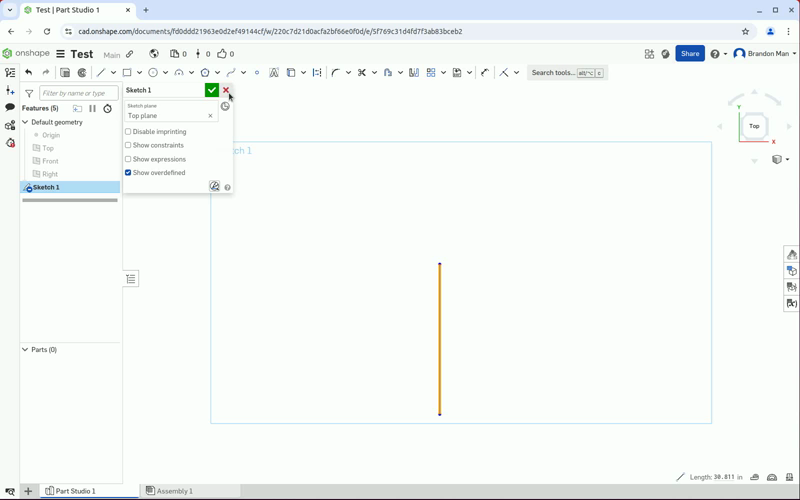
key(shift+h)
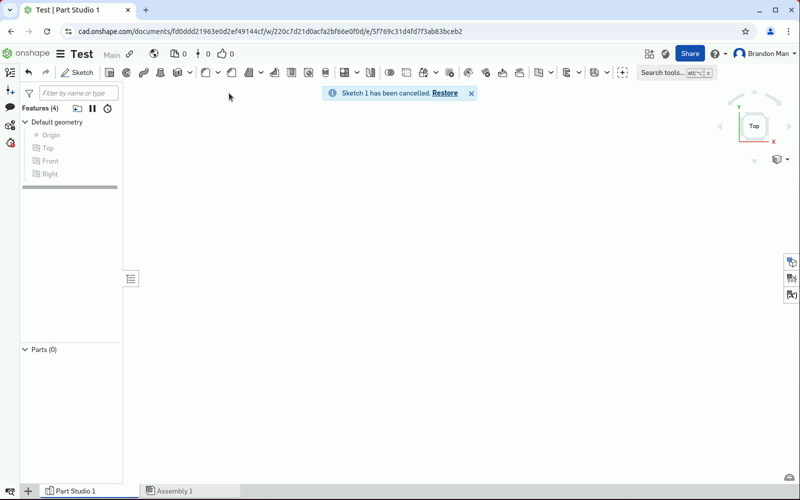
mouse_move(73, 352)
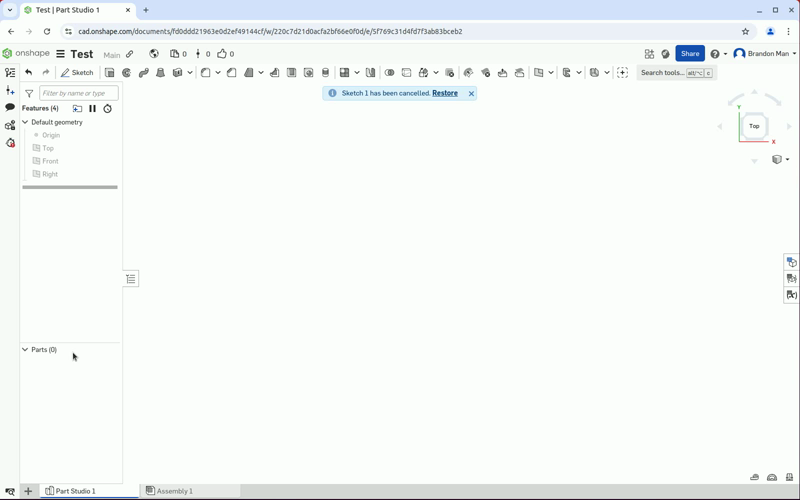
key(y)
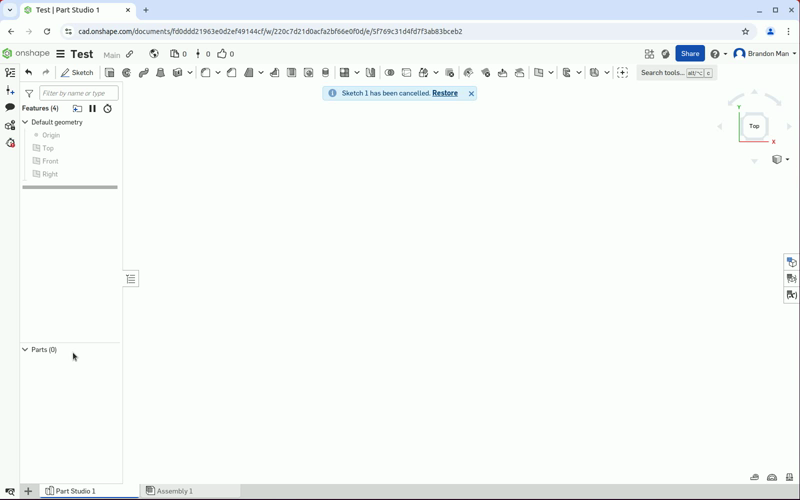
key(shift+p)
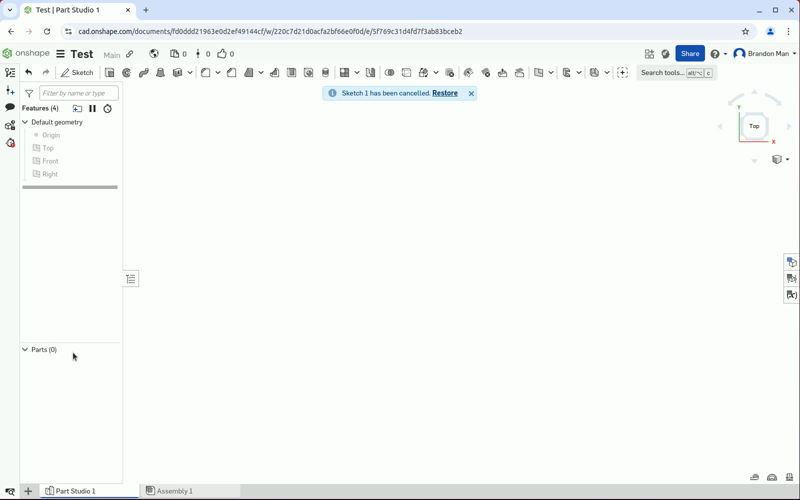
key(space)
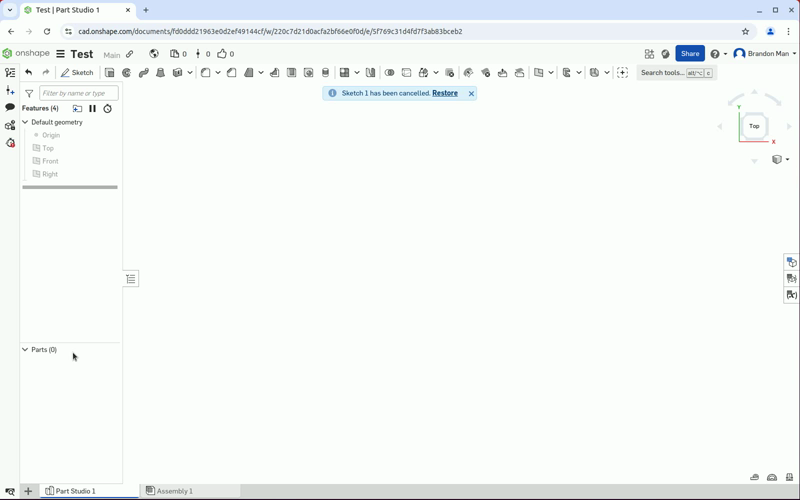
key_down(shift)
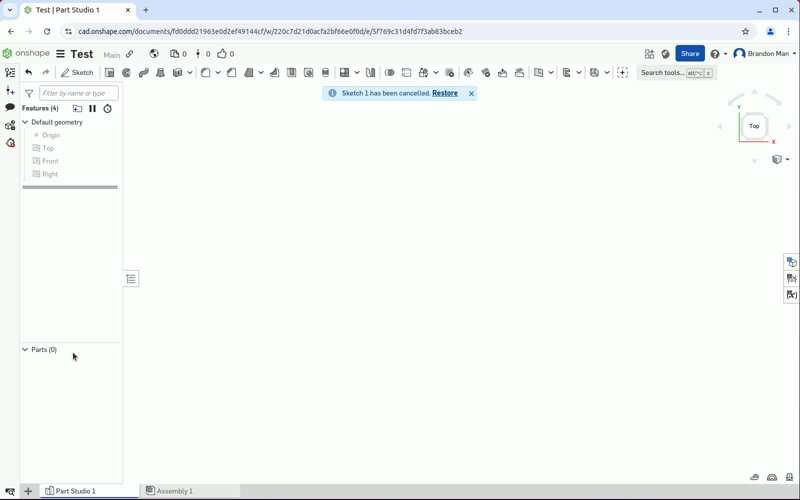
key(up)
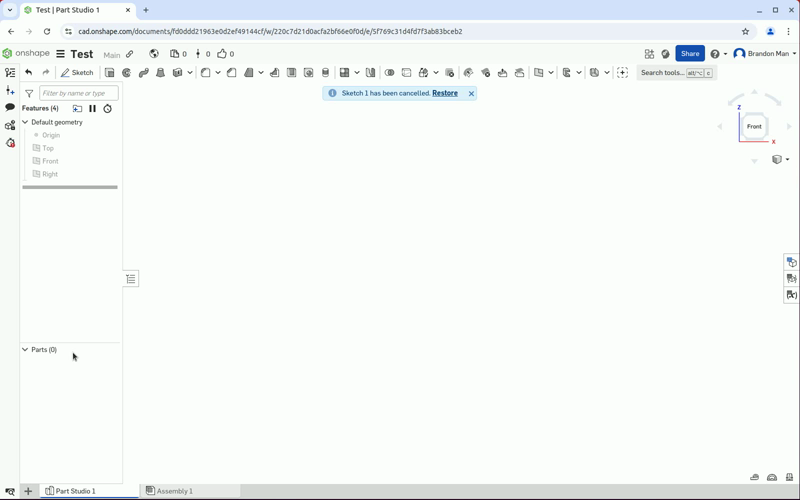
key_up(shift)
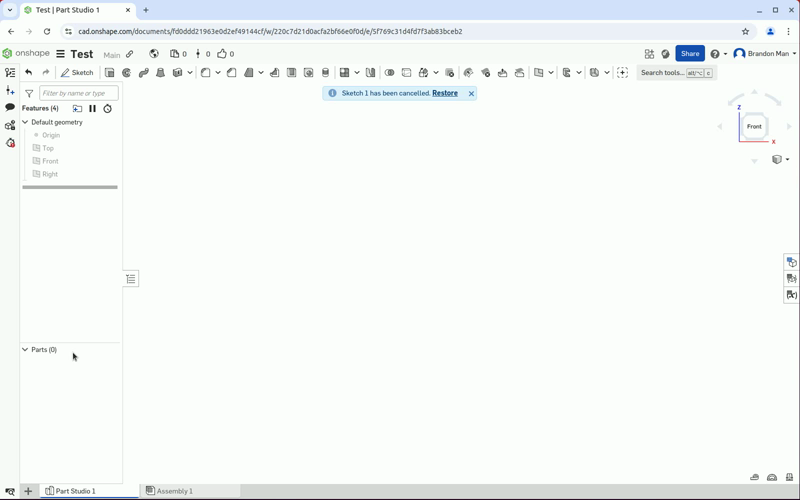
mouse_move(73, 352)
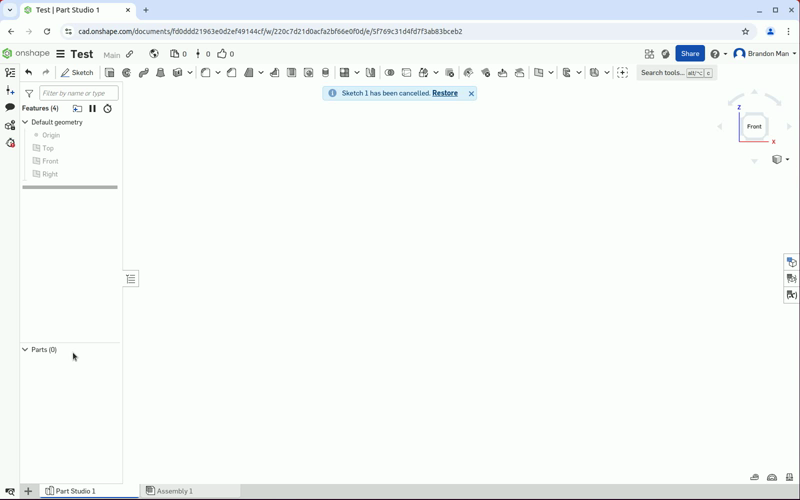
key(shift+y)
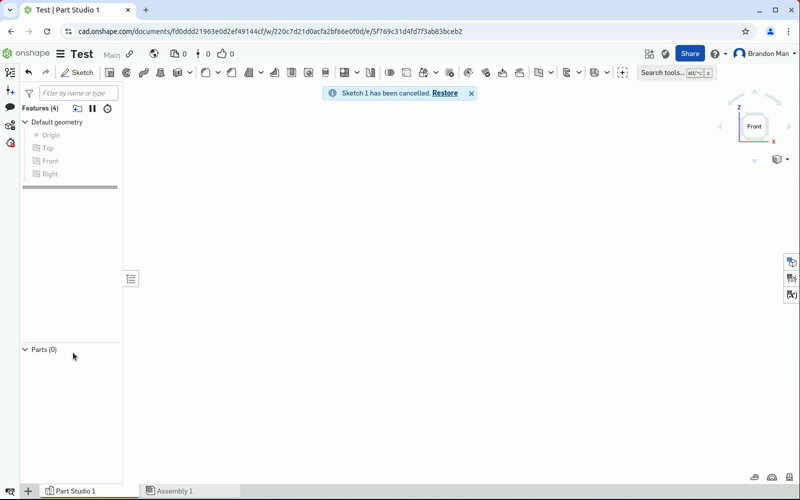
key(shift+s)
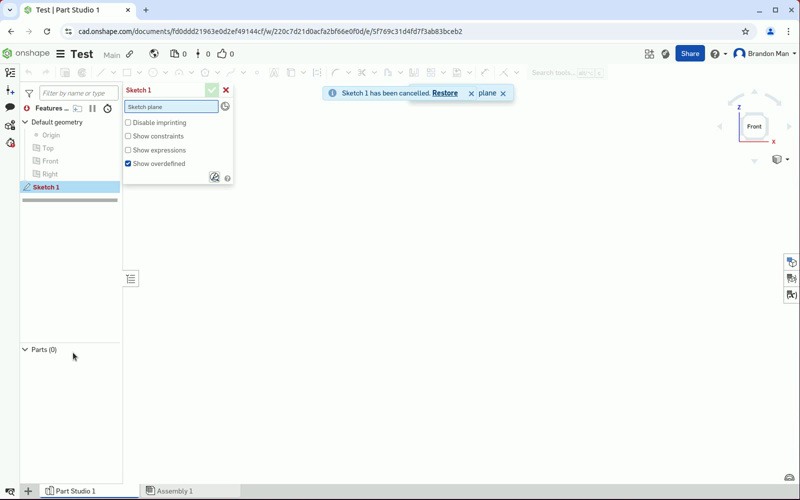
mouse_move(73, 163)
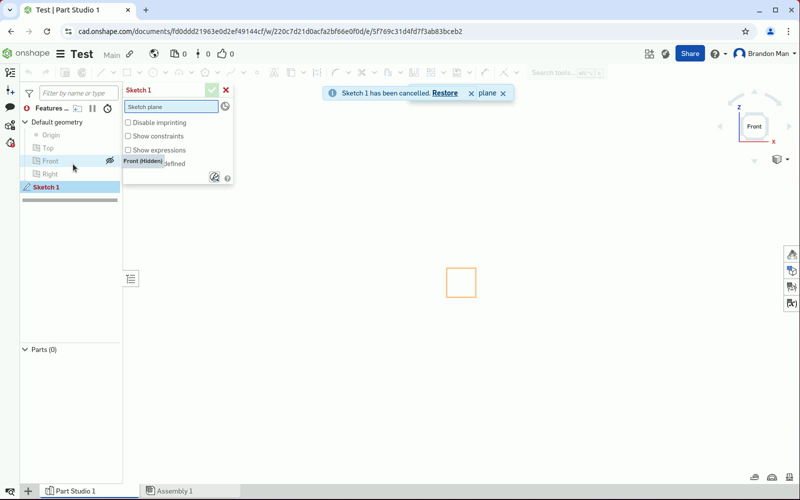
click(73, 163)
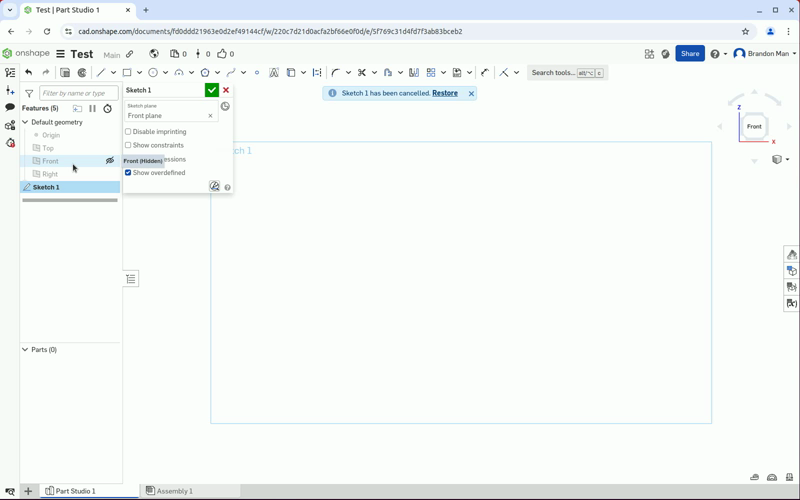
mouse_move(73, 352)
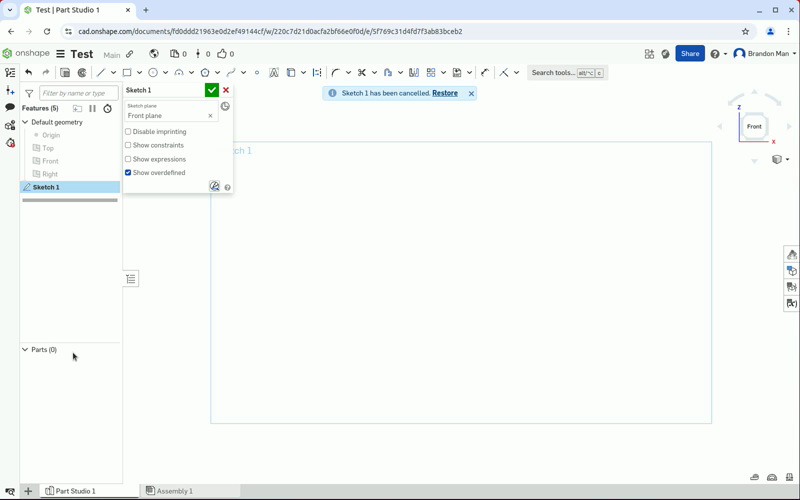
key(y)
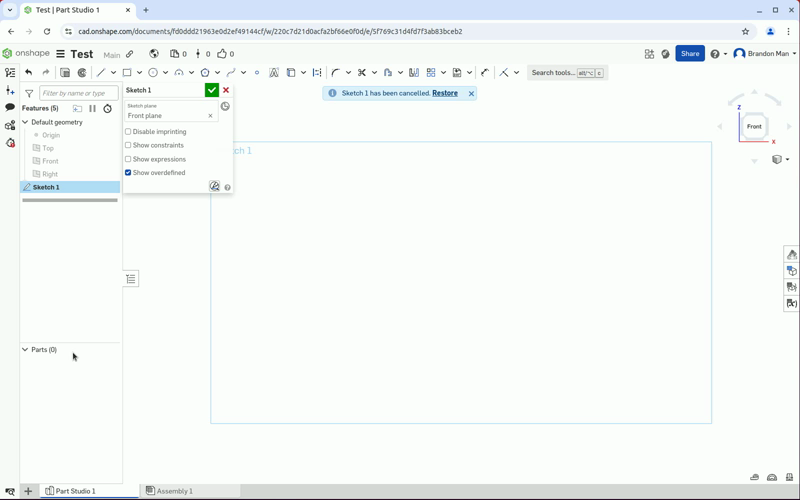
key(l)
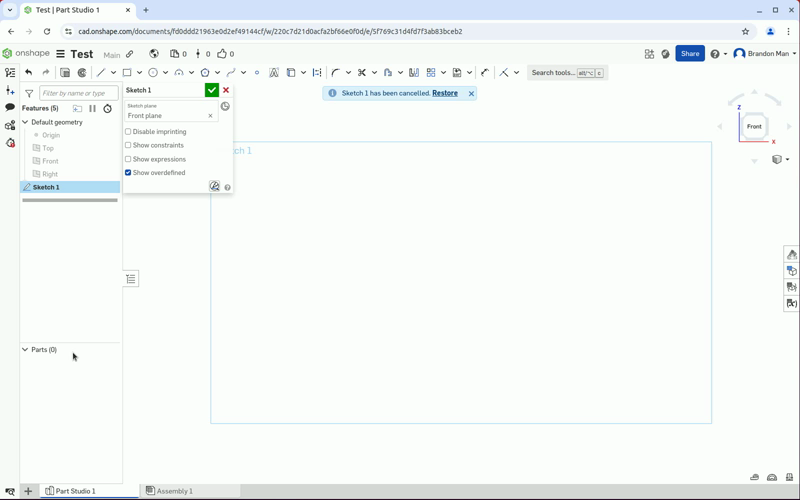
key_down(shift)
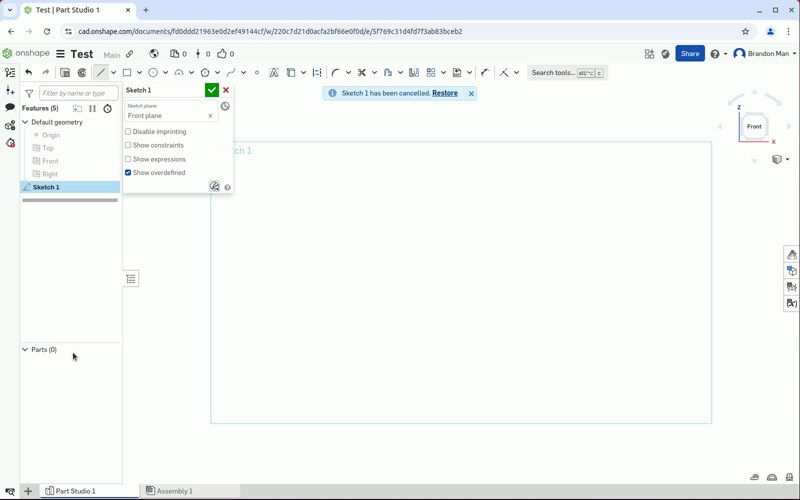
mouse_move(368, 325)
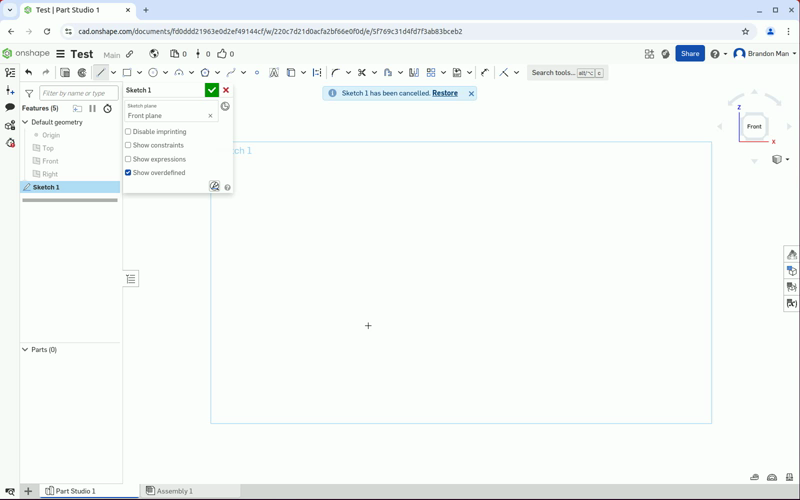
click(368, 325)
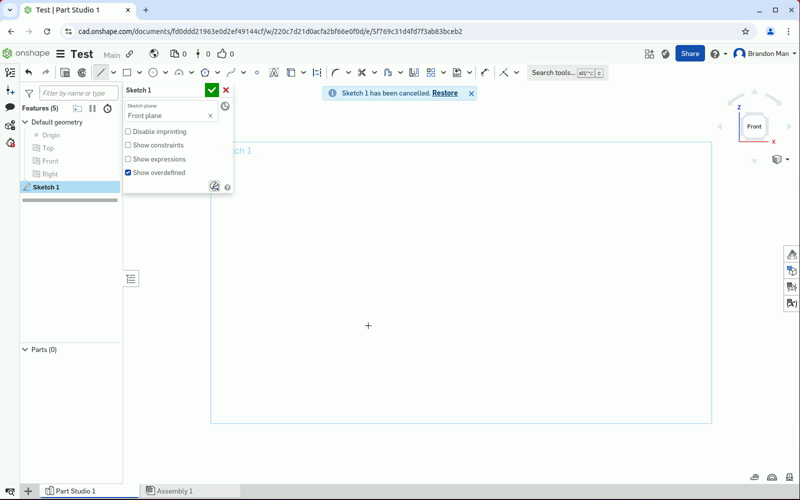
key_up(shift)
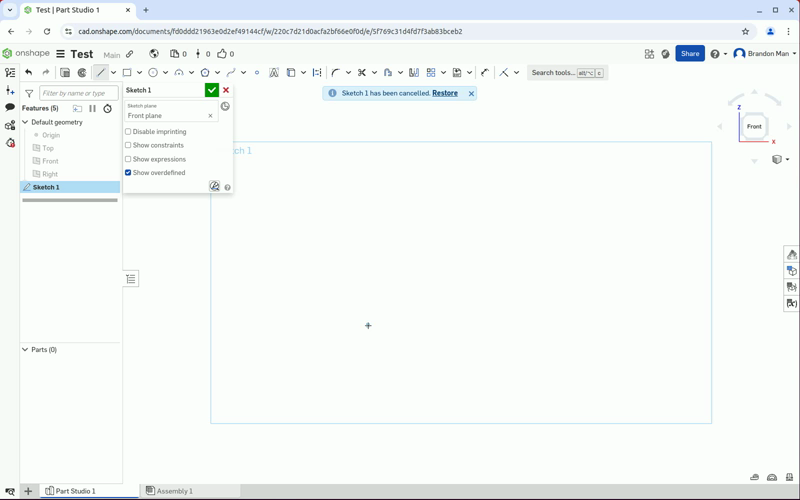
key_down(shift)
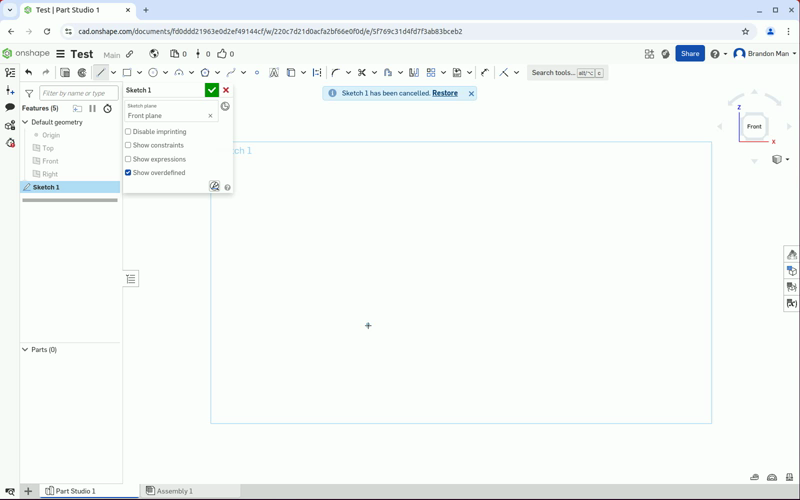
mouse_move(543, 325)
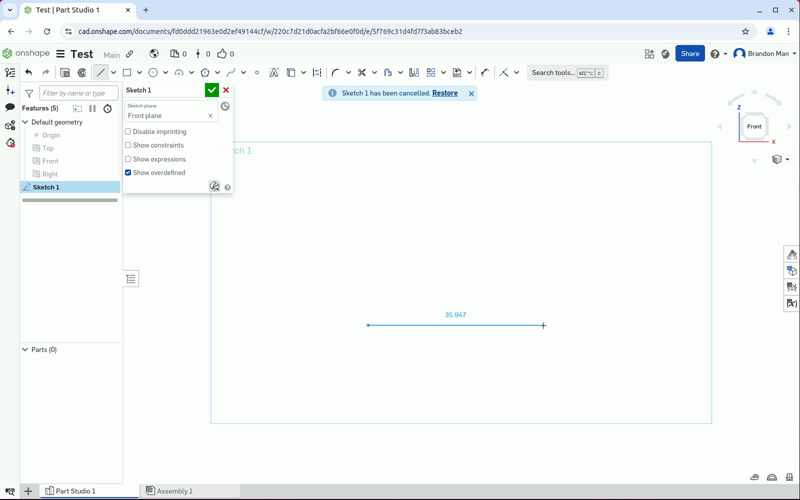
click(543, 325)
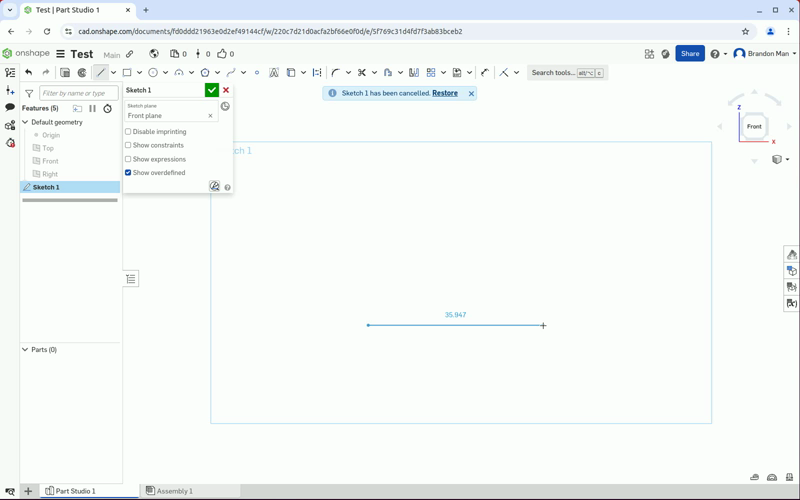
key_up(shift)
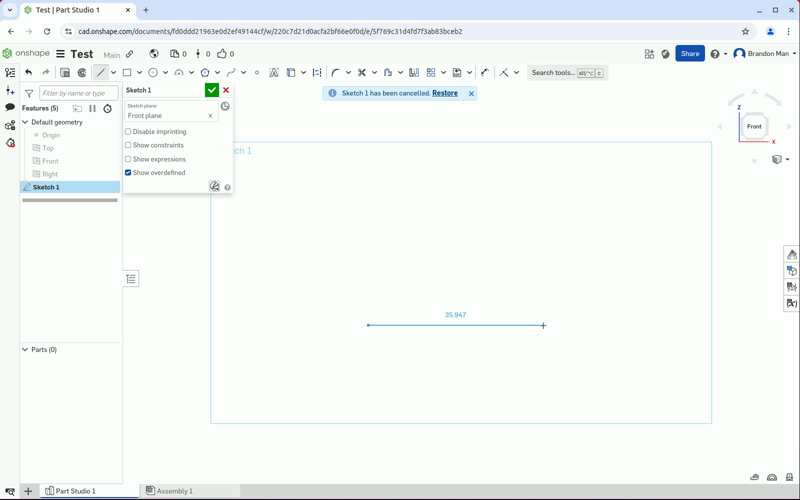
key_down(shift)
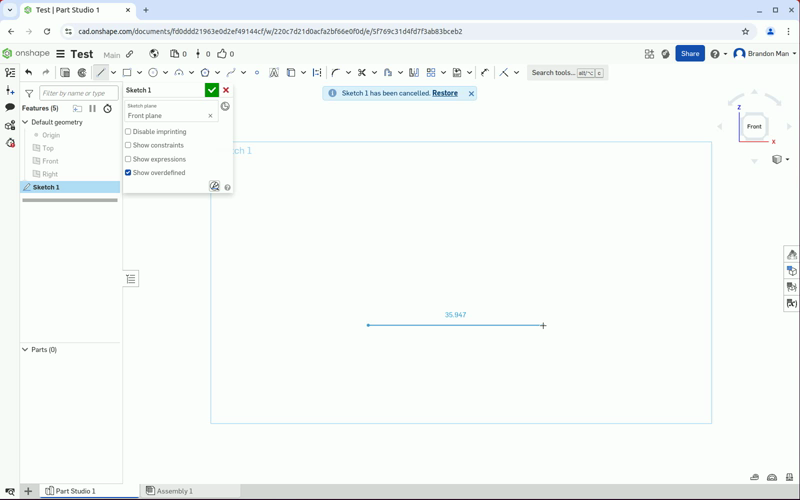
mouse_move(573, 325)
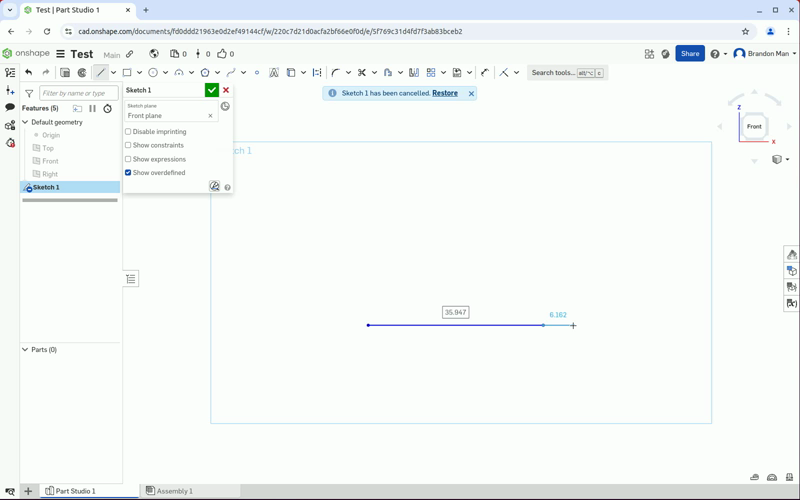
mouse_move(543, 271)
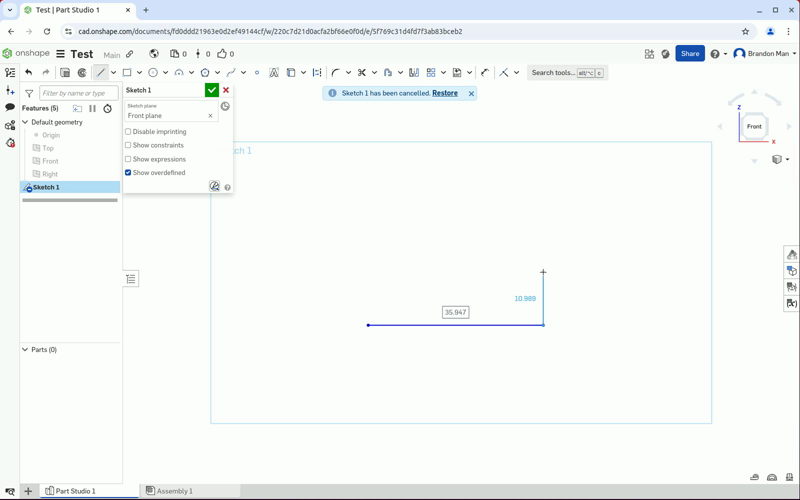
click(543, 271)
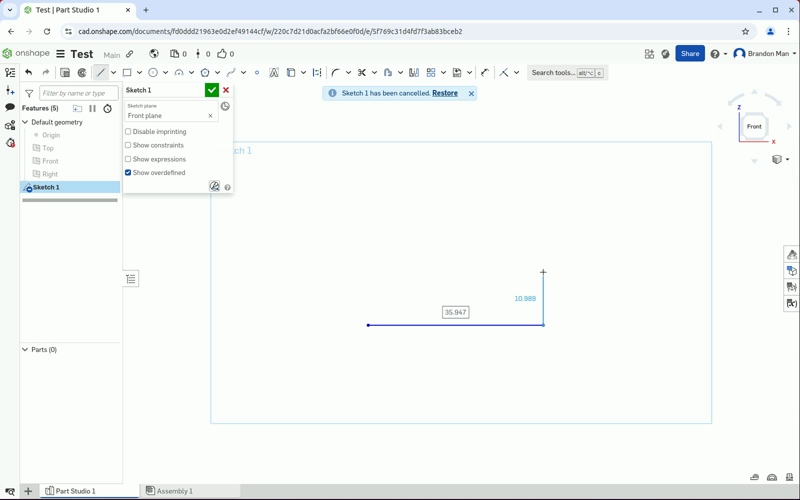
key_up(shift)
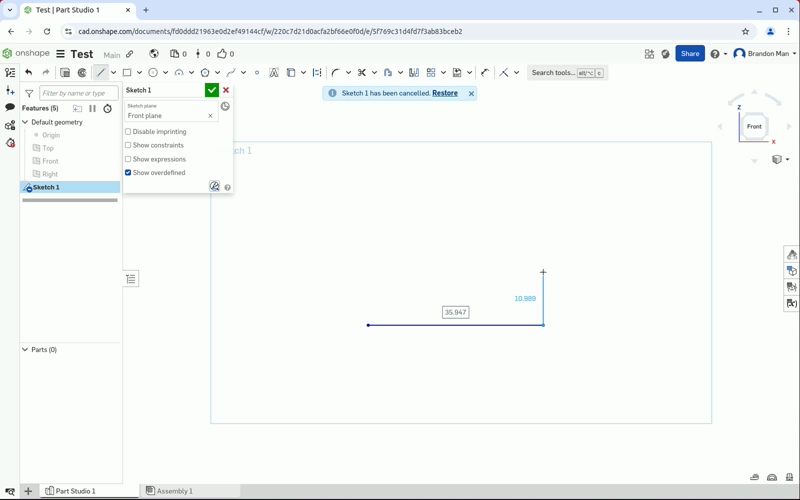
key_down(shift)
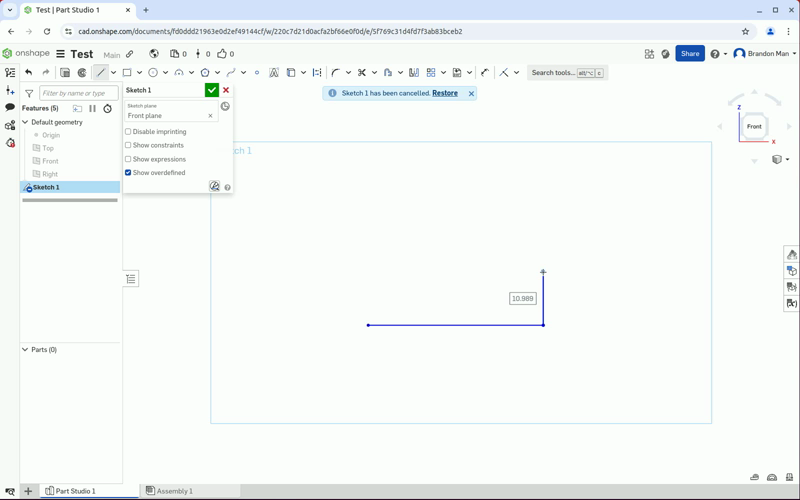
mouse_move(368, 271)
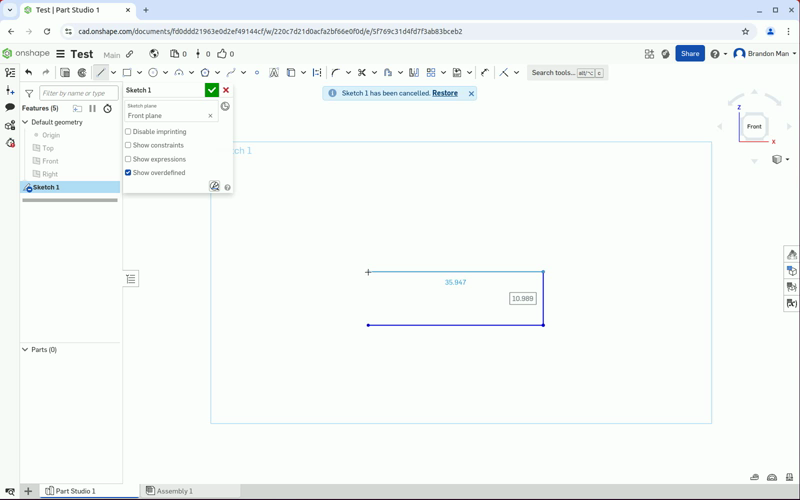
click(368, 271)
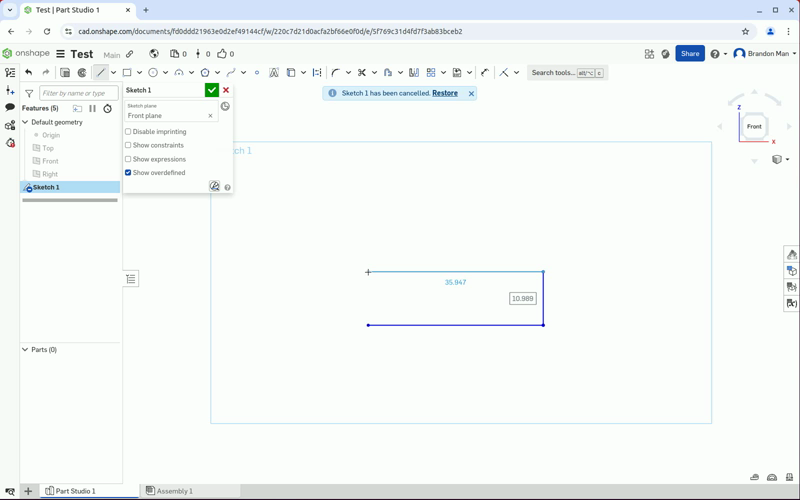
key_up(shift)
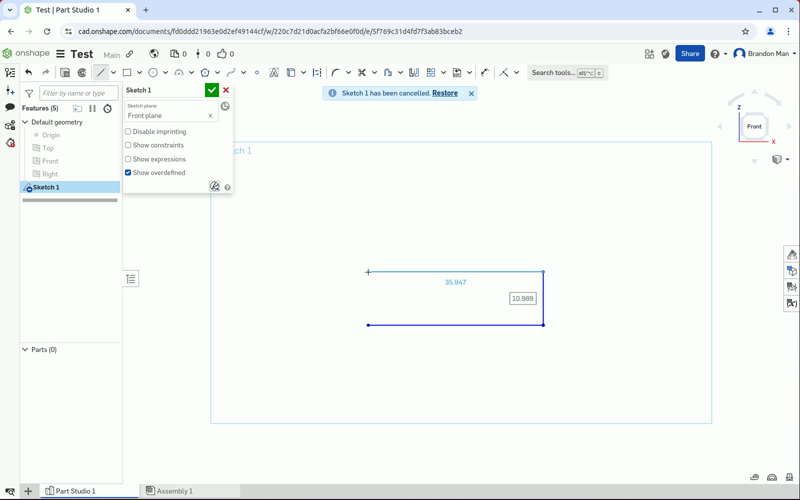
mouse_move(398, 271)
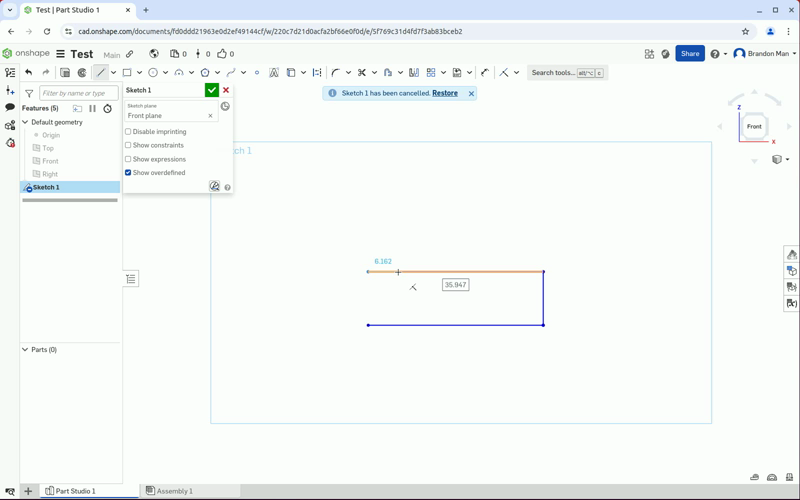
key_down(shift)
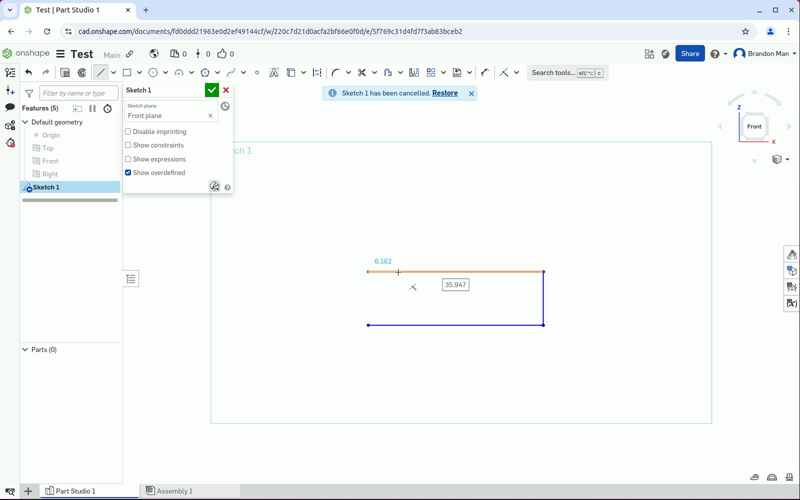
mouse_move(368, 325)
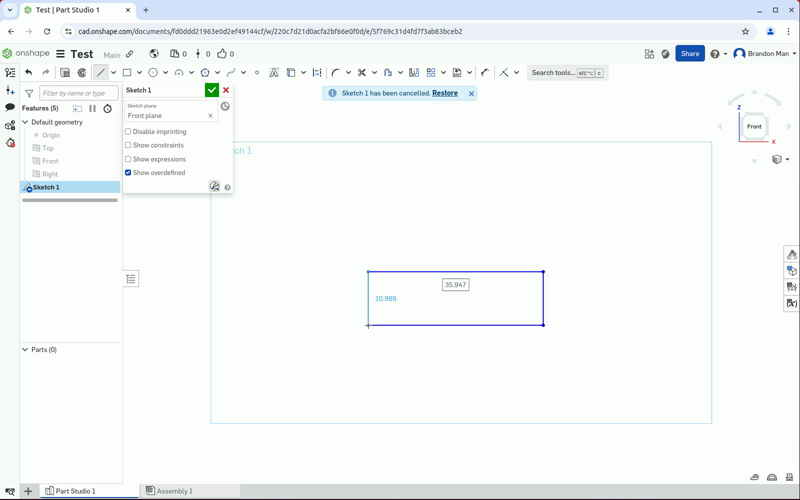
key_up(shift)
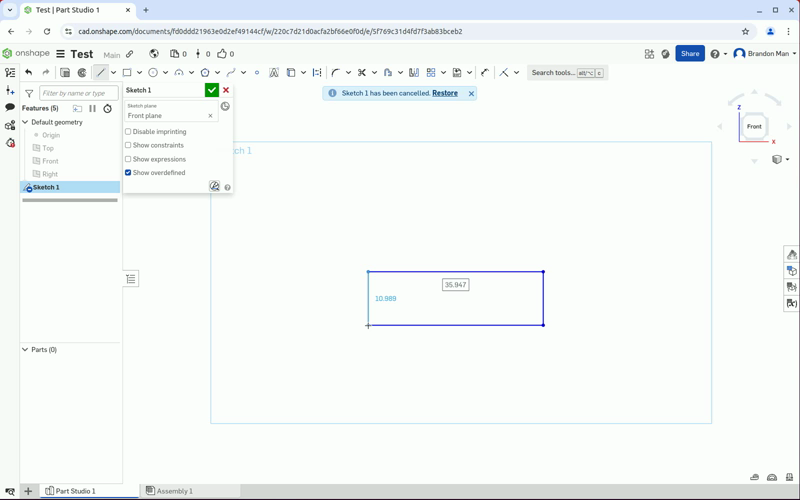
click(368, 325)
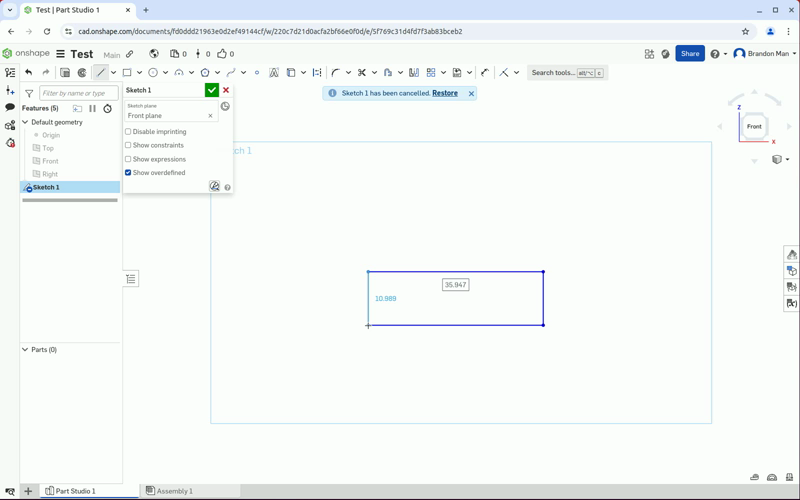
key(esc)
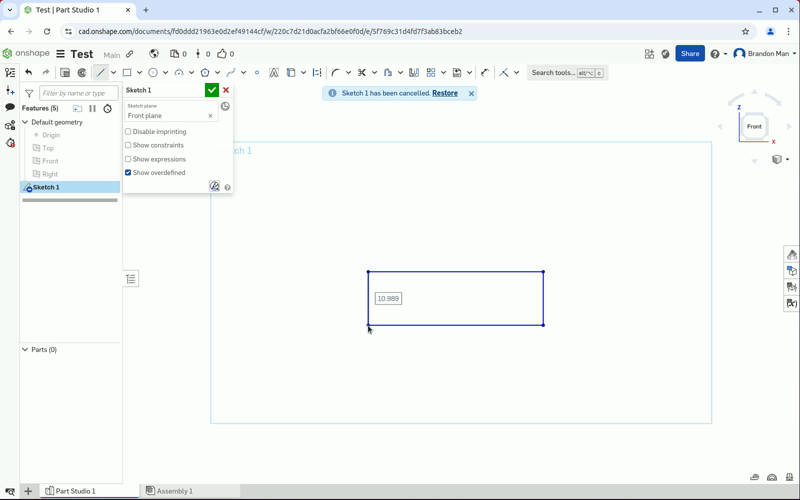
key(l)
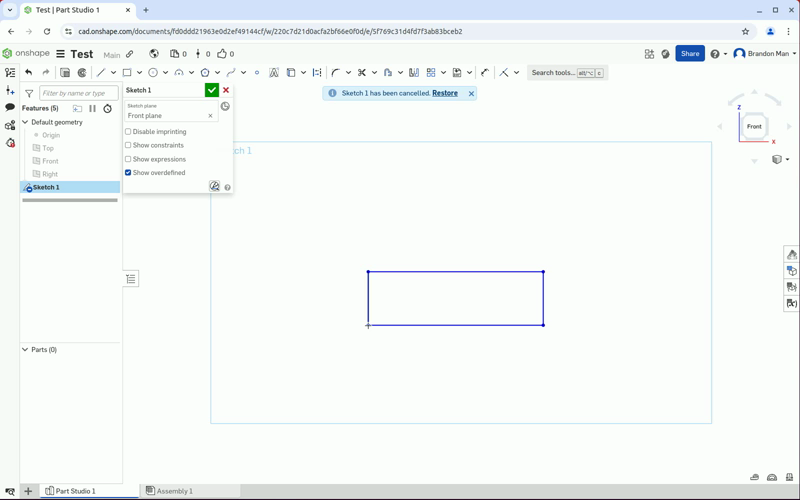
key_down(shift)
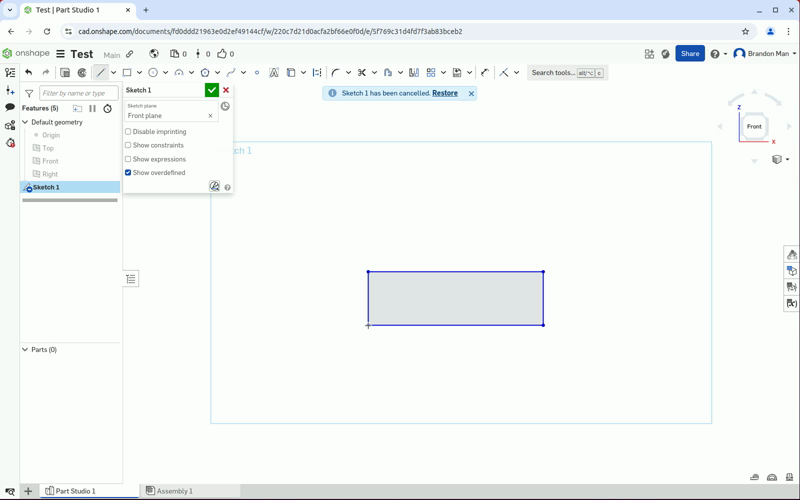
mouse_move(383, 317)
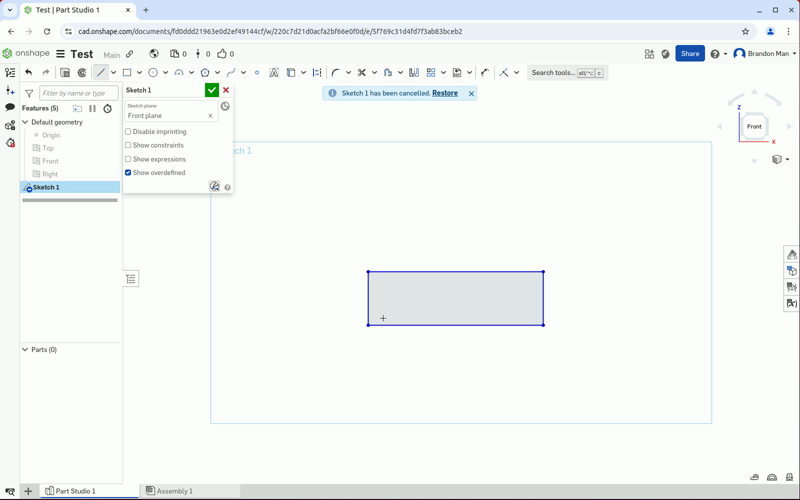
click(383, 317)
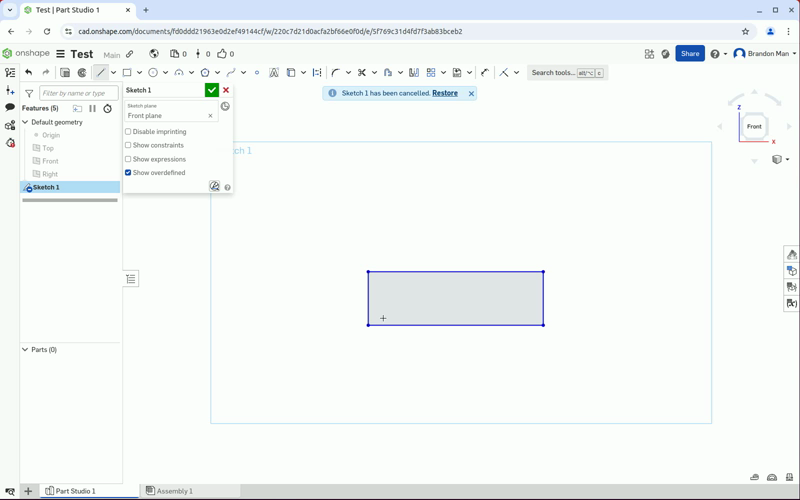
key_up(shift)
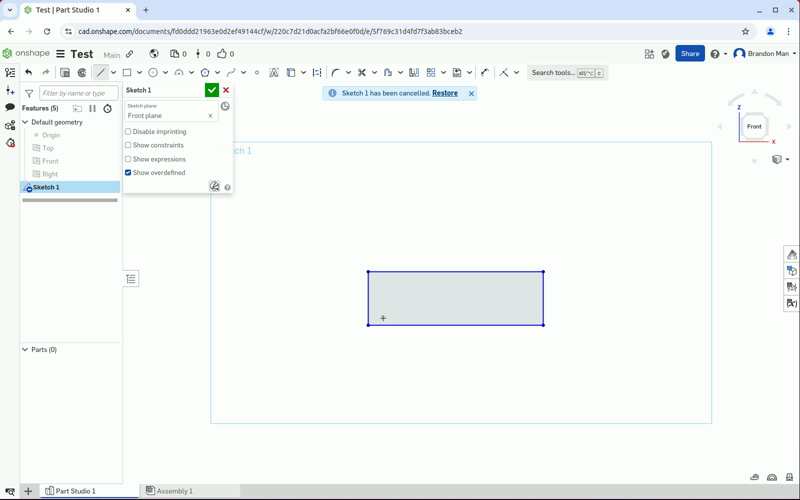
key_down(shift)
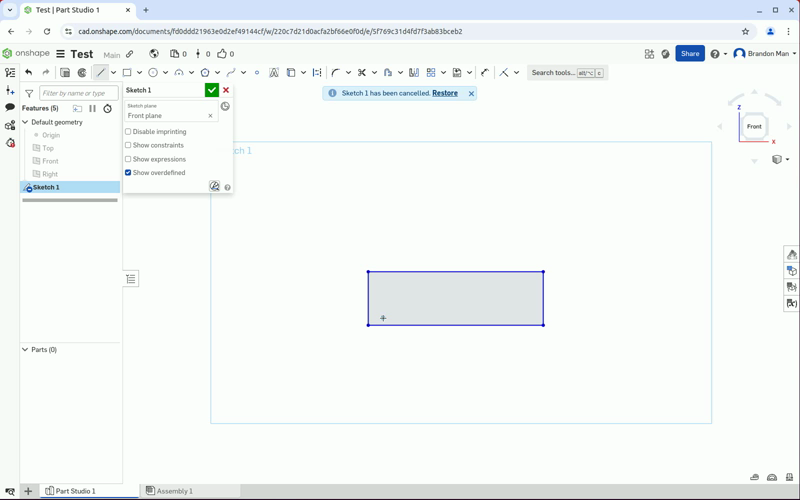
mouse_move(413, 317)
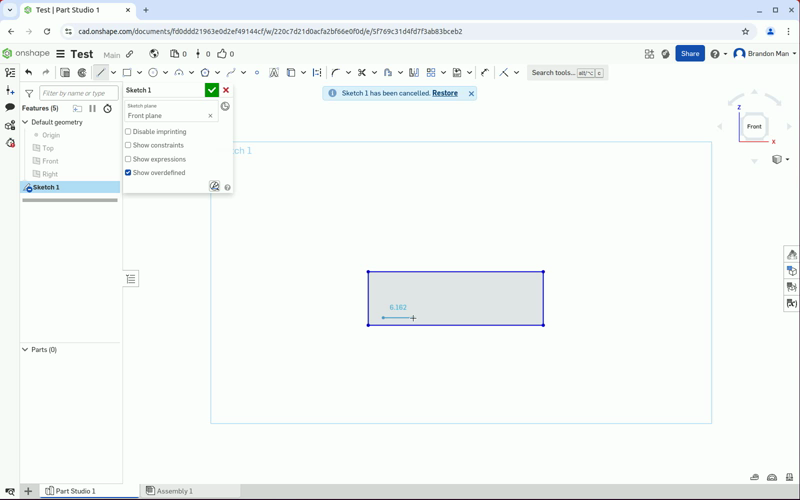
mouse_move(392, 317)
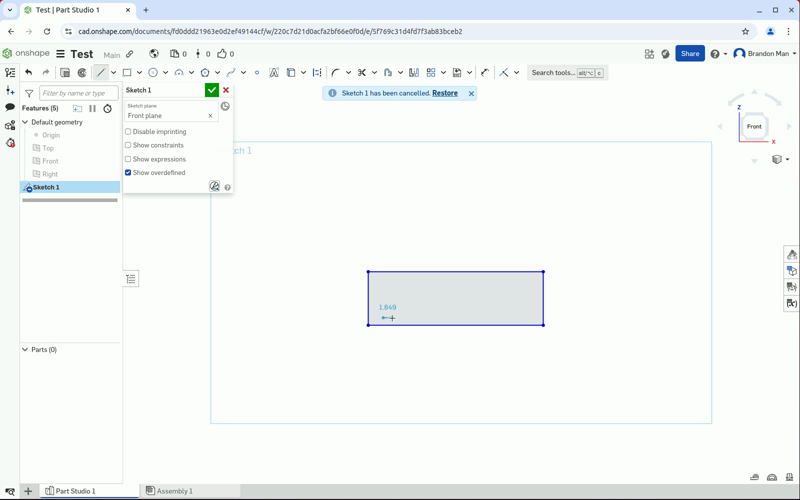
click(392, 317)
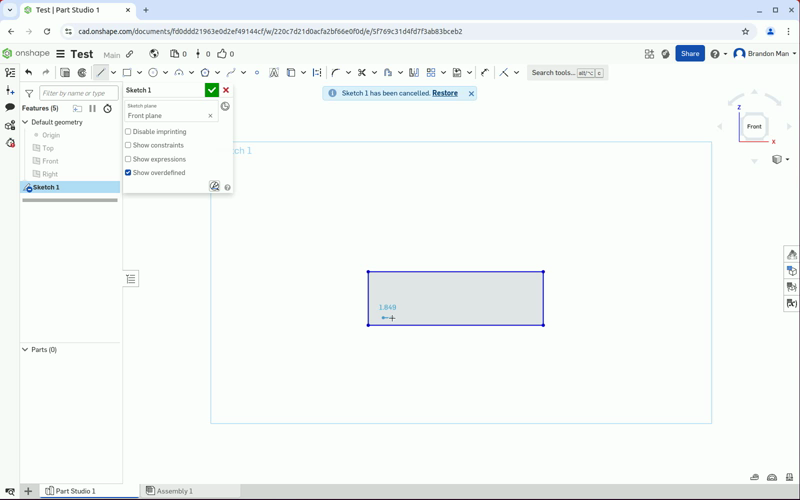
key_up(shift)
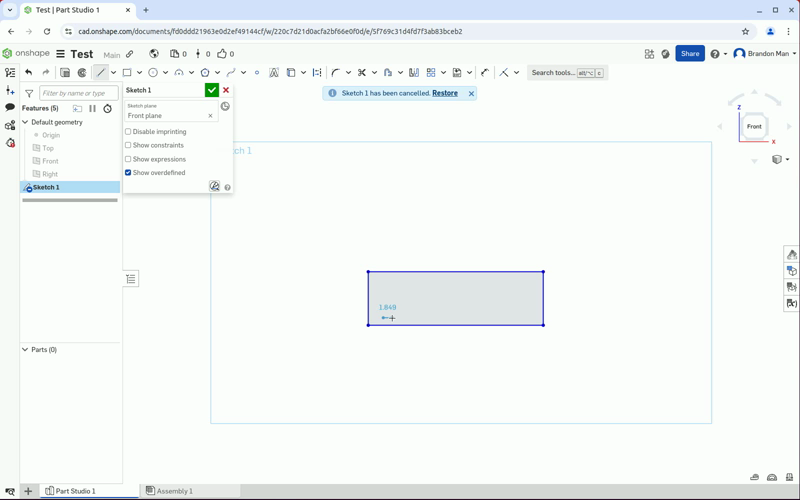
key_down(shift)
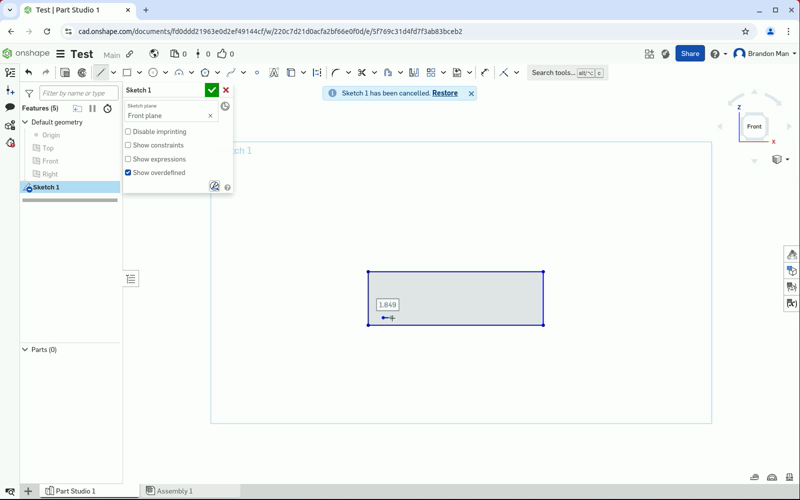
mouse_move(422, 317)
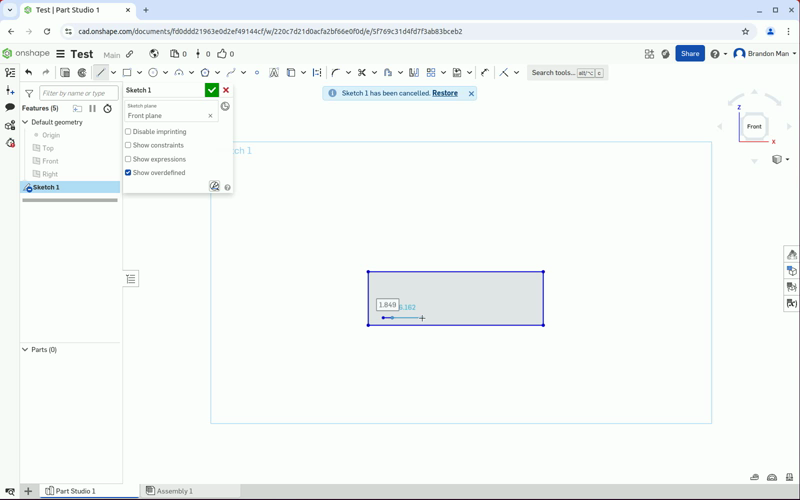
mouse_move(392, 282)
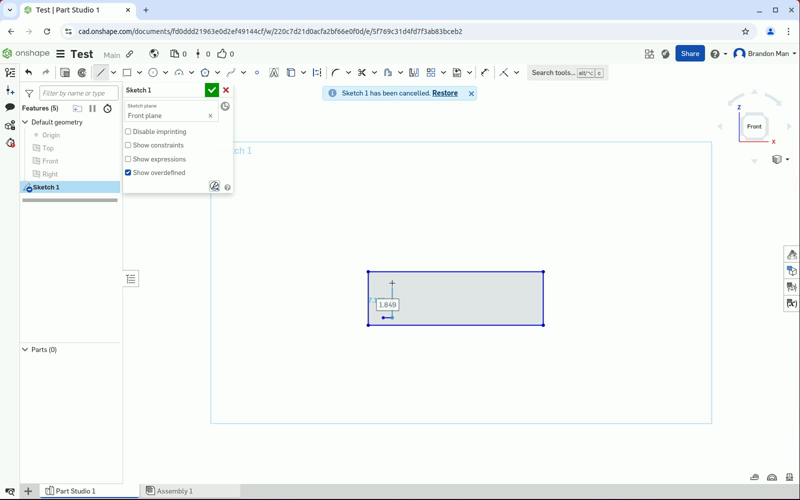
click(392, 282)
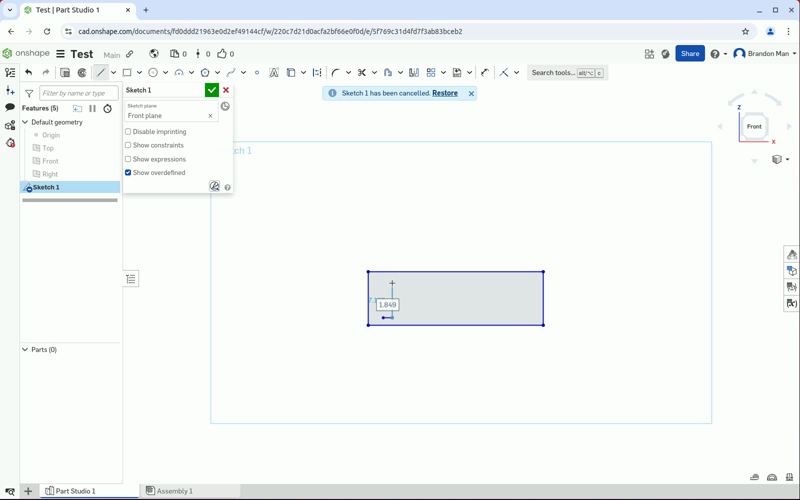
key_up(shift)
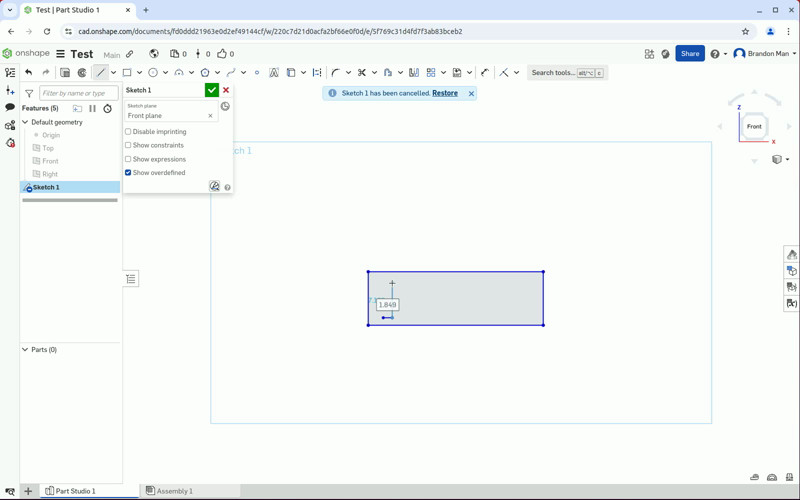
key_down(shift)
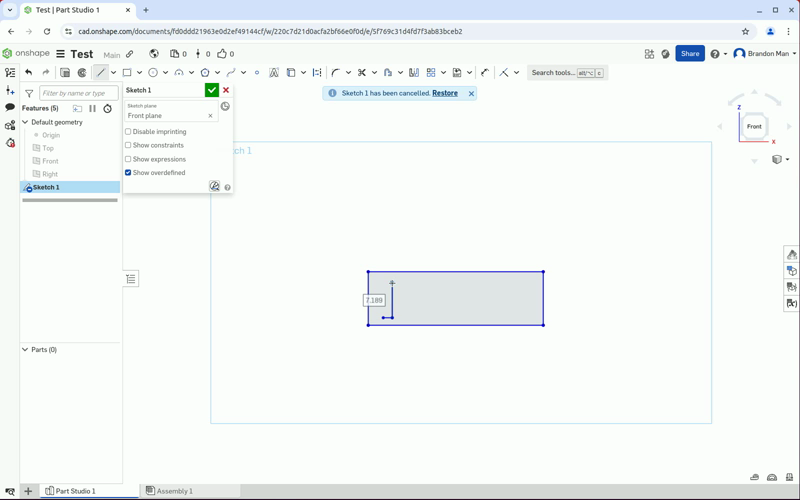
mouse_move(422, 282)
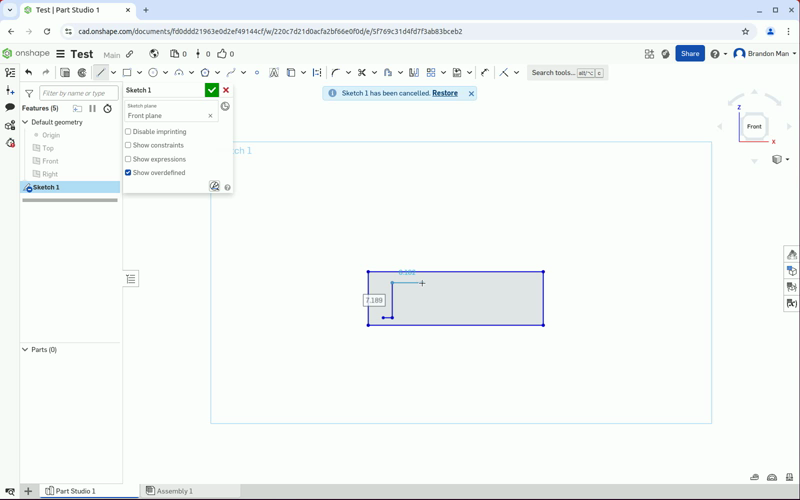
mouse_move(383, 282)
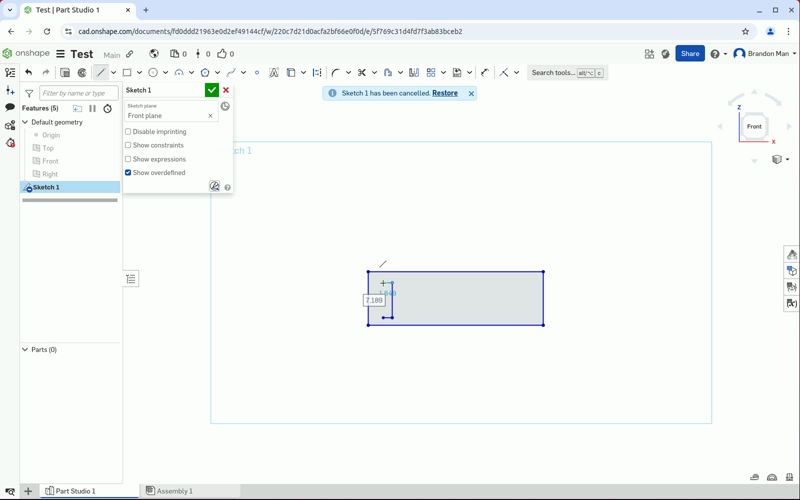
click(383, 282)
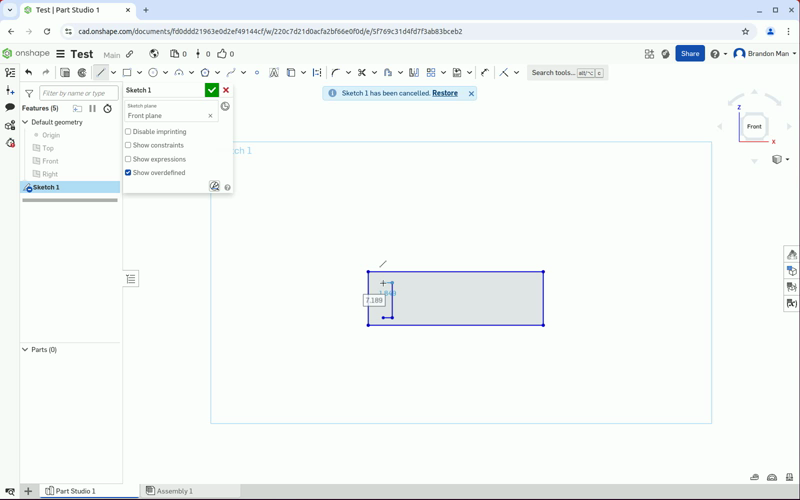
key_up(shift)
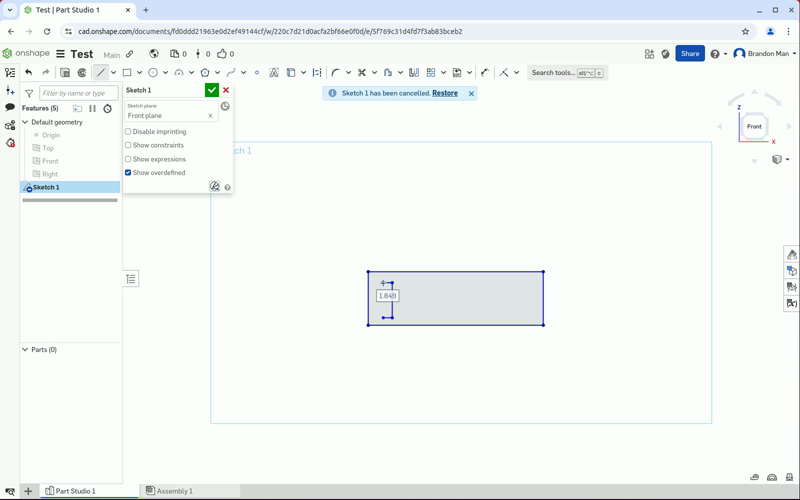
mouse_move(413, 282)
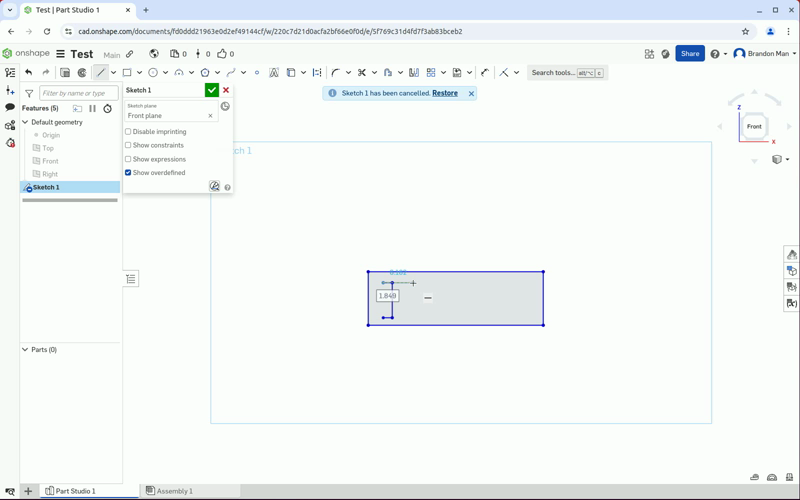
key_down(shift)
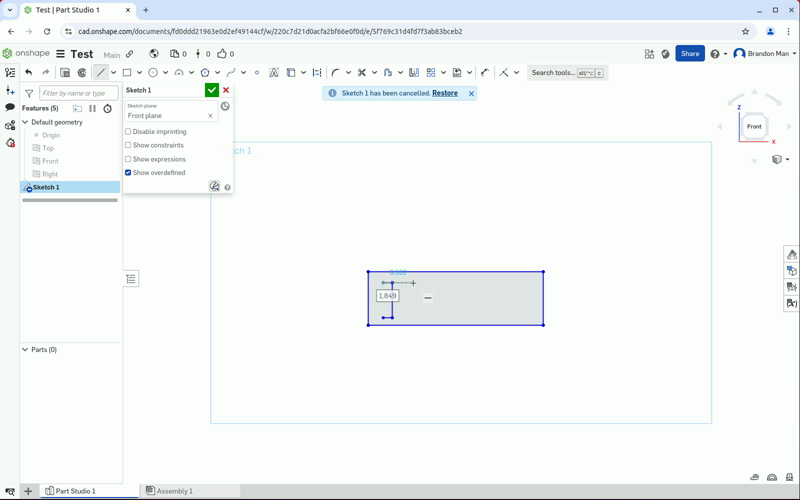
mouse_move(383, 317)
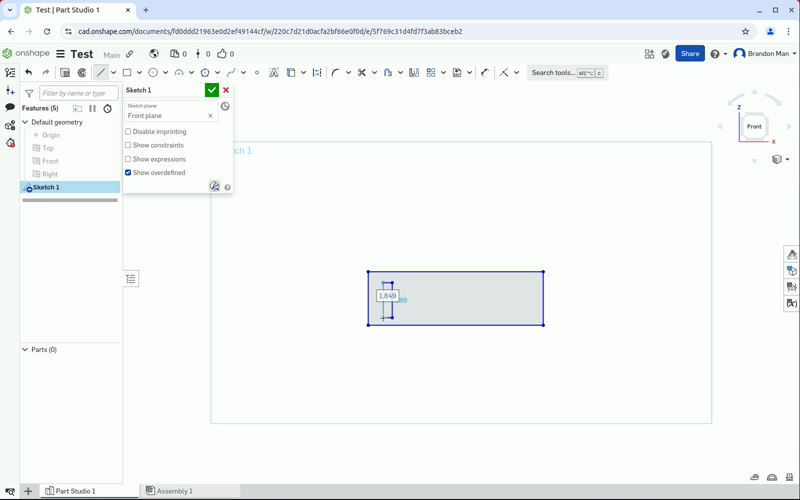
key_up(shift)
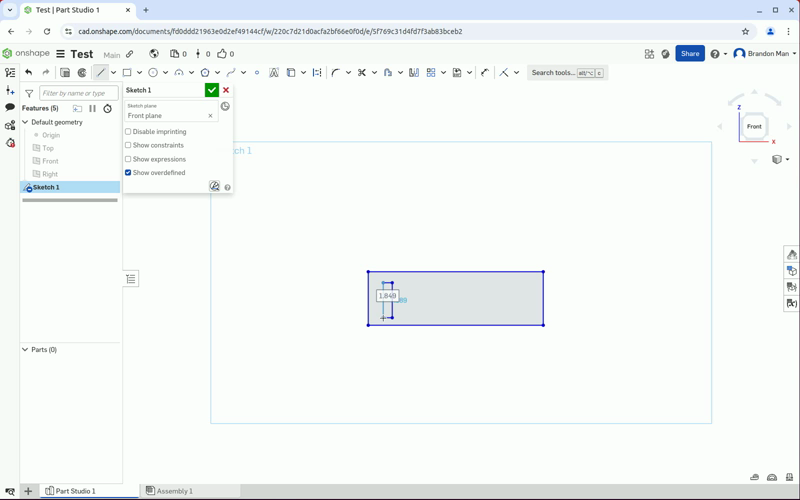
click(383, 317)
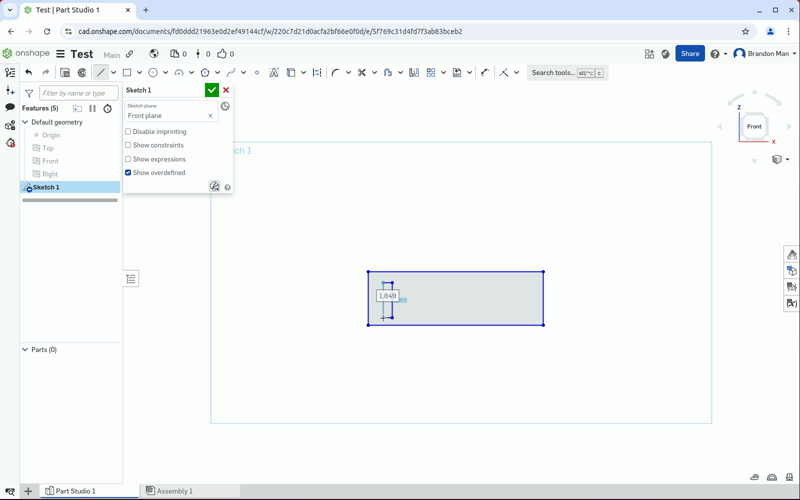
key(esc)
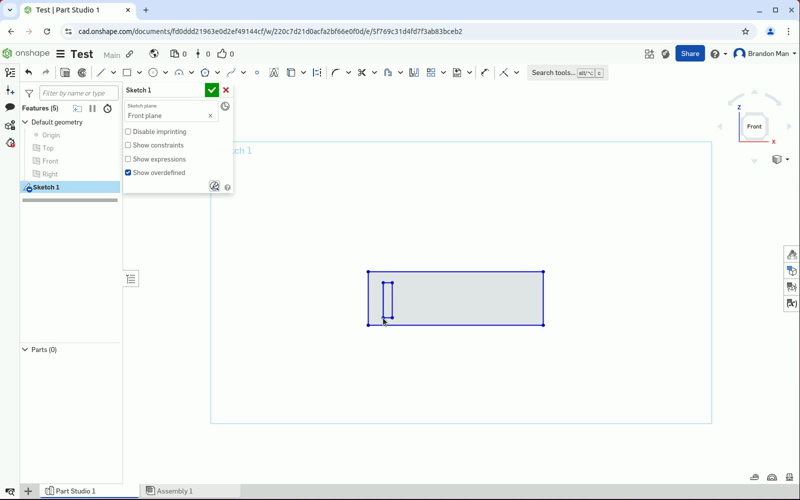
mouse_move(424, 309)
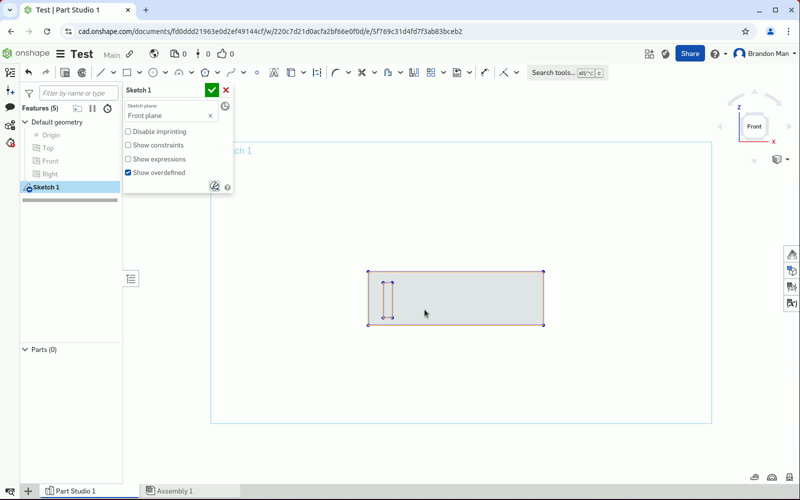
click(424, 309)
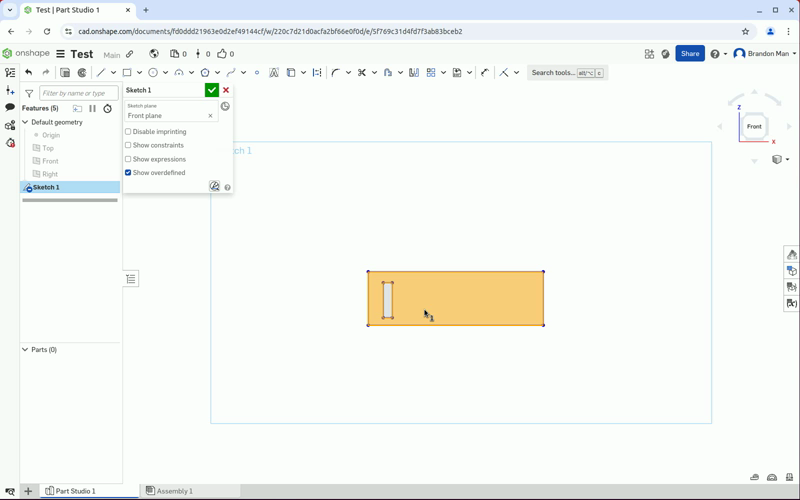
mouse_move(73, 352)
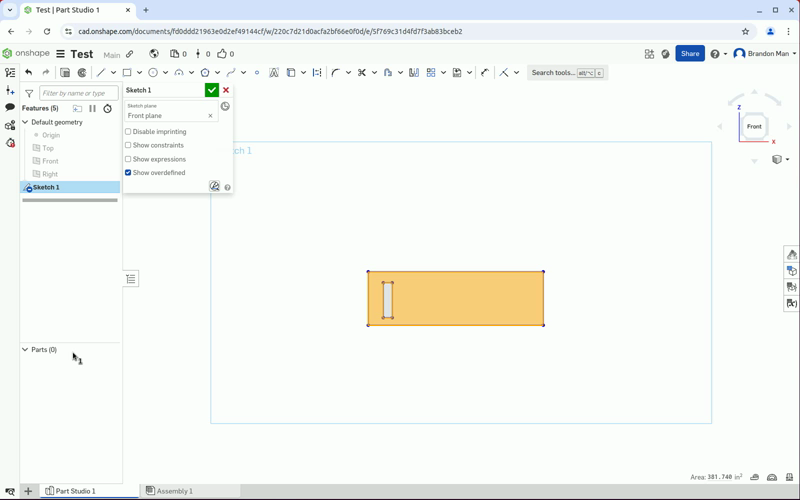
key(shift+y)
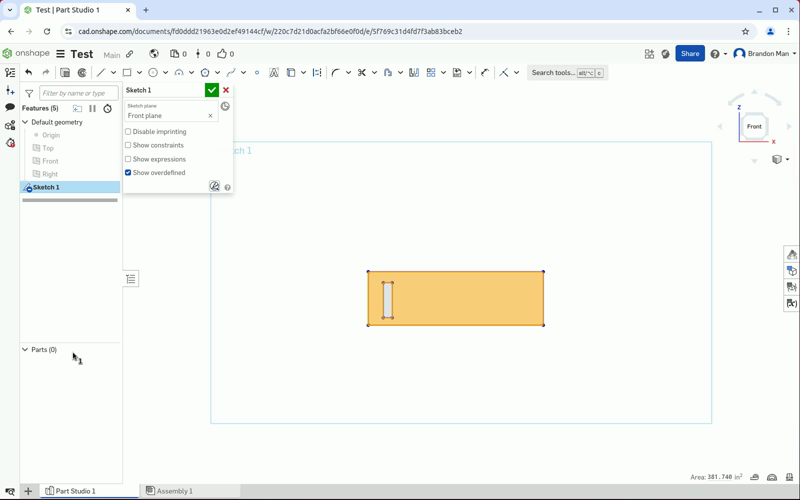
key(shift+e)
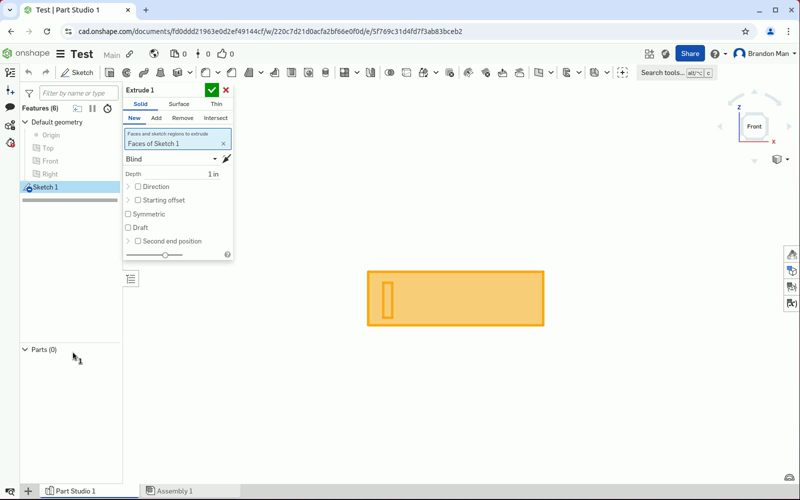
mouse_move(143, 106)
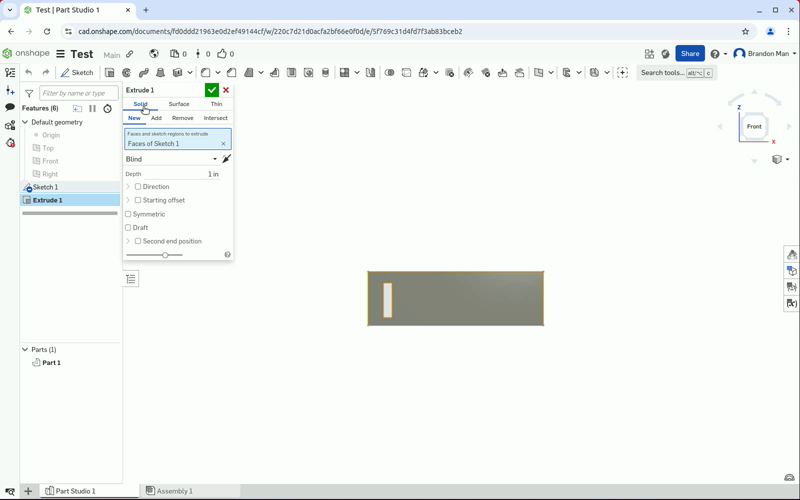
click(143, 106)
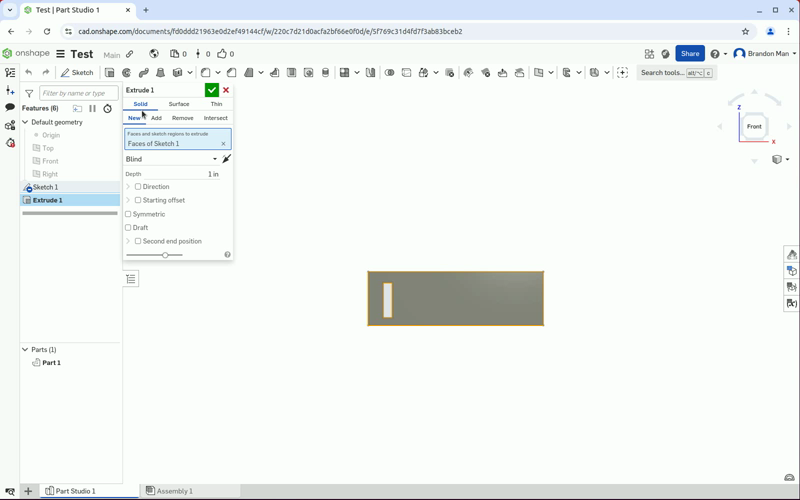
mouse_move(137, 120)
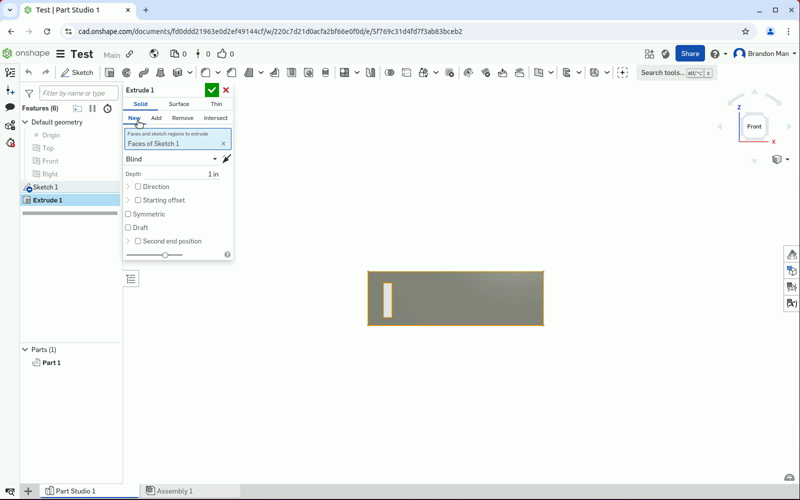
click(137, 120)
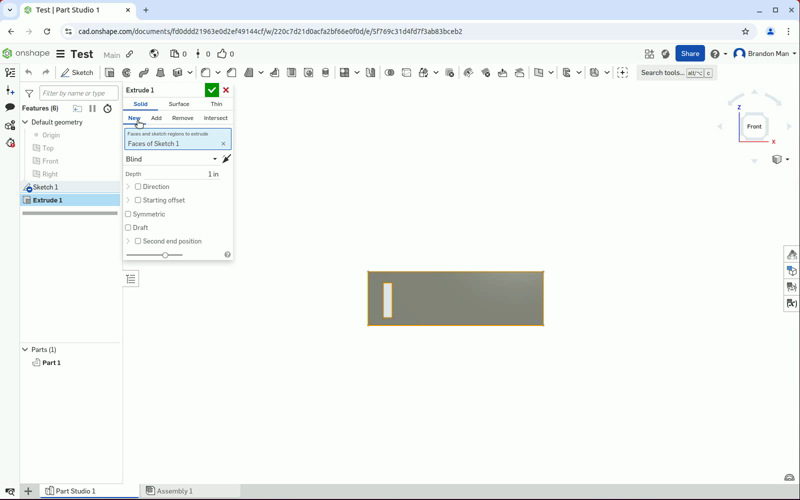
key(tab, 4)
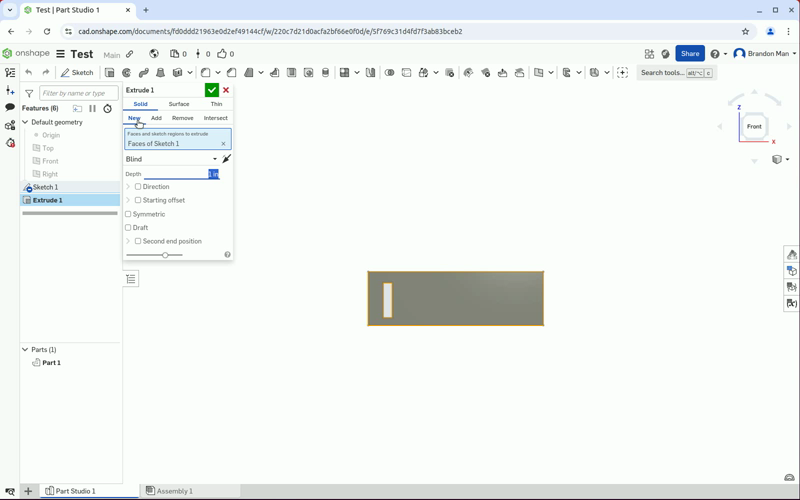
text(0.963)
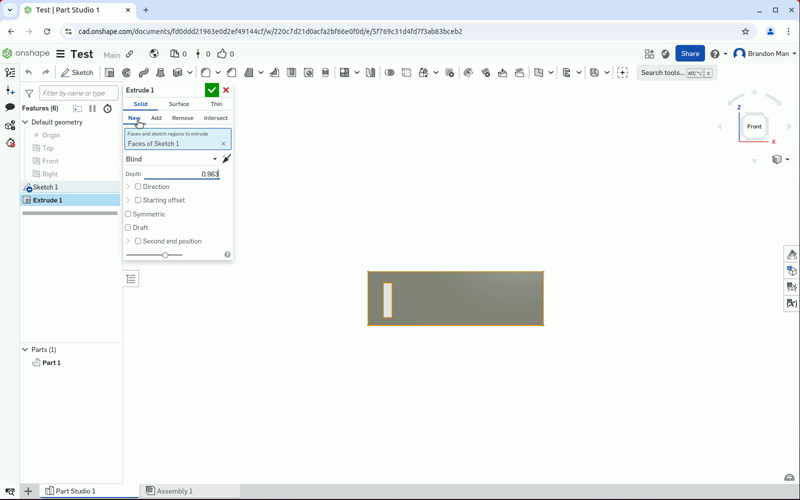
key(enter)
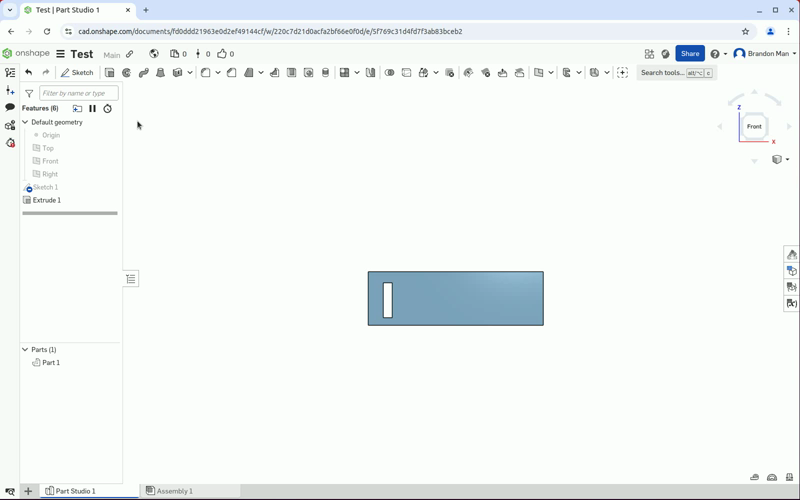
key(shift+h)
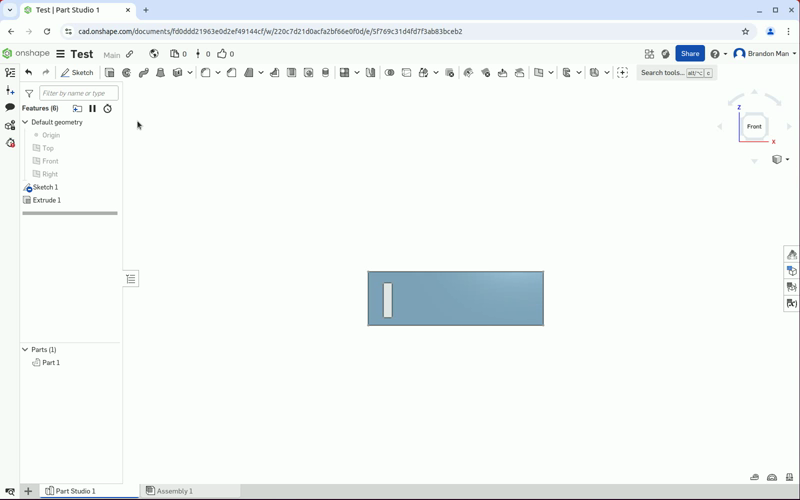
key(shift+h)
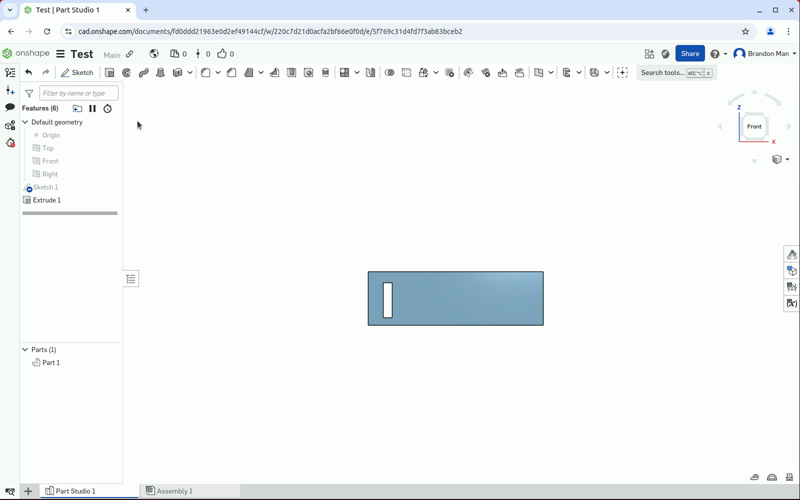
mouse_move(73, 189)
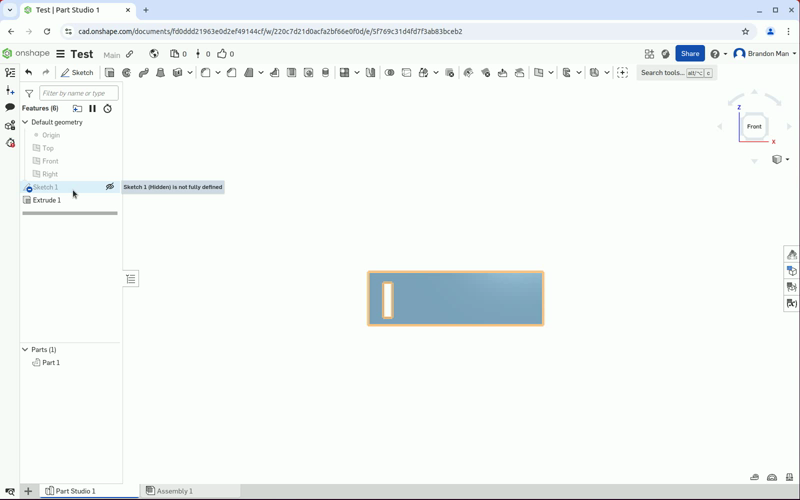
click(73, 189)
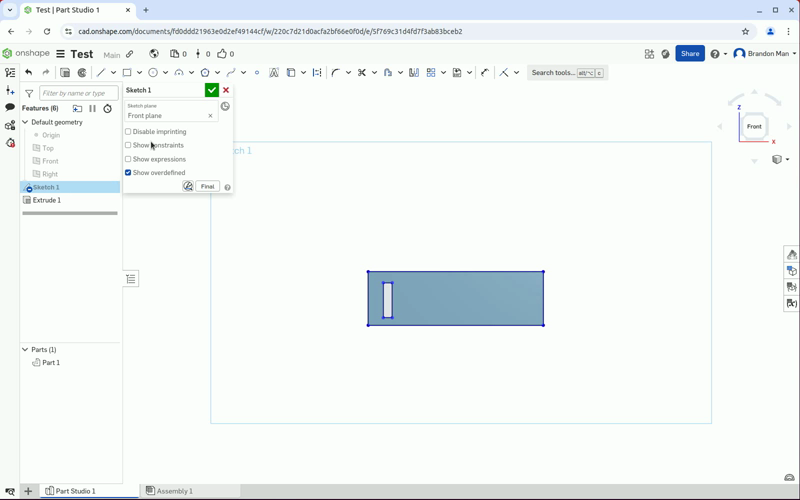
mouse_move(229, 92)
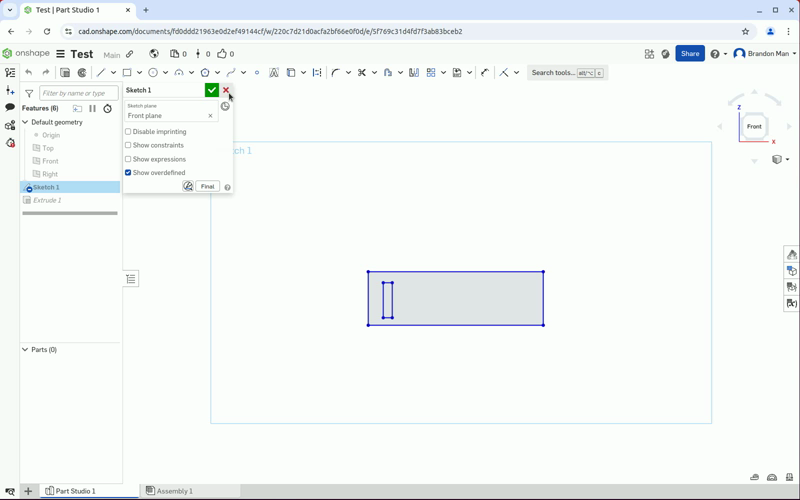
click(229, 92)
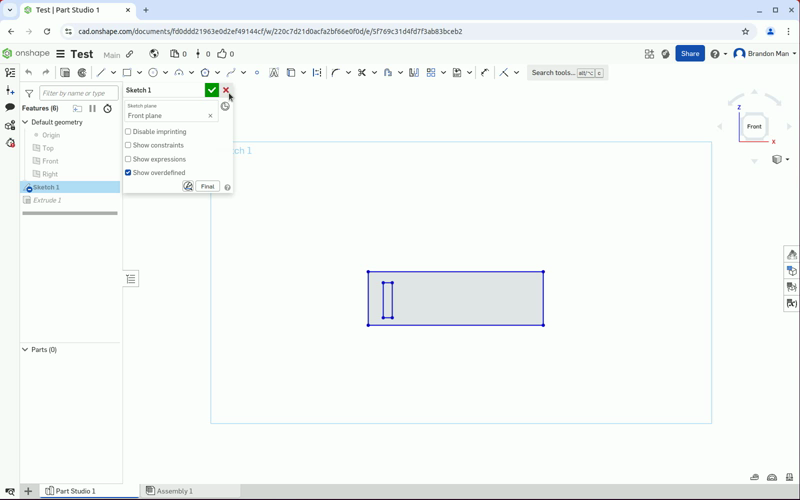
key(shift+s)
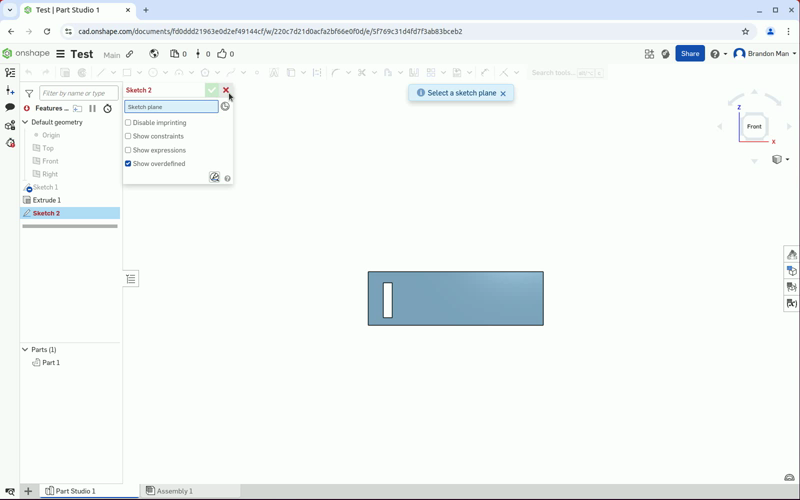
mouse_move(73, 163)
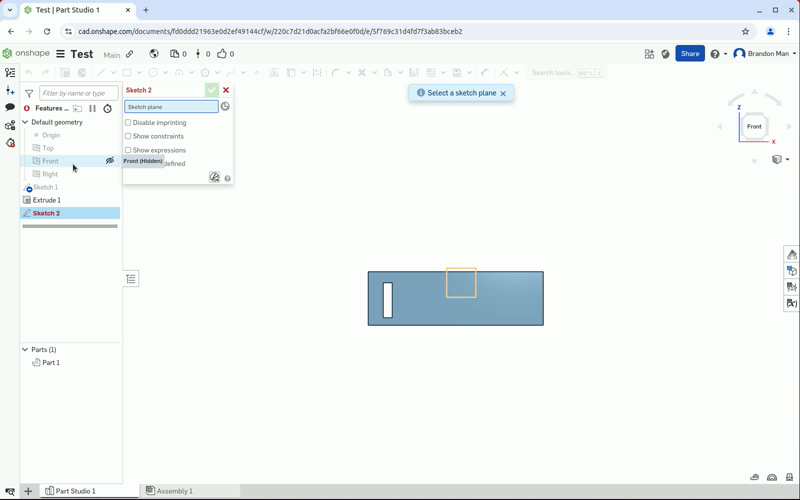
click(73, 163)
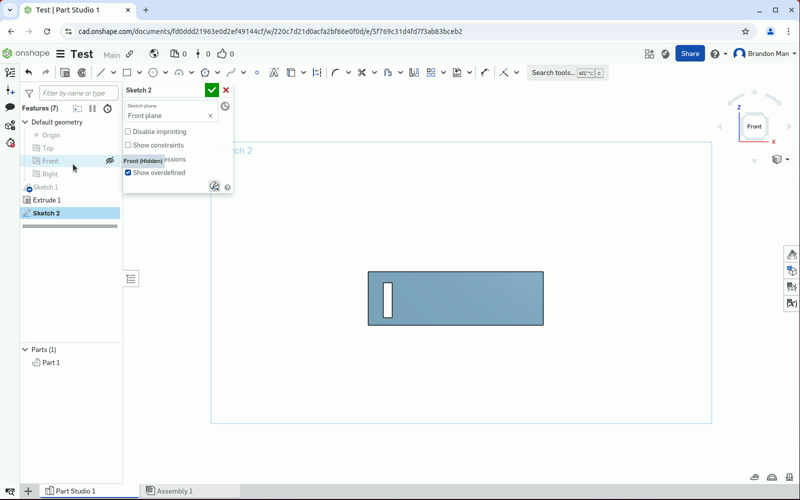
mouse_move(73, 352)
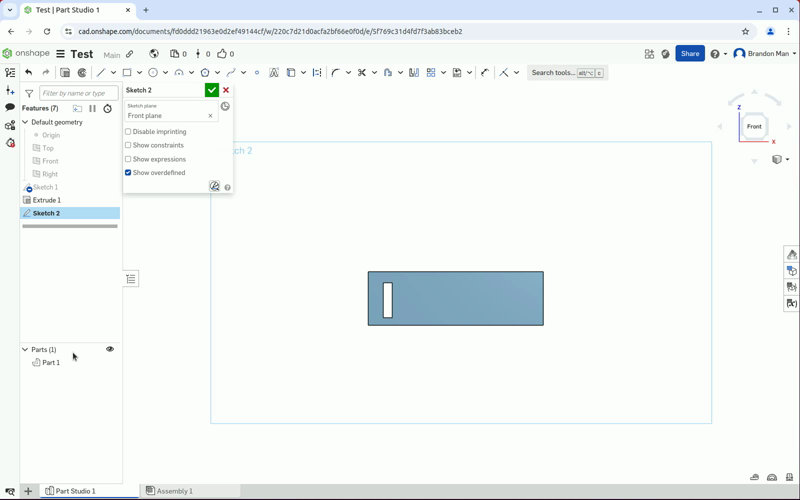
key(y)
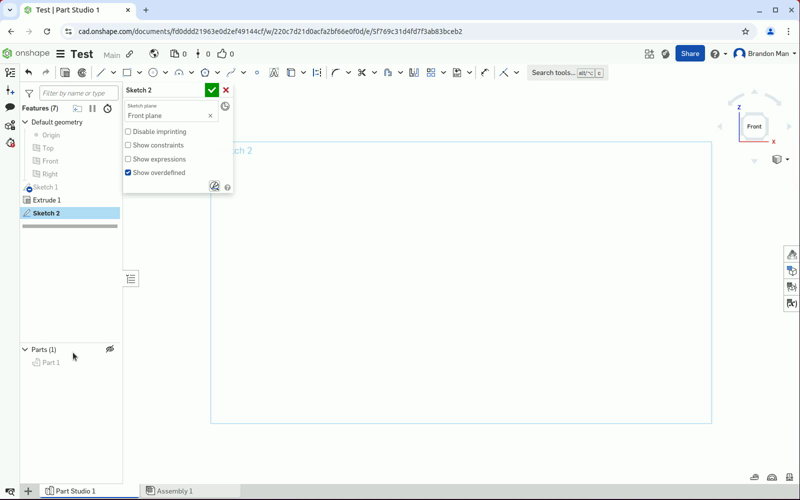
key(l)
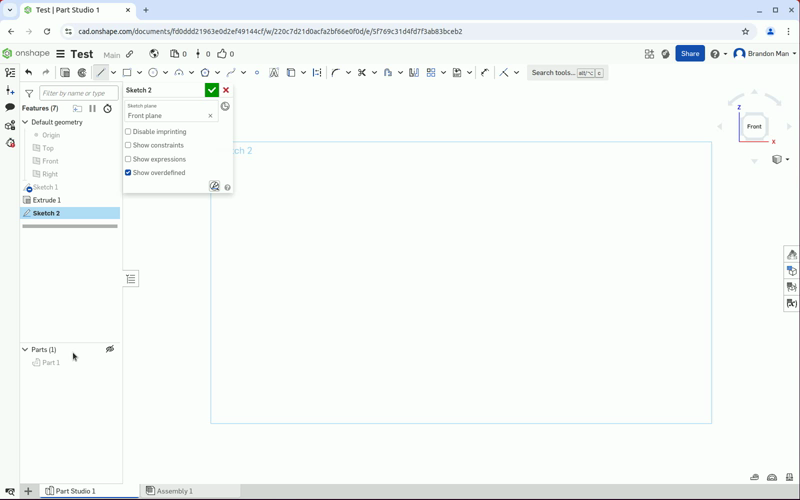
key_down(shift)
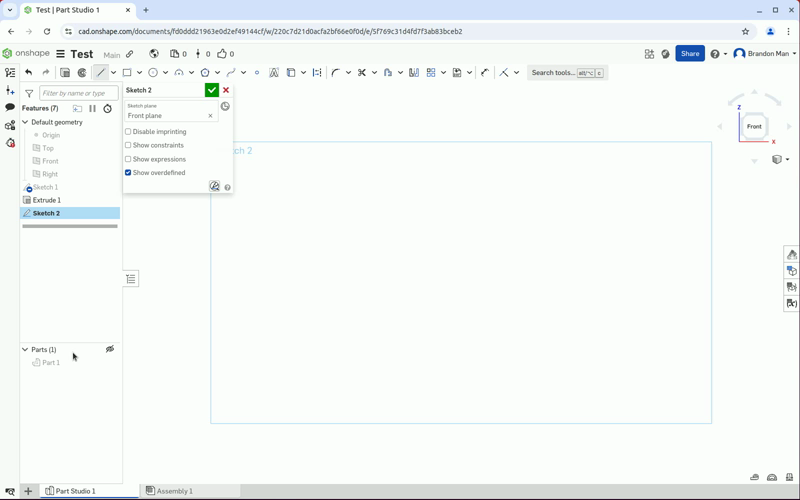
mouse_move(383, 318)
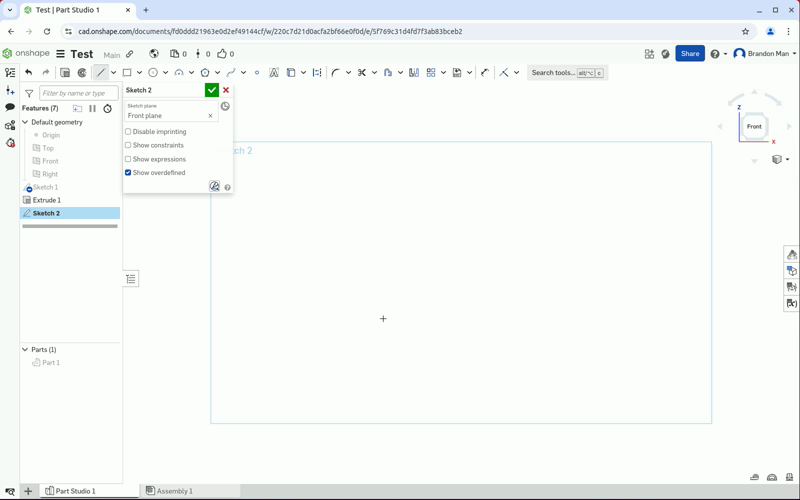
click(383, 318)
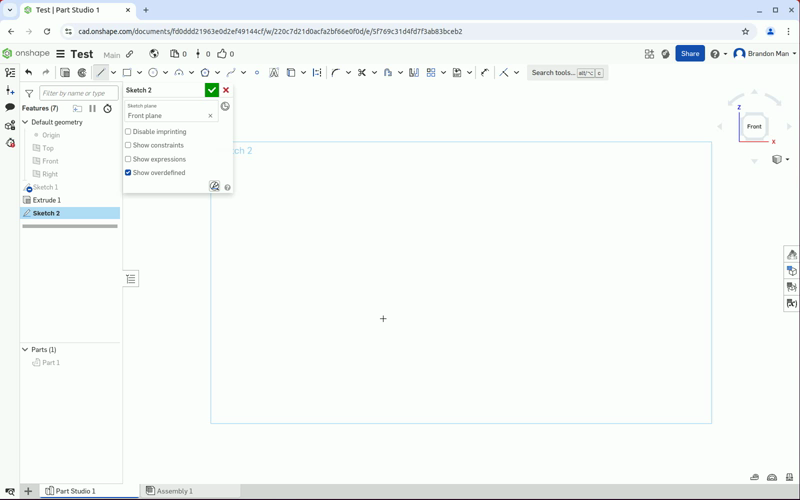
key_up(shift)
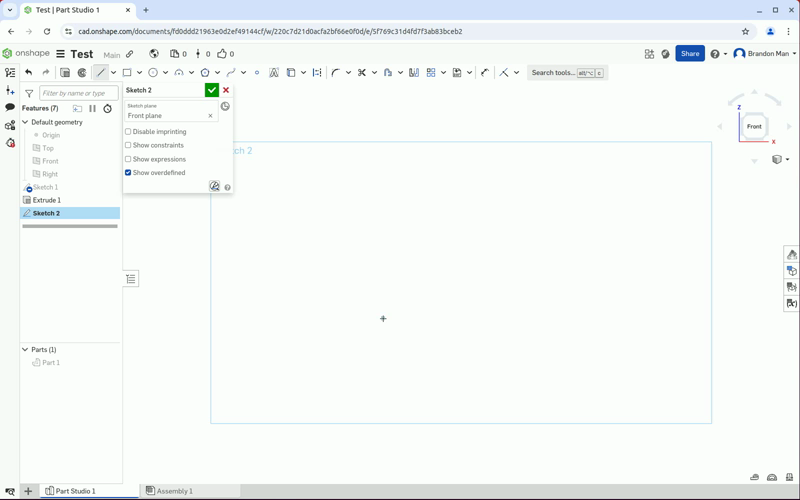
key_down(shift)
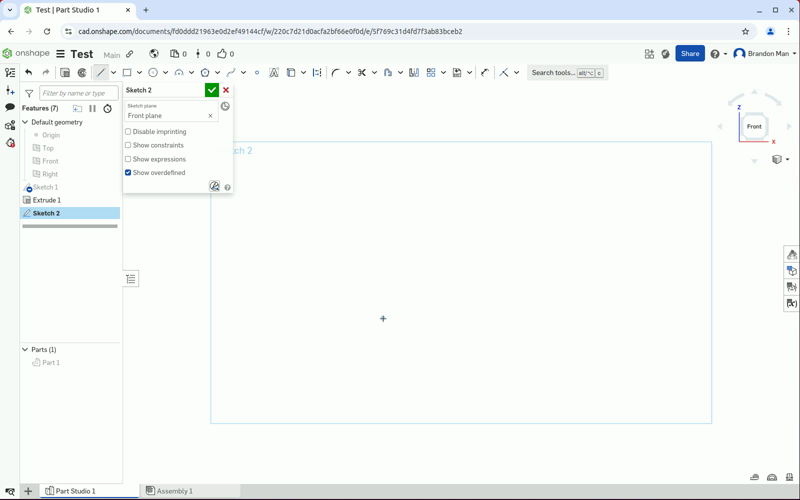
mouse_move(413, 318)
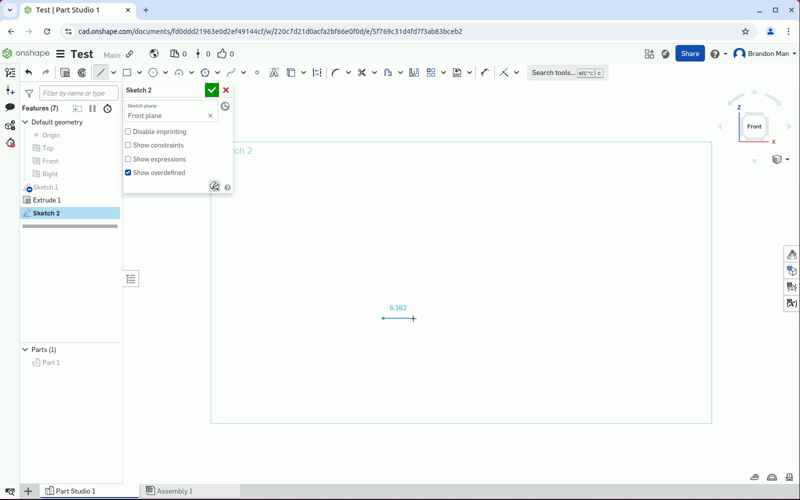
mouse_move(392, 318)
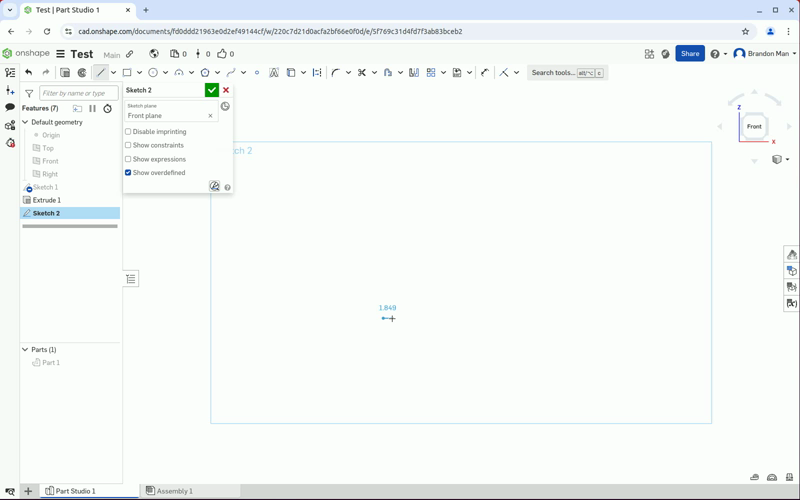
click(392, 318)
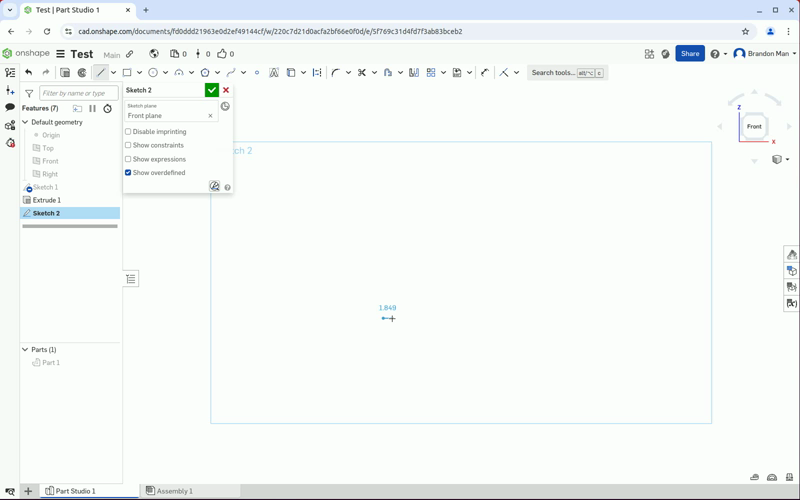
key_up(shift)
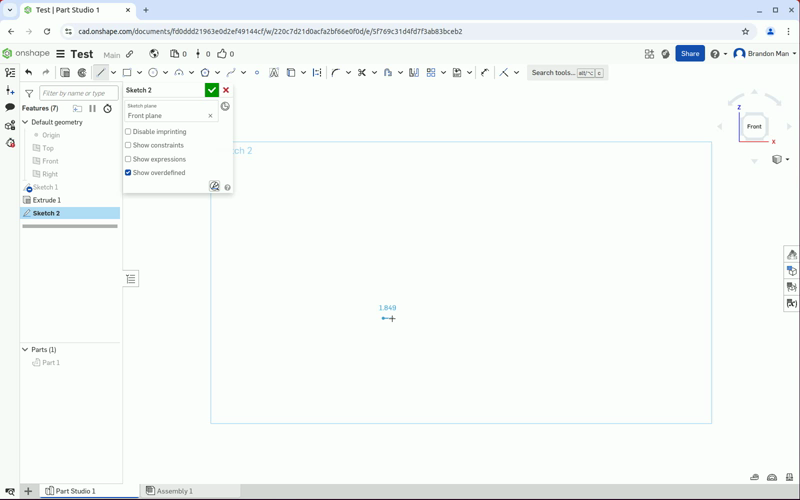
key_down(shift)
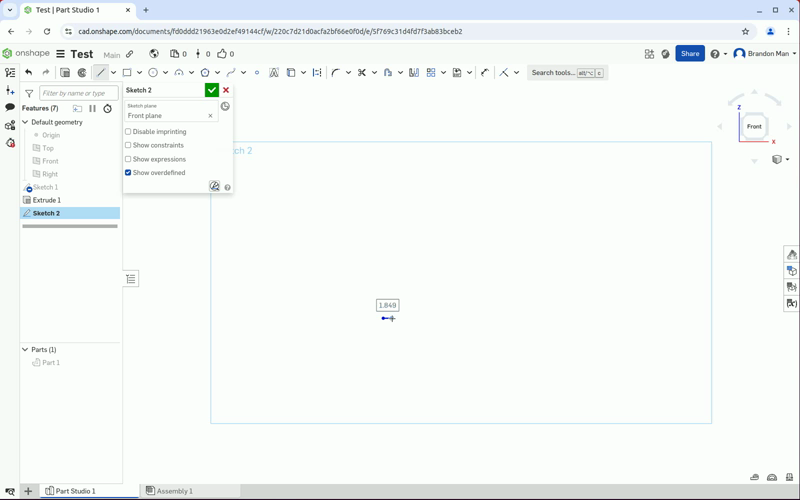
mouse_move(422, 318)
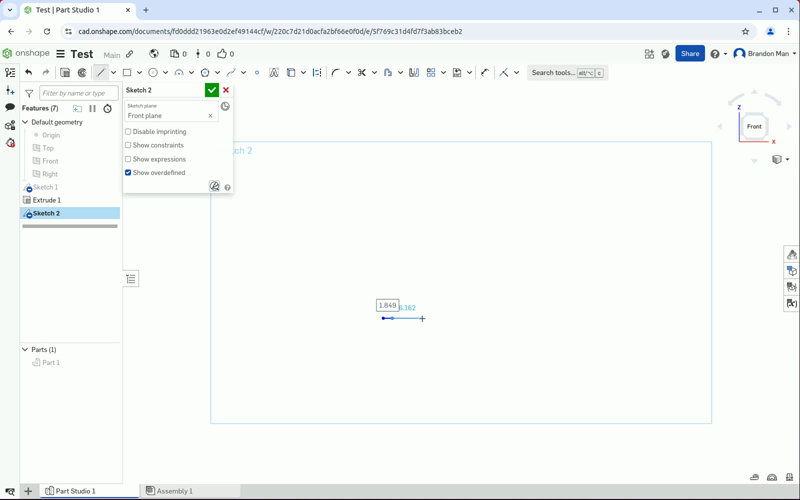
mouse_move(392, 282)
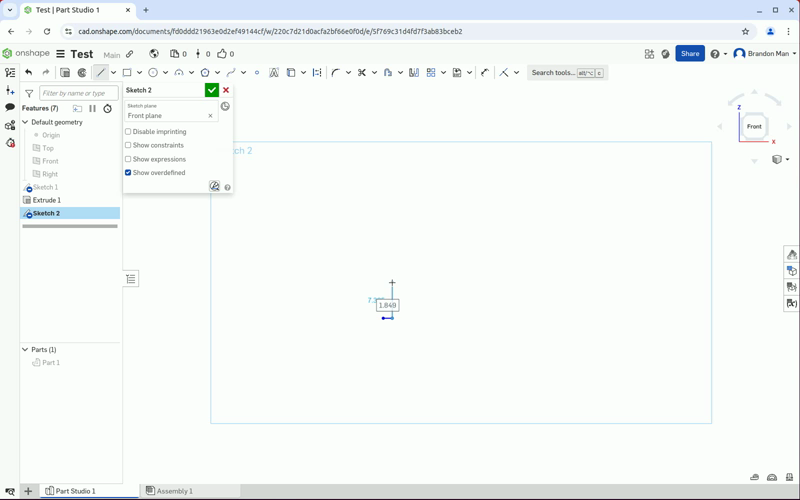
click(392, 282)
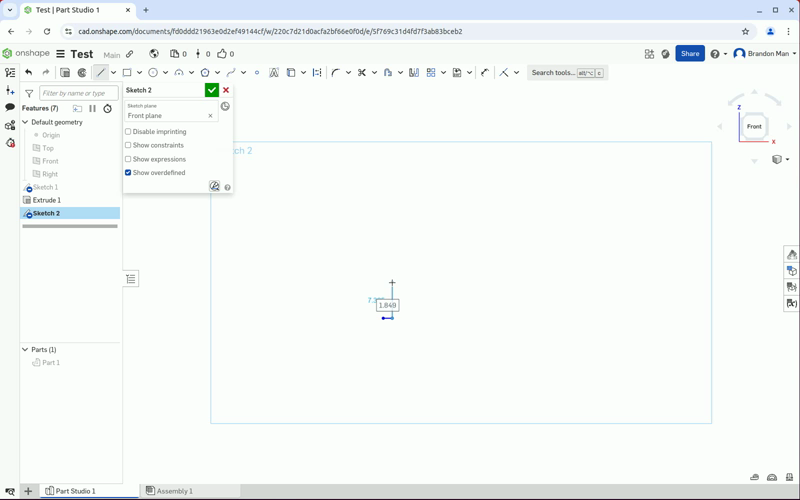
key_up(shift)
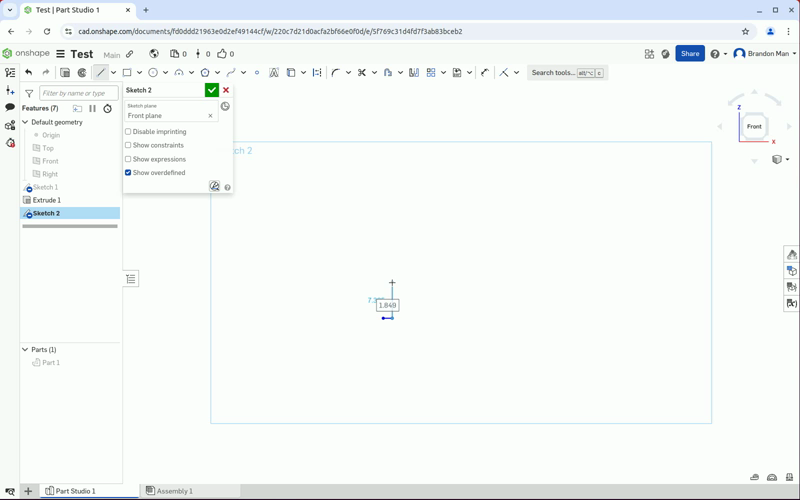
key_down(shift)
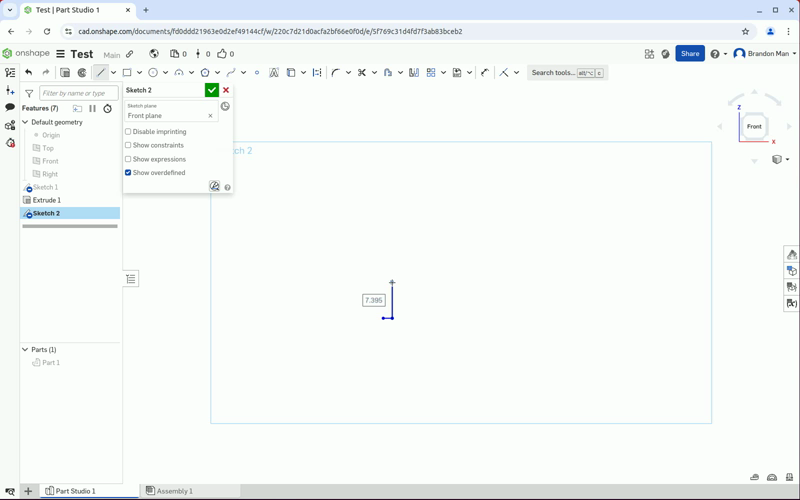
mouse_move(422, 282)
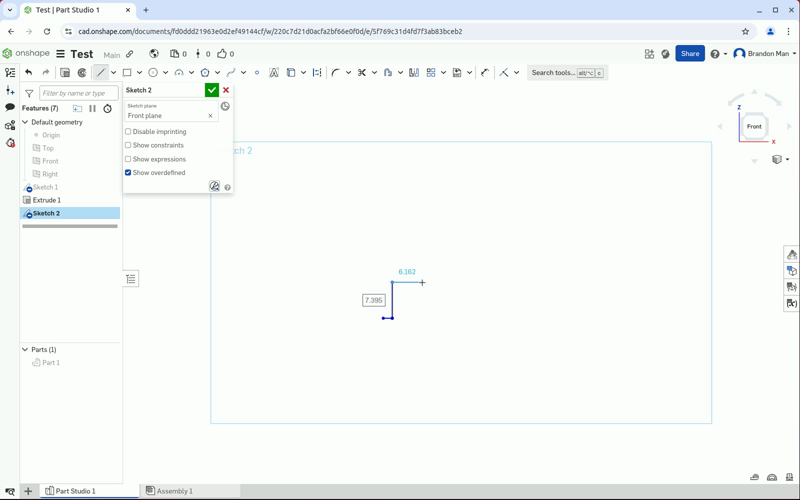
mouse_move(383, 282)
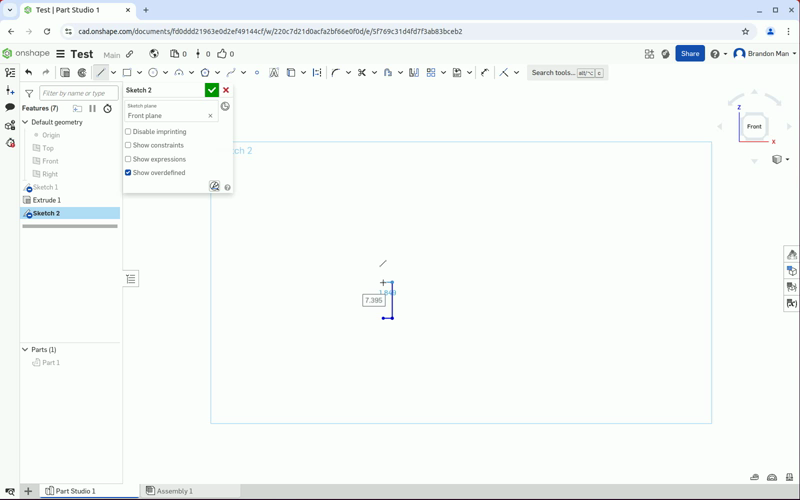
click(383, 282)
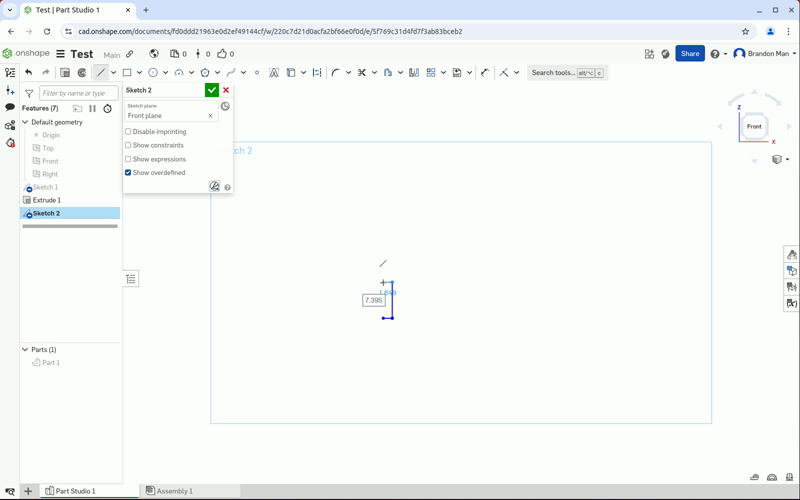
key_up(shift)
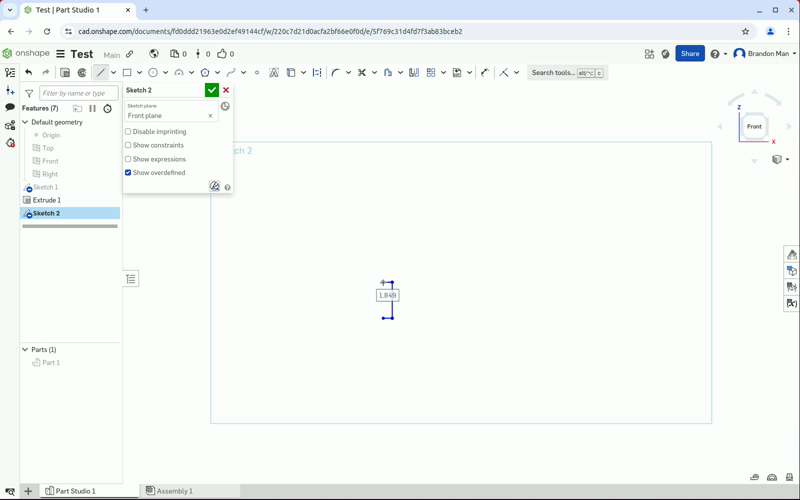
mouse_move(413, 282)
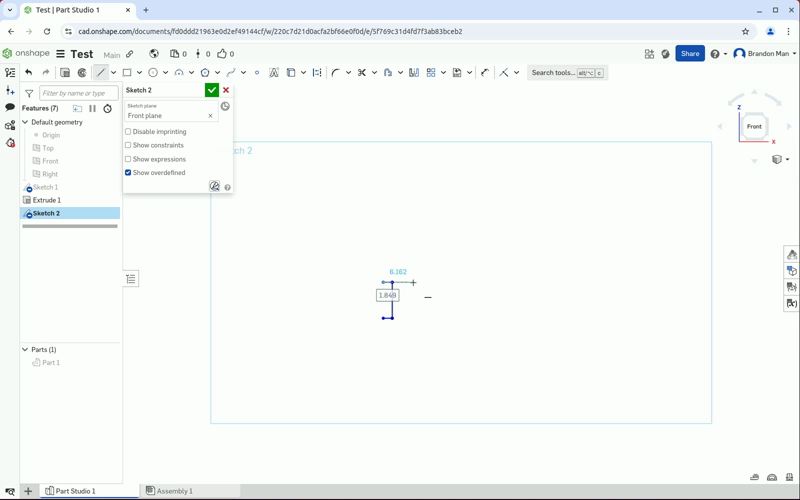
key_down(shift)
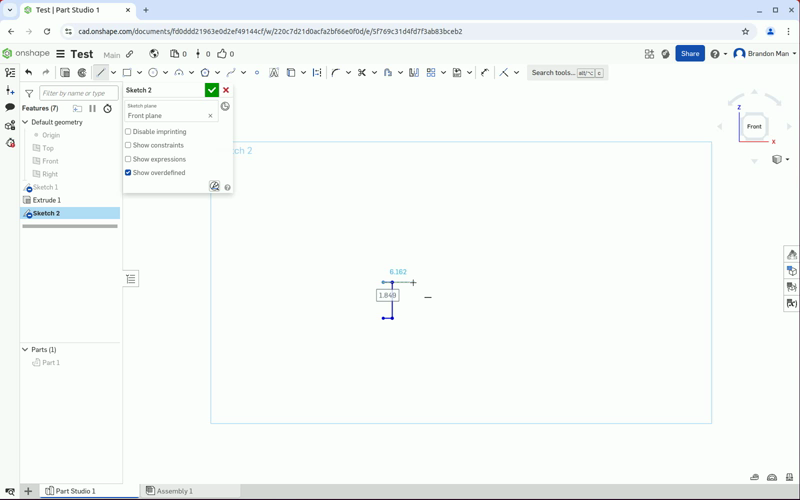
mouse_move(383, 318)
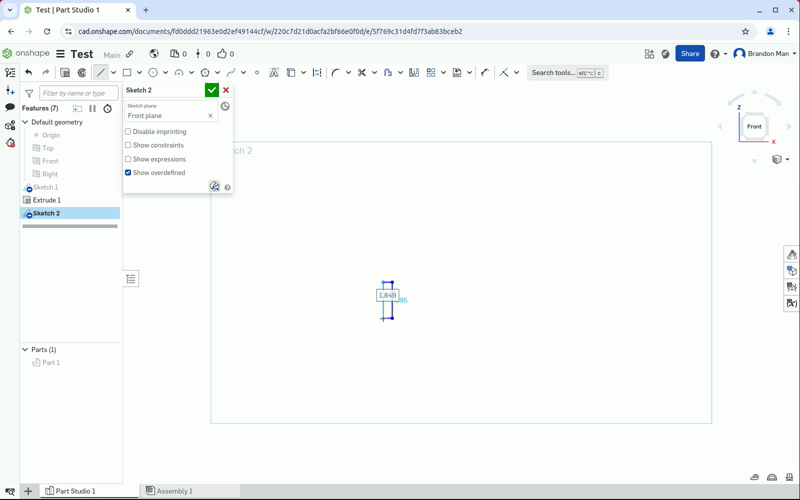
key_up(shift)
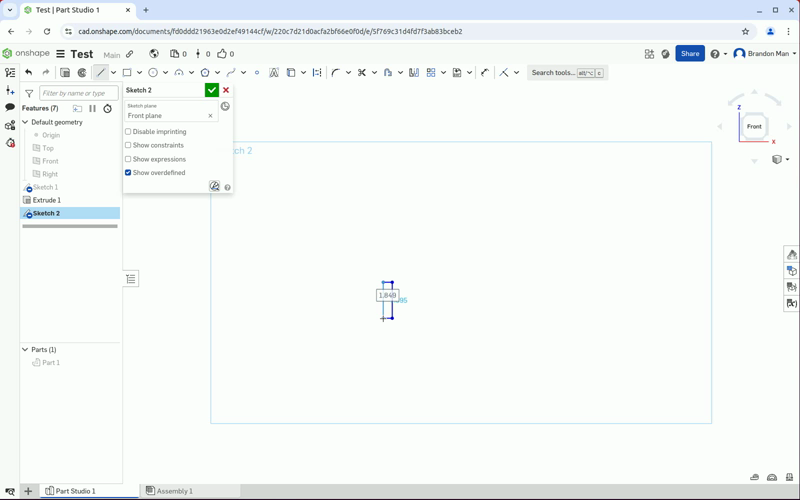
click(383, 318)
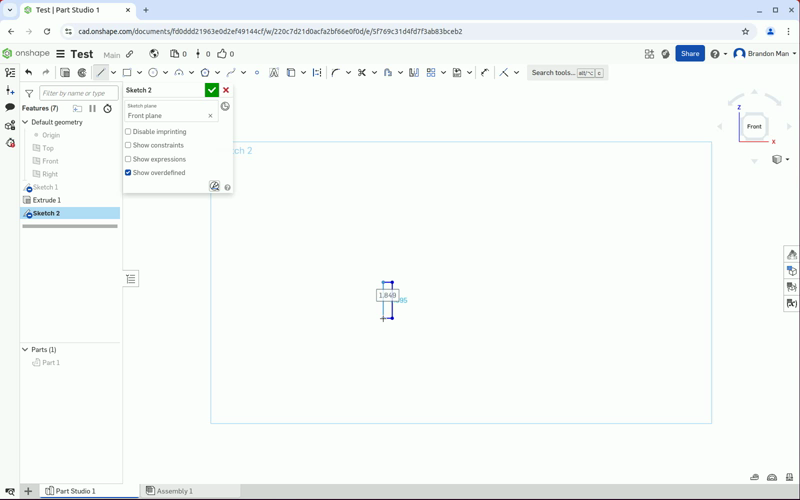
key(esc)
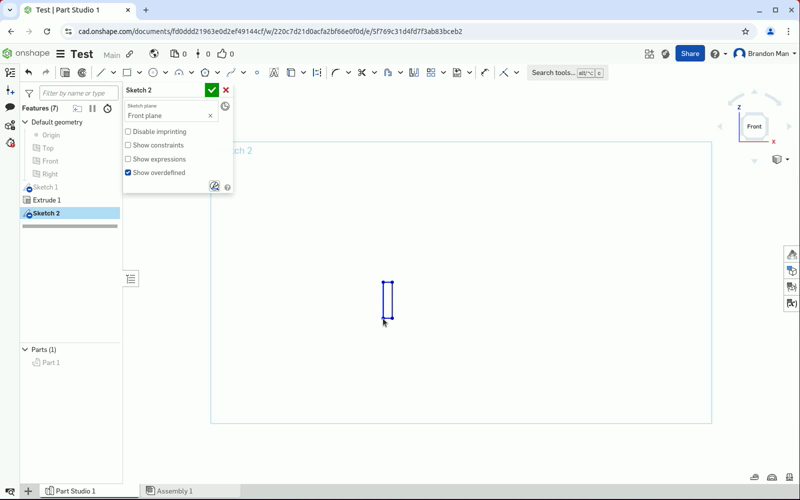
mouse_move(388, 303)
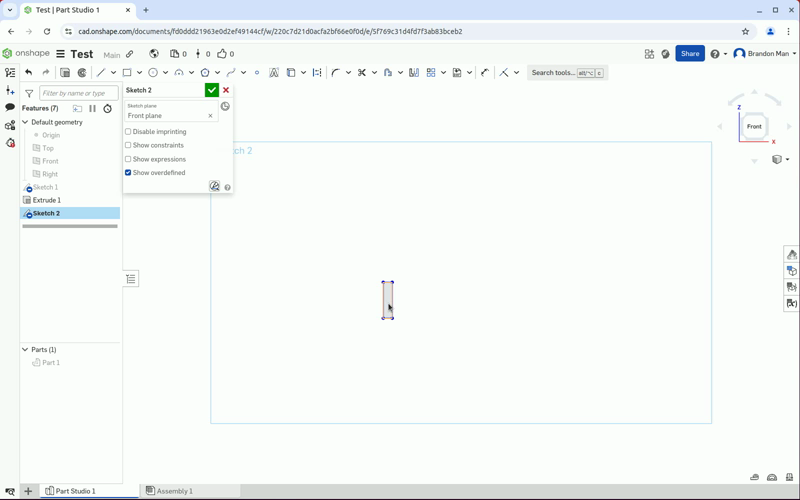
scroll(6)
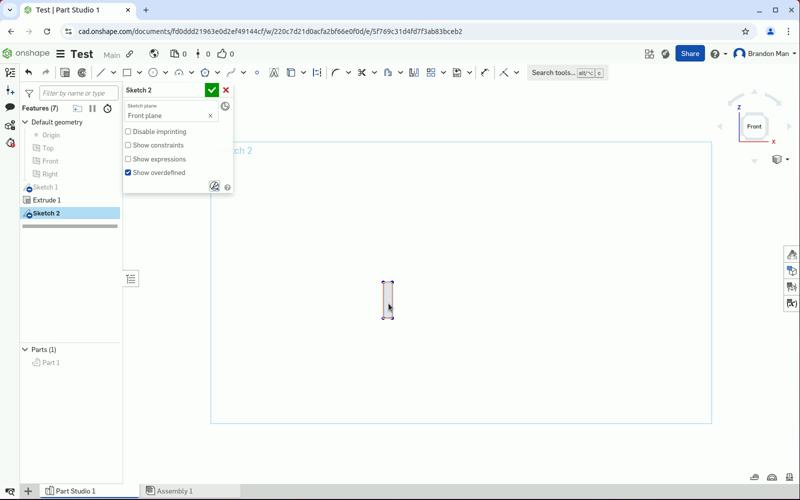
scroll(6)
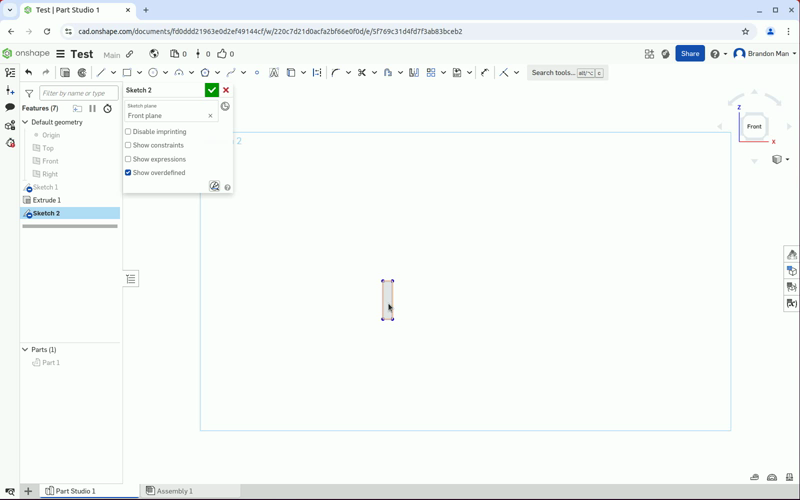
scroll(6)
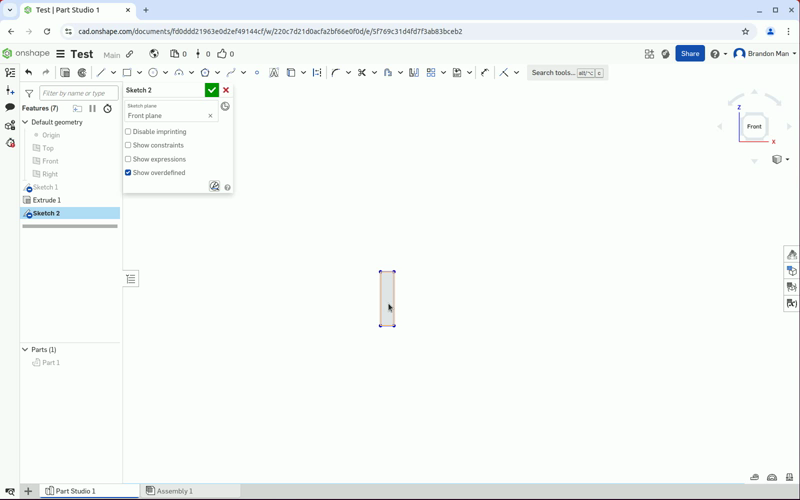
scroll(6)
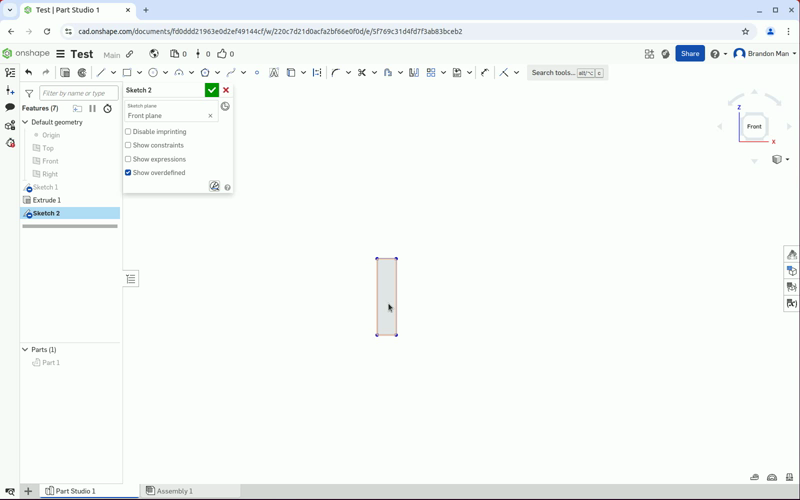
scroll(6)
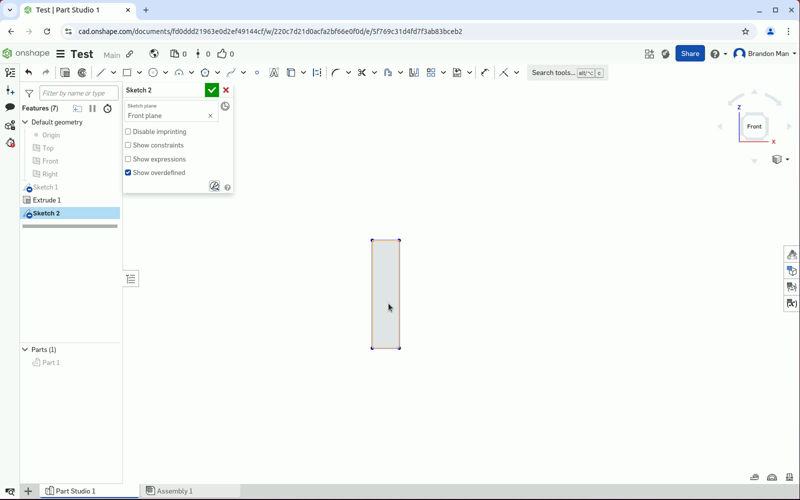
scroll(6)
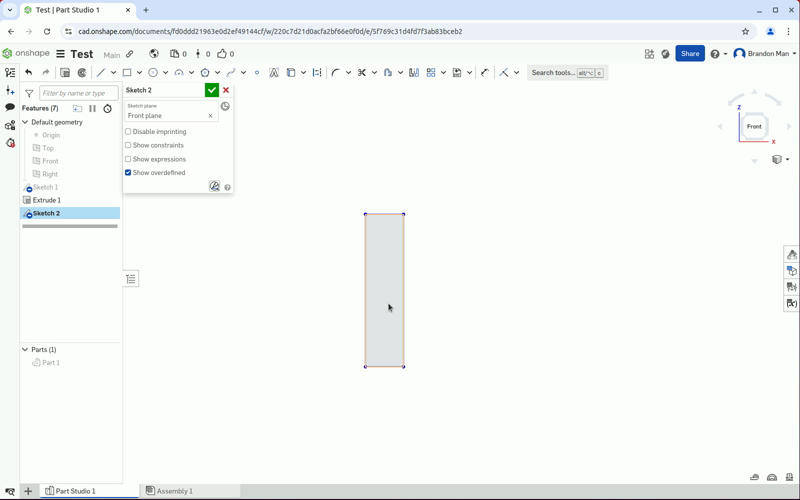
scroll(6)
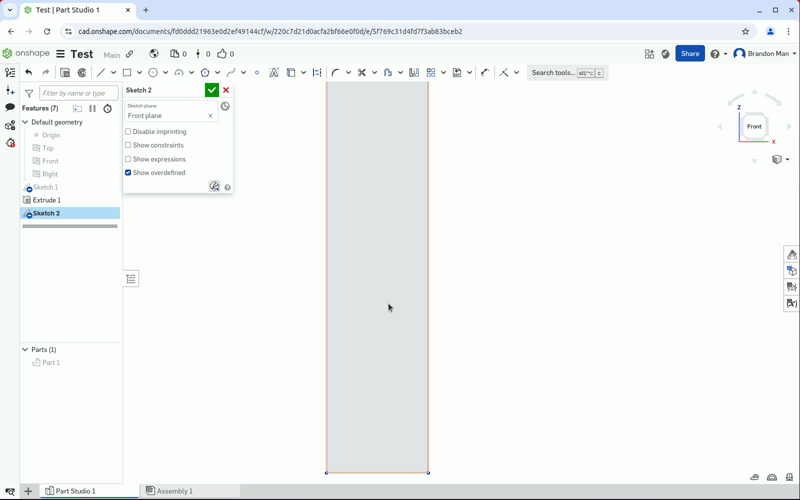
click(388, 303)
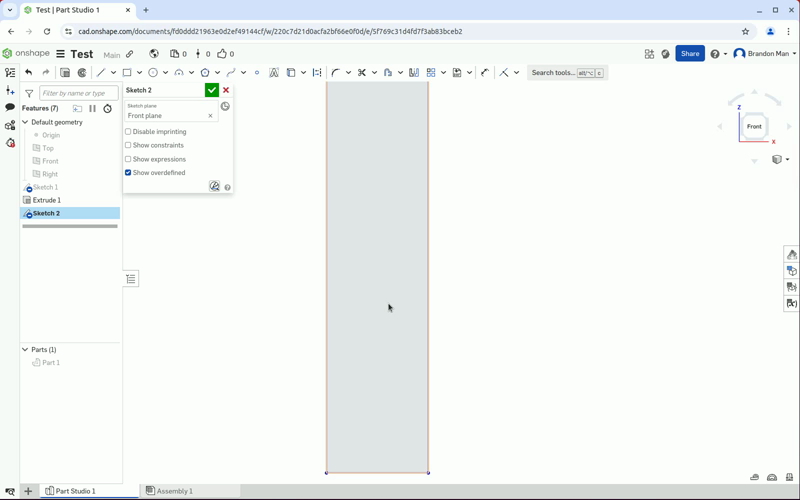
scroll(-6)
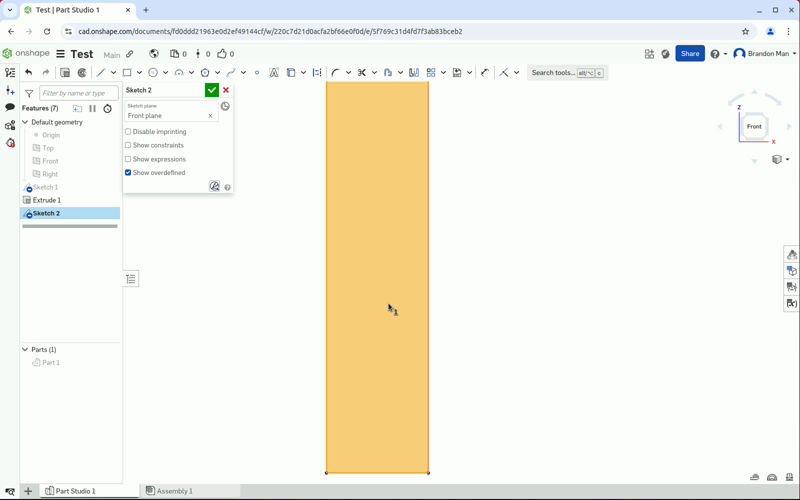
scroll(-6)
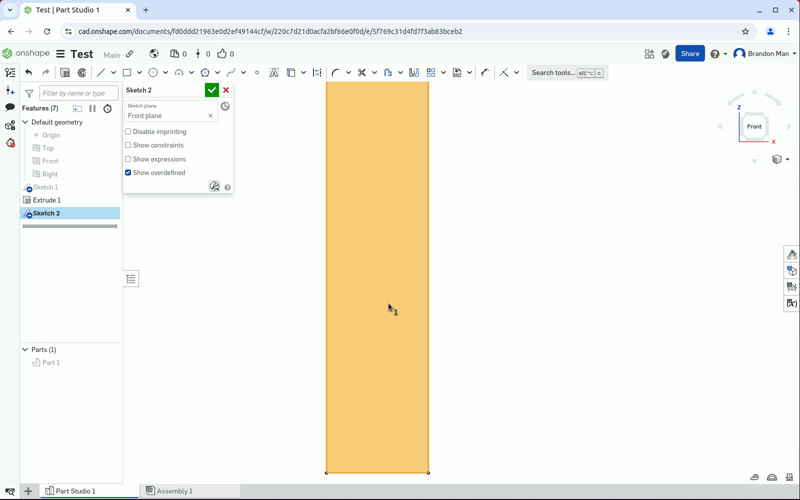
scroll(-6)
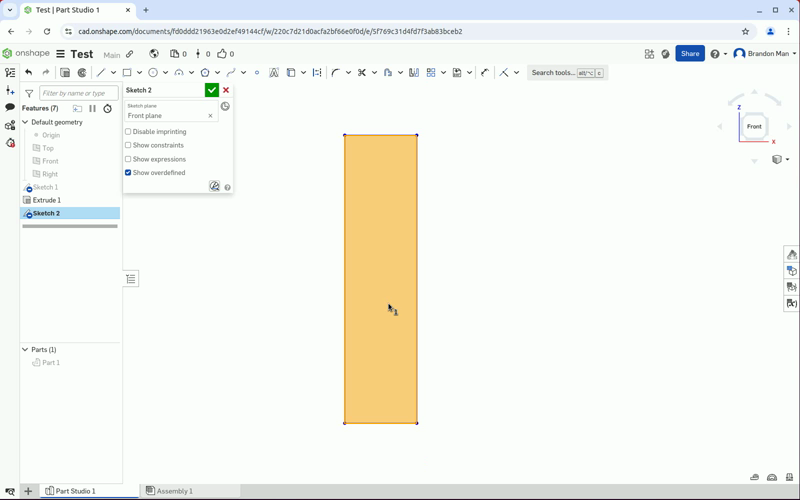
scroll(-6)
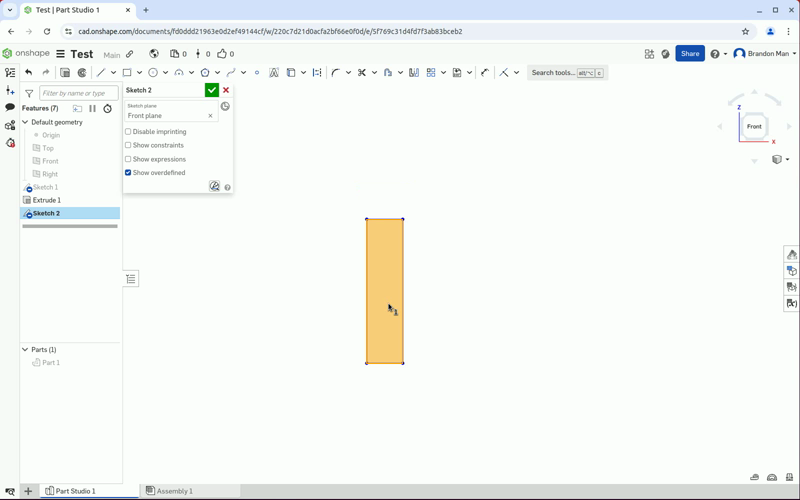
scroll(-6)
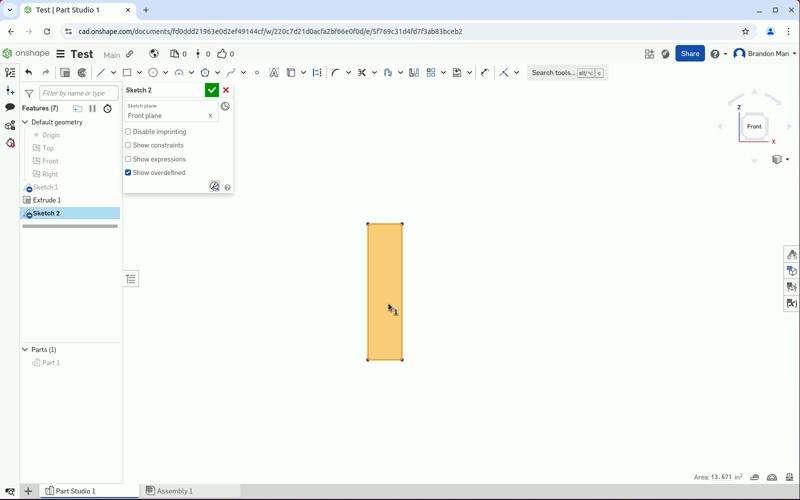
scroll(-6)
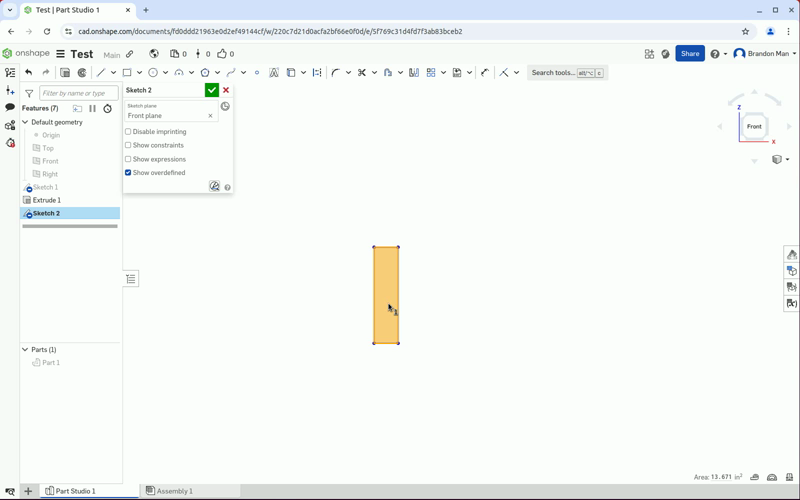
scroll(-6)
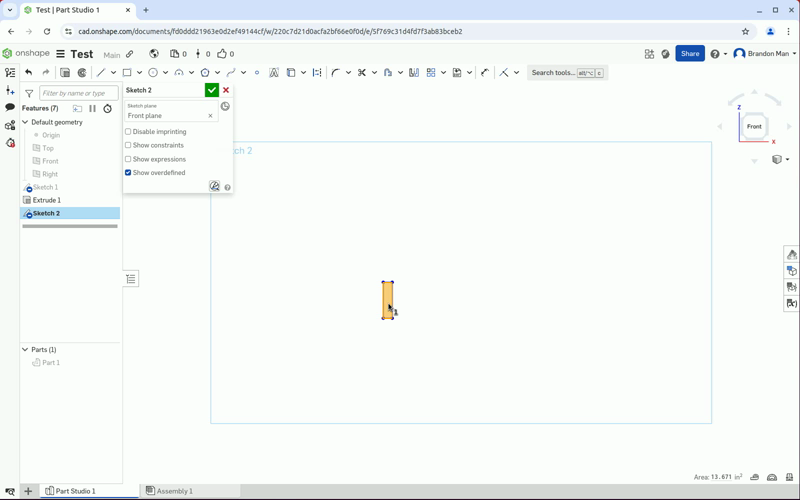
mouse_move(73, 352)
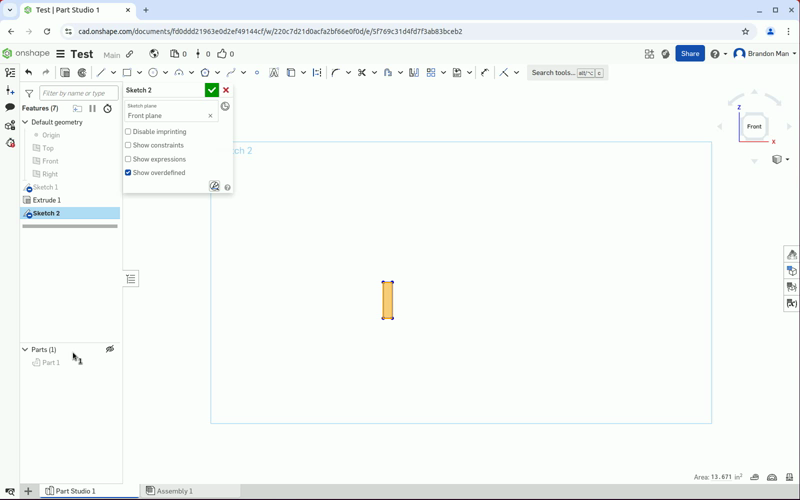
key(shift+y)
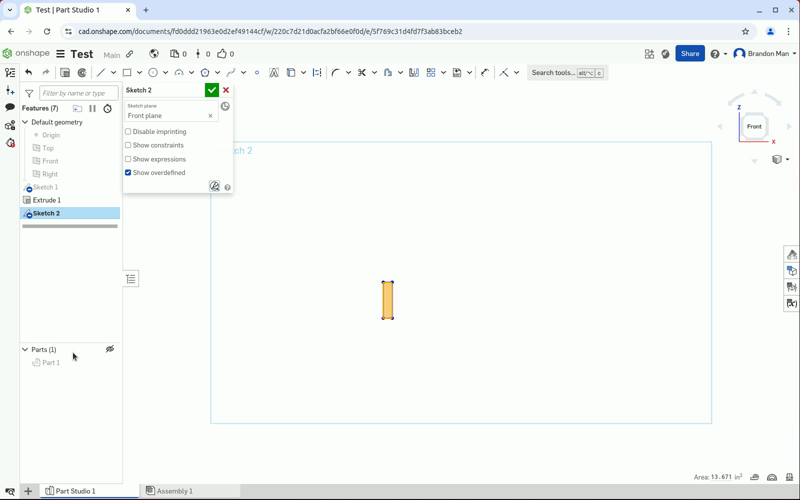
key(shift+e)
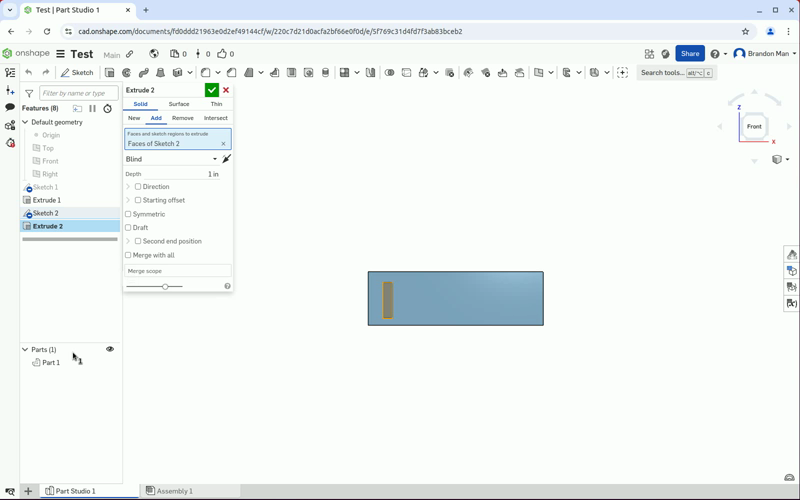
mouse_move(143, 106)
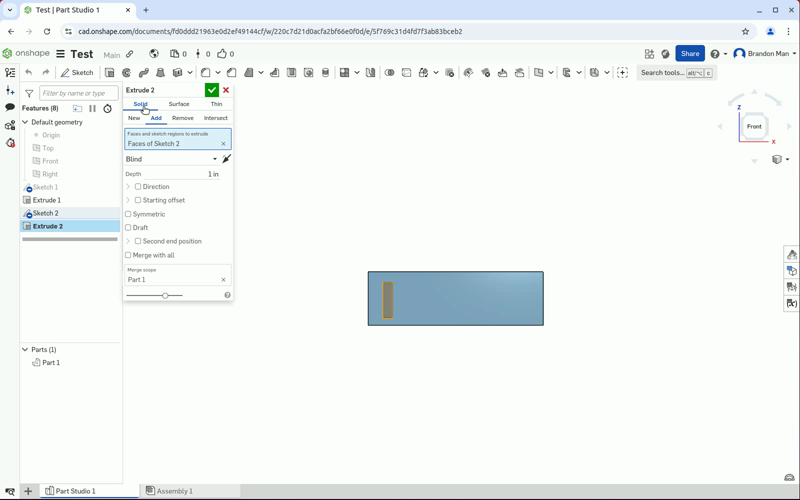
click(143, 106)
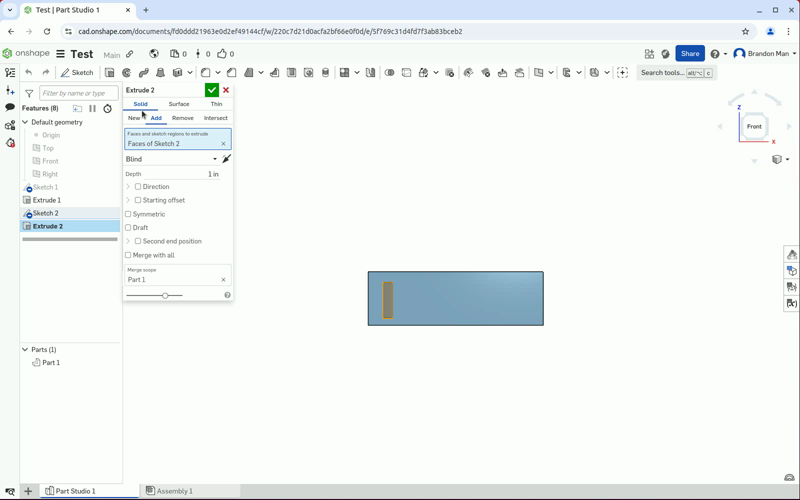
mouse_move(137, 120)
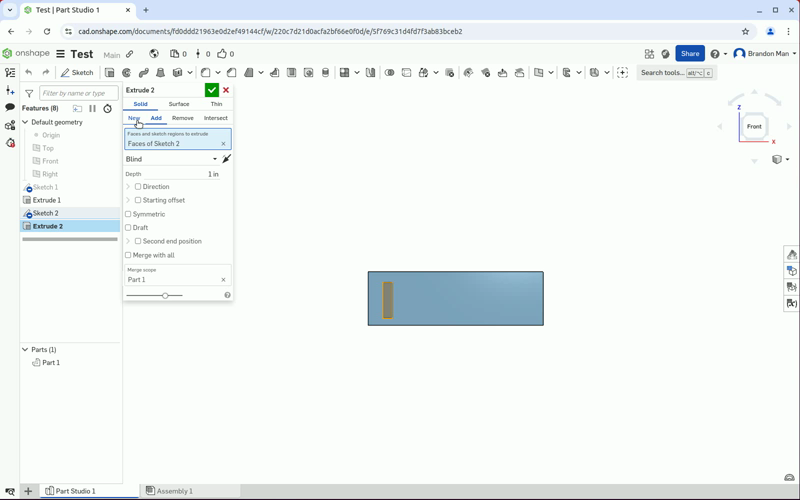
click(137, 120)
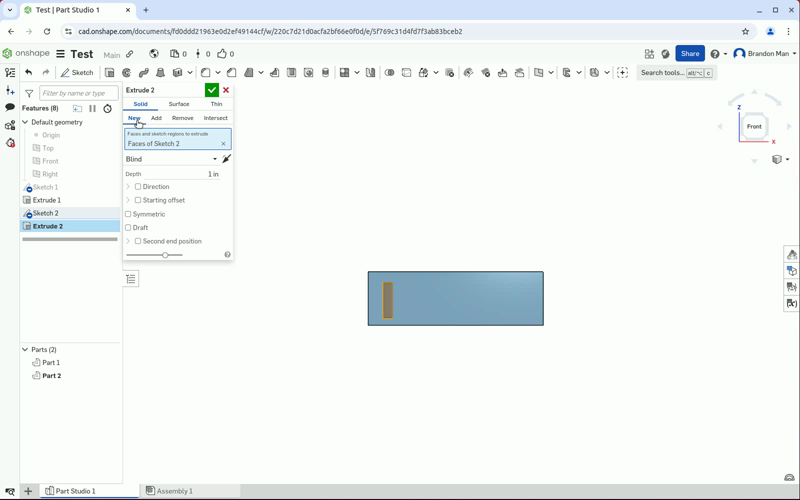
key(tab, 4)
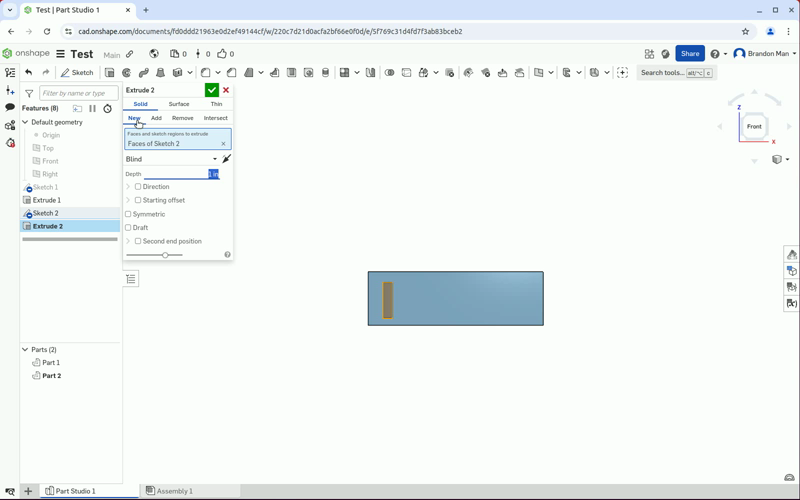
text(23.108)
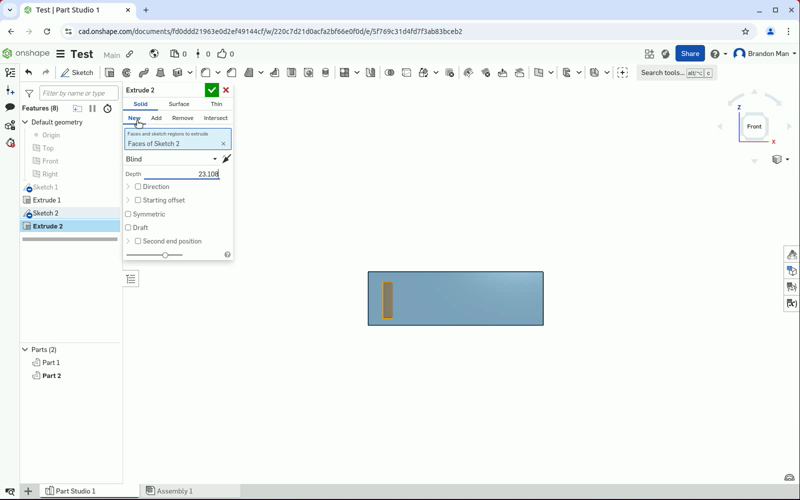
key(enter)
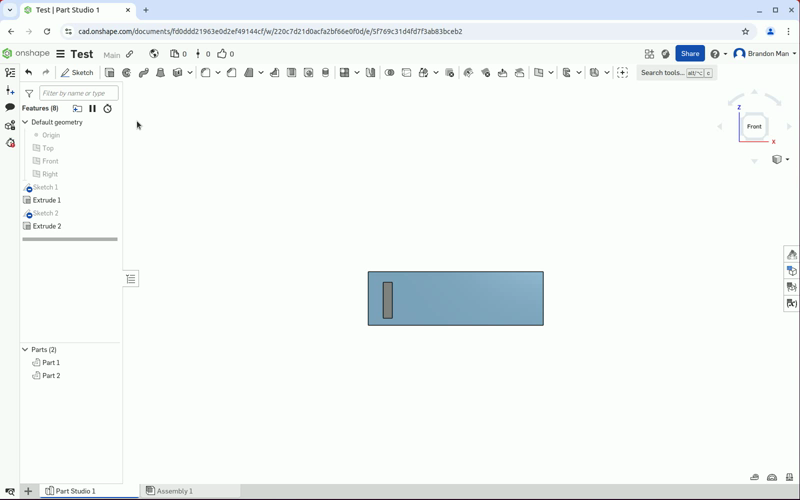
key(shift+h)
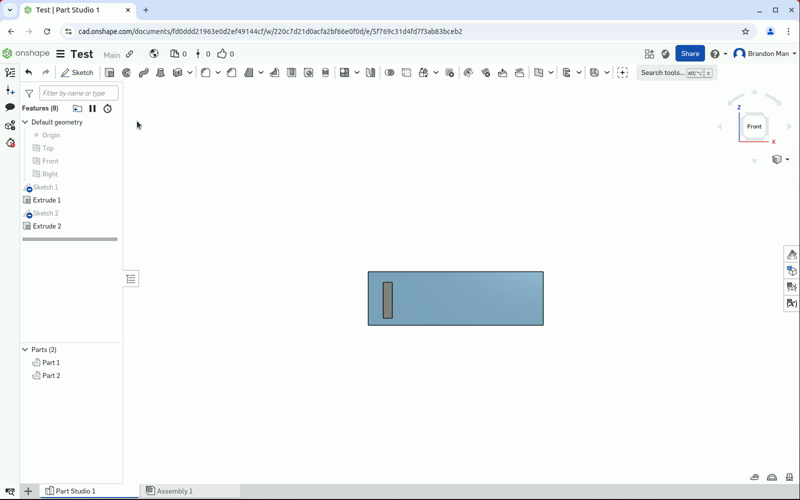
key(shift+h)
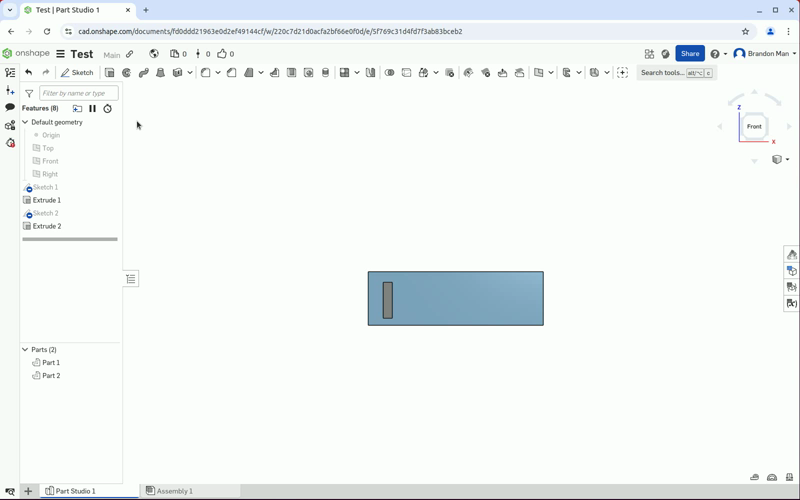
mouse_move(73, 189)
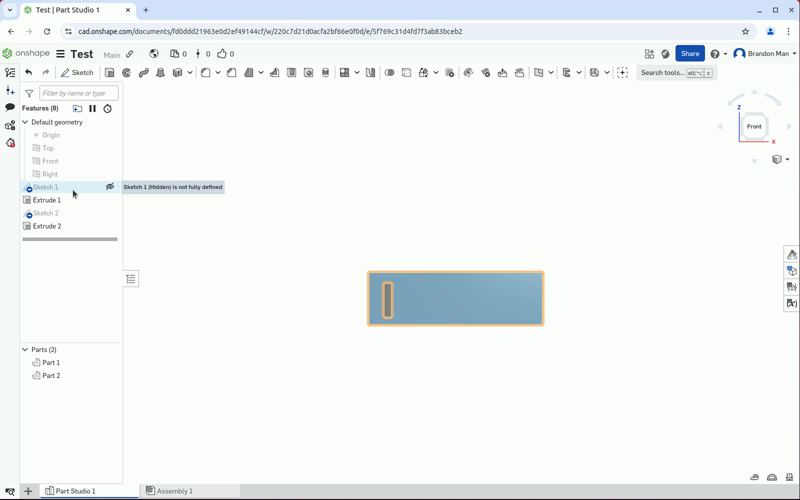
click(73, 189)
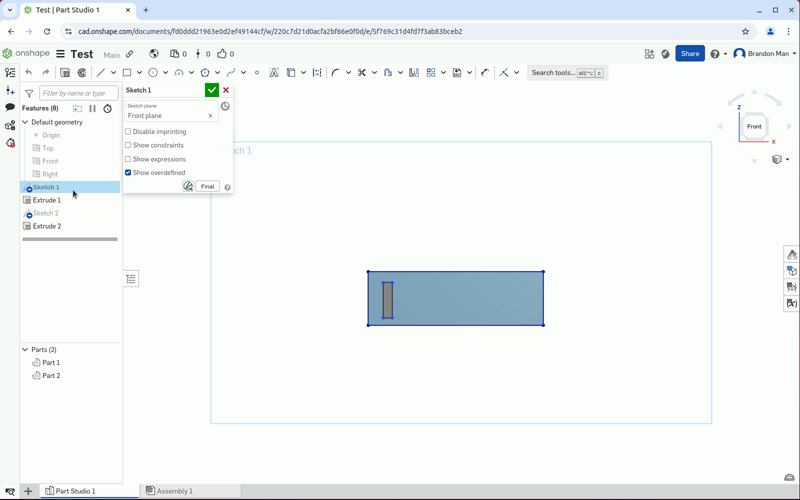
mouse_move(229, 92)
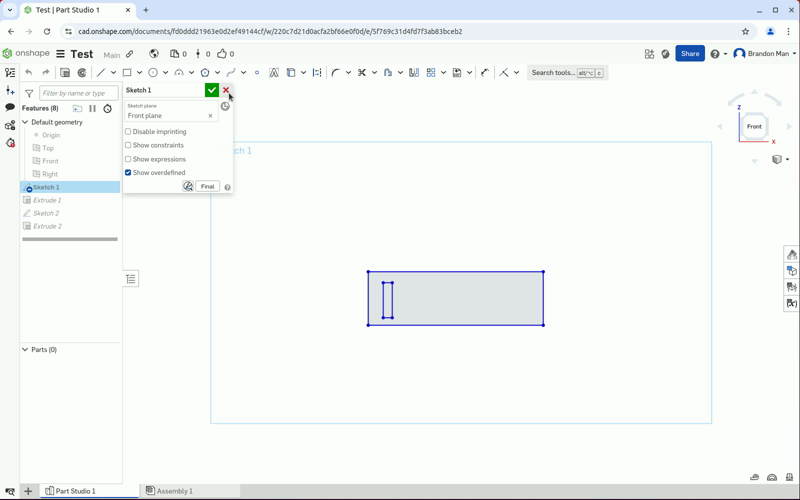
click(229, 92)
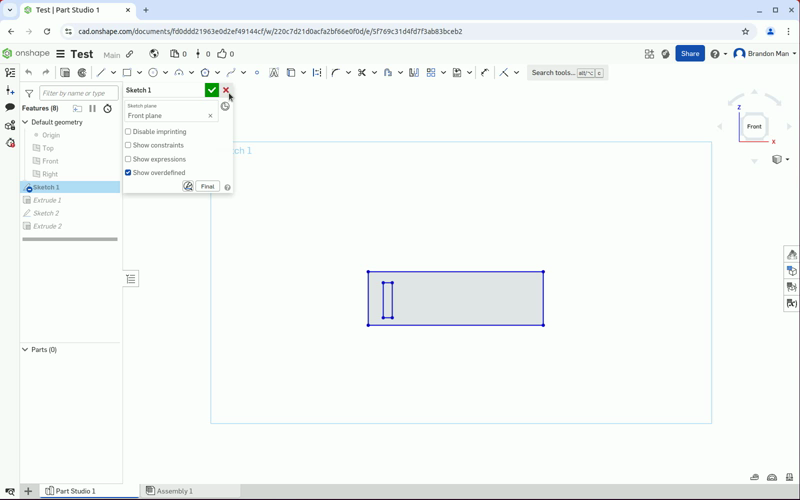
key(shift+s)
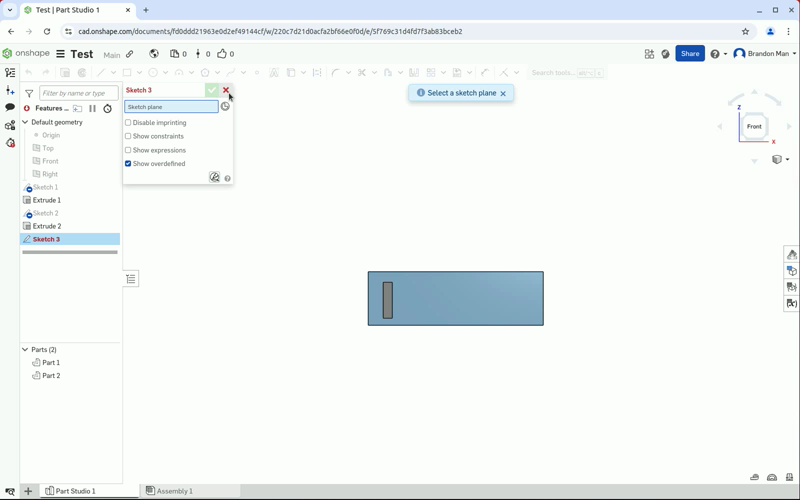
mouse_move(73, 163)
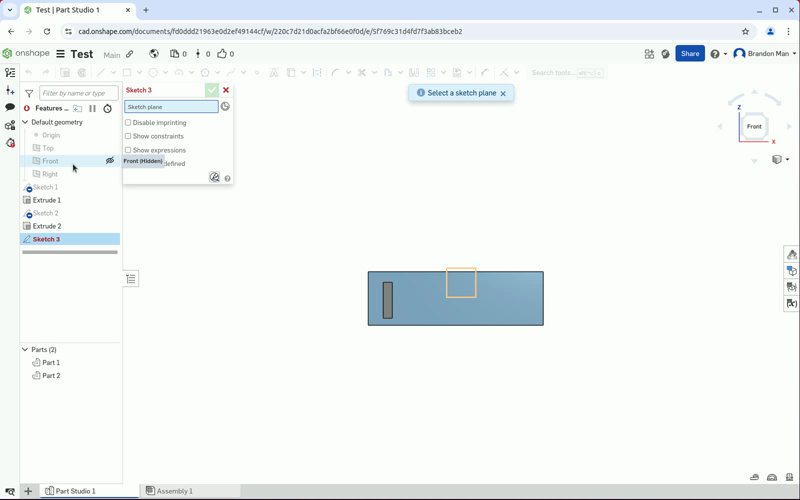
click(73, 163)
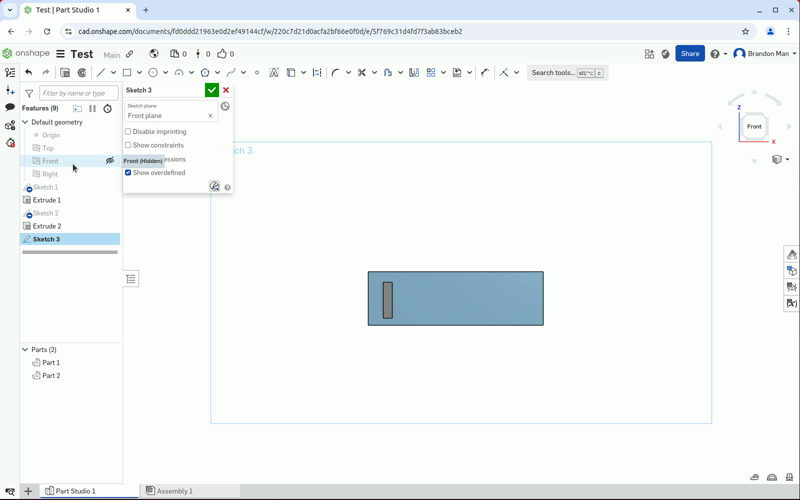
mouse_move(73, 352)
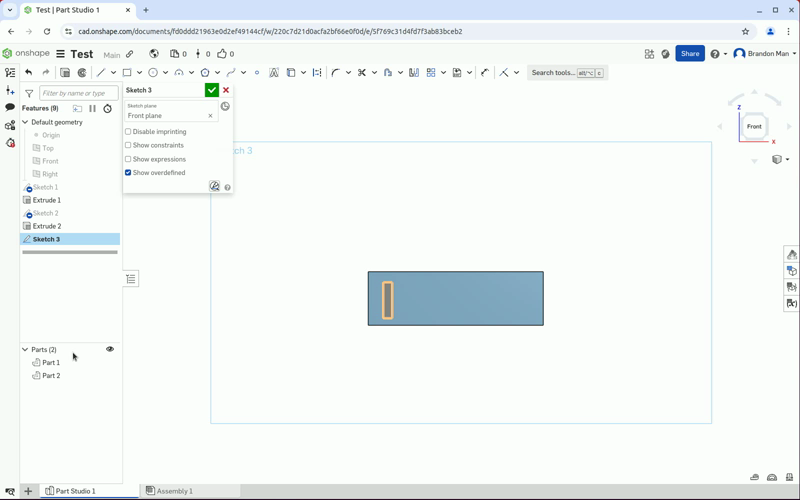
key(y)
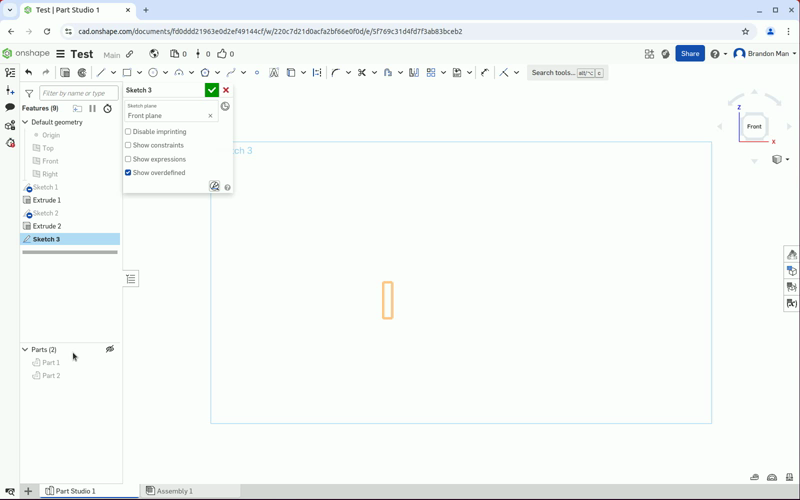
key(l)
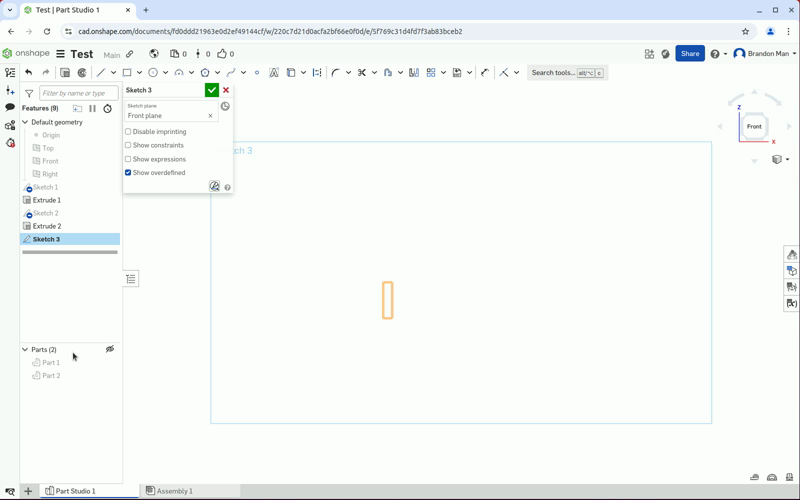
key_down(shift)
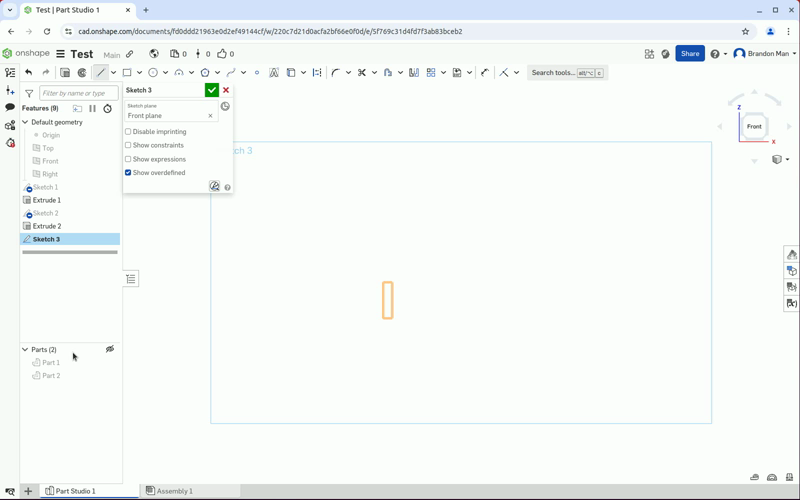
mouse_move(494, 314)
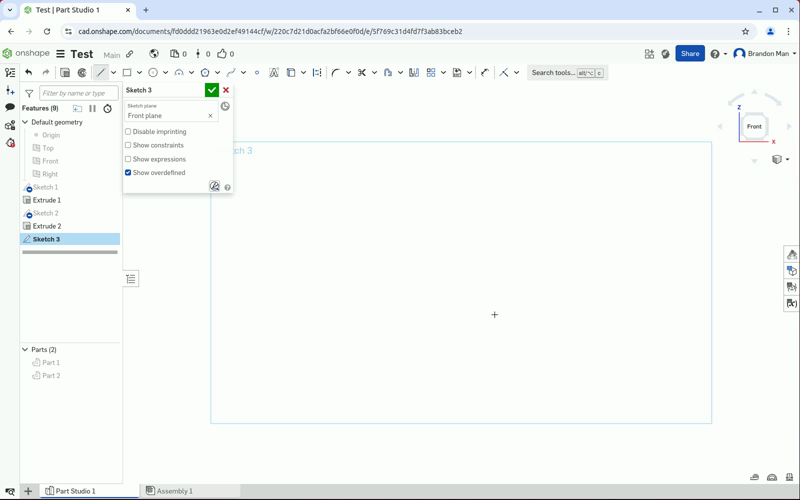
click(494, 314)
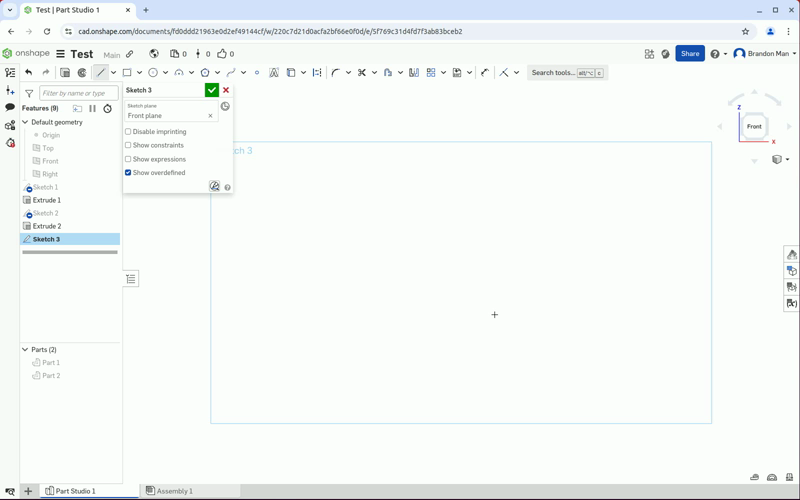
key_up(shift)
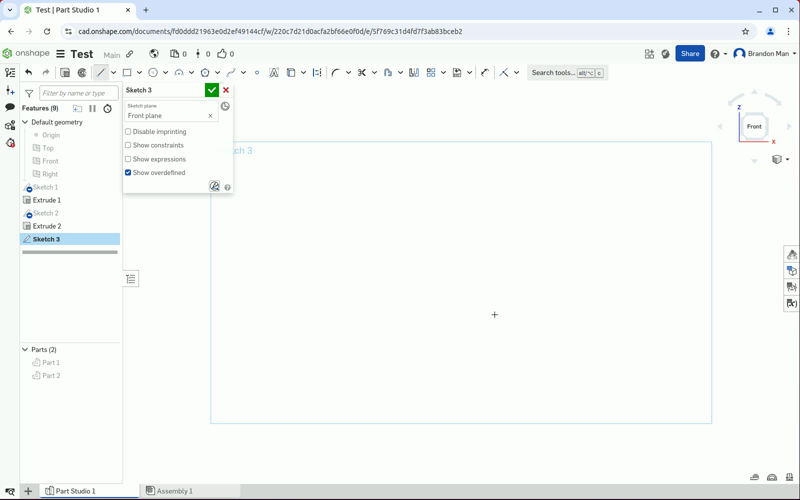
key_down(shift)
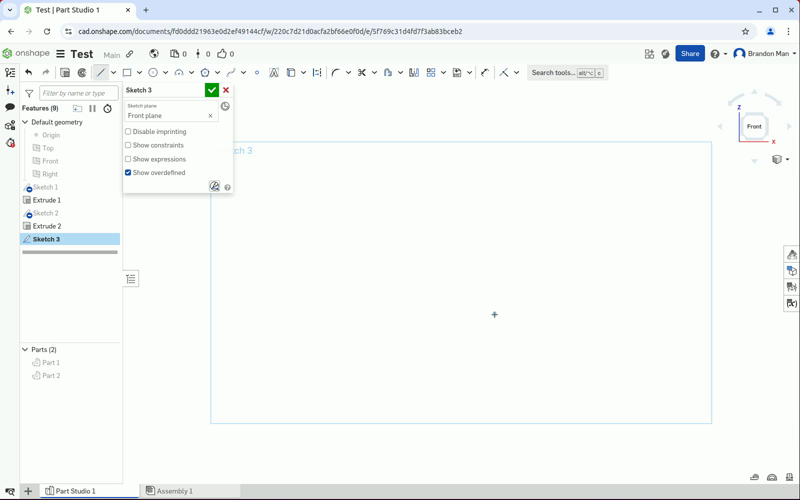
mouse_move(524, 314)
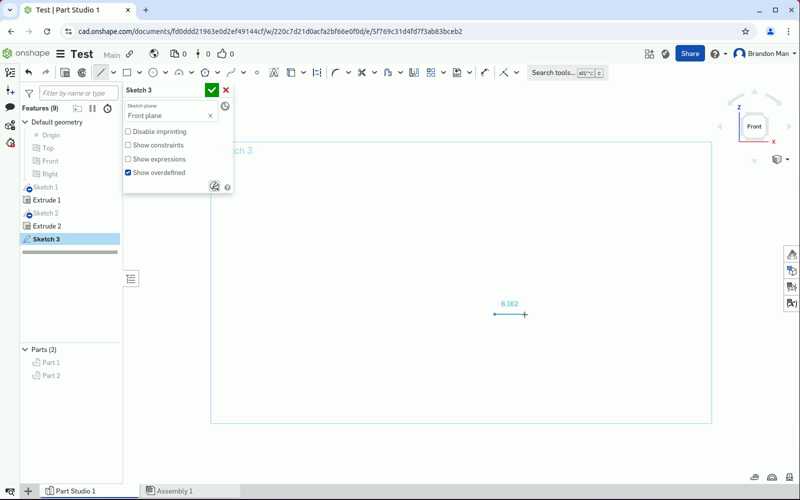
mouse_move(504, 314)
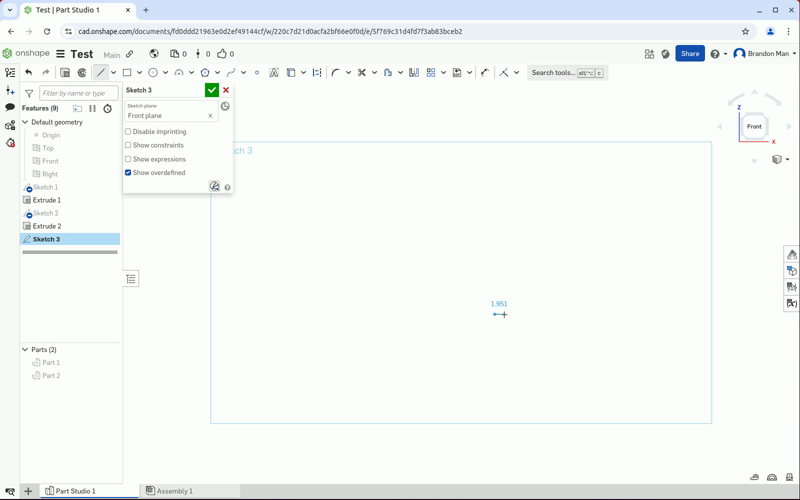
click(504, 314)
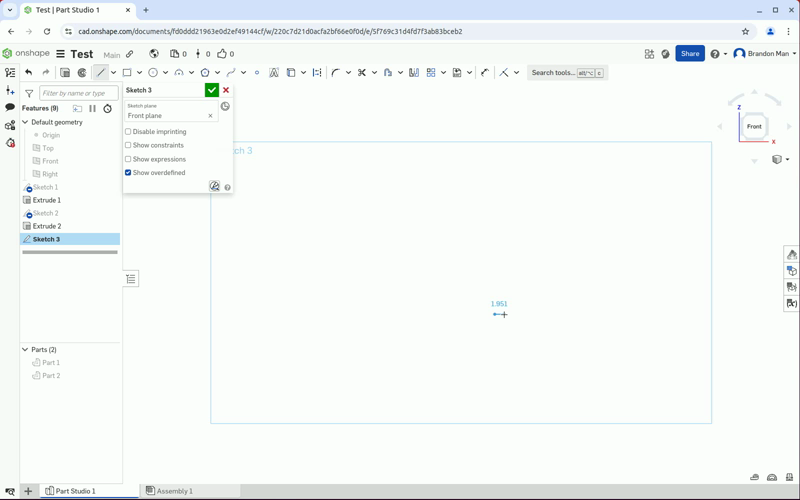
key_up(shift)
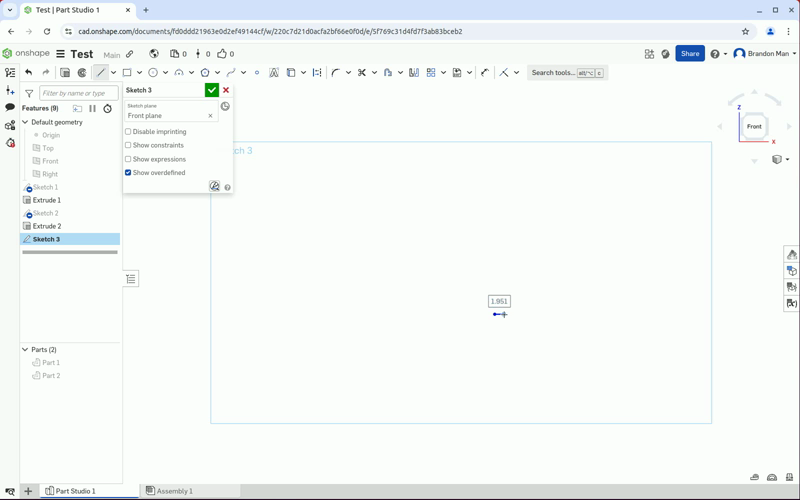
key_down(shift)
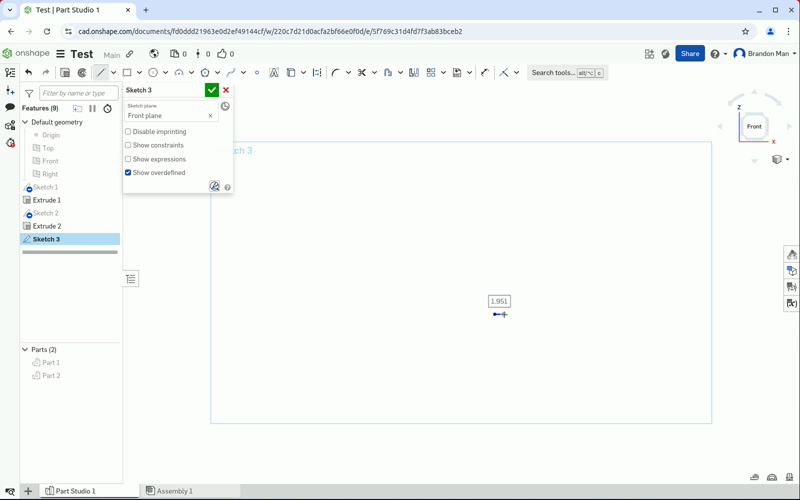
mouse_move(534, 314)
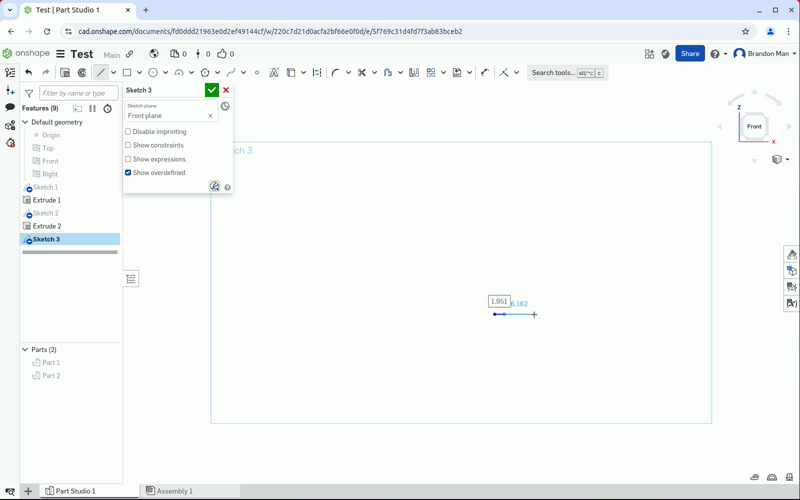
mouse_move(504, 278)
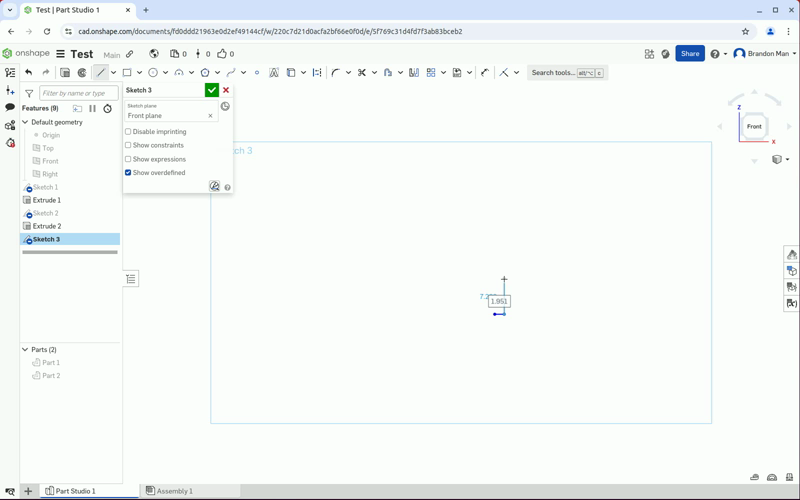
click(504, 278)
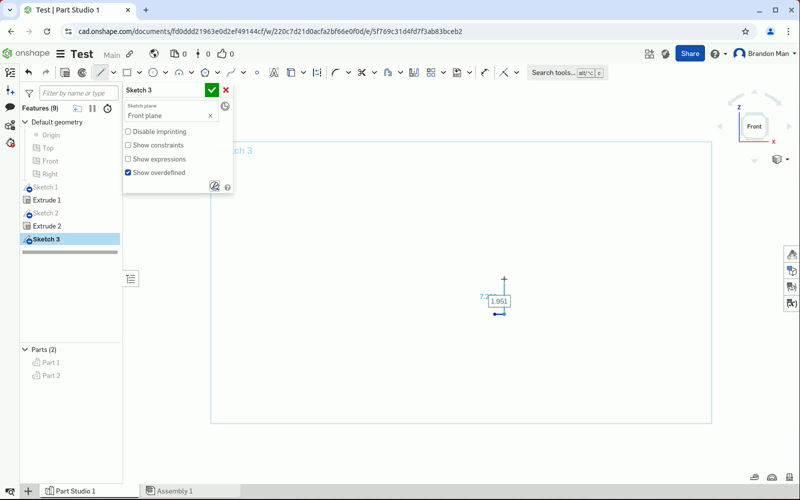
key_up(shift)
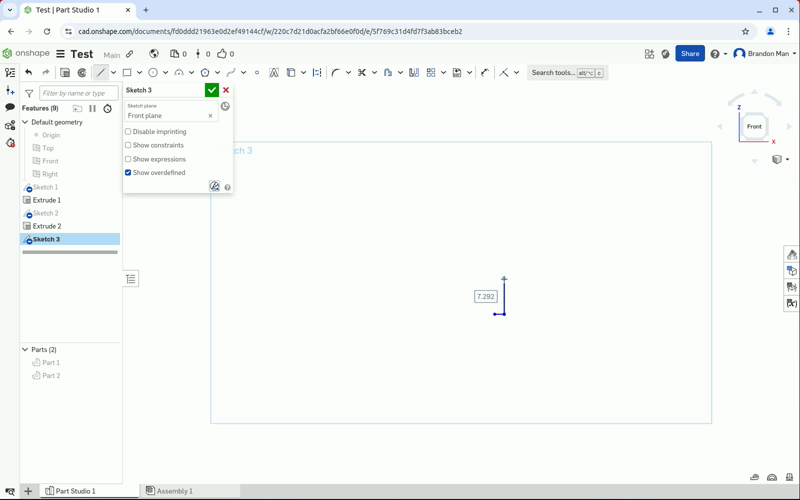
key_down(shift)
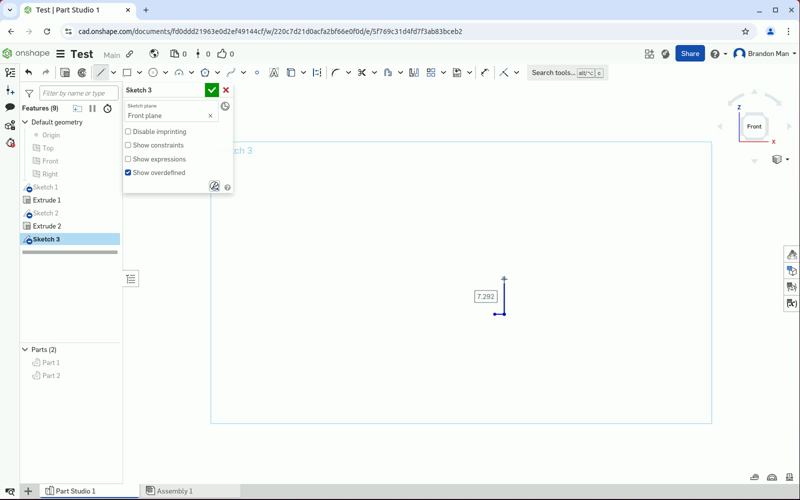
mouse_move(534, 278)
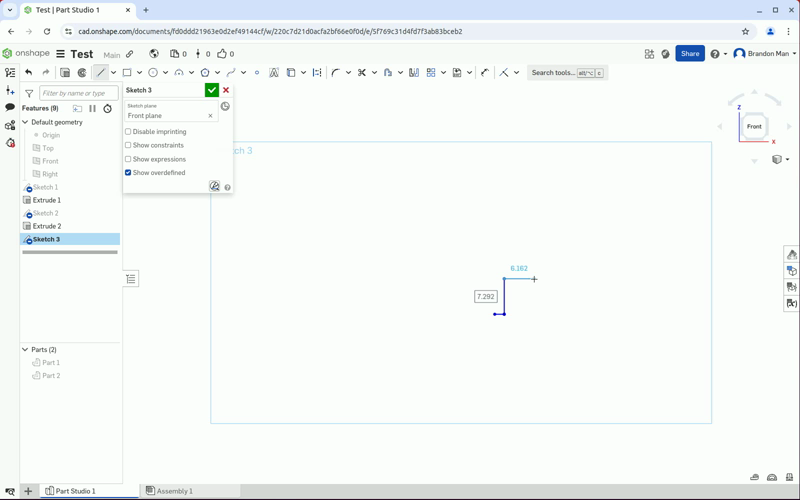
mouse_move(494, 278)
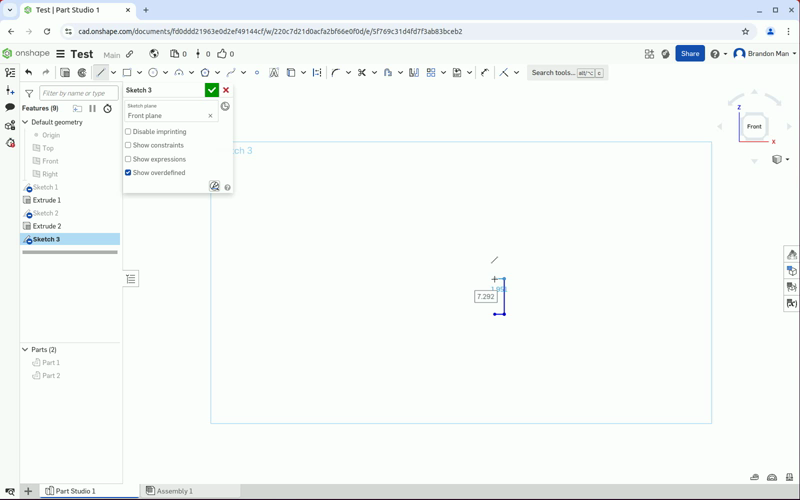
click(494, 278)
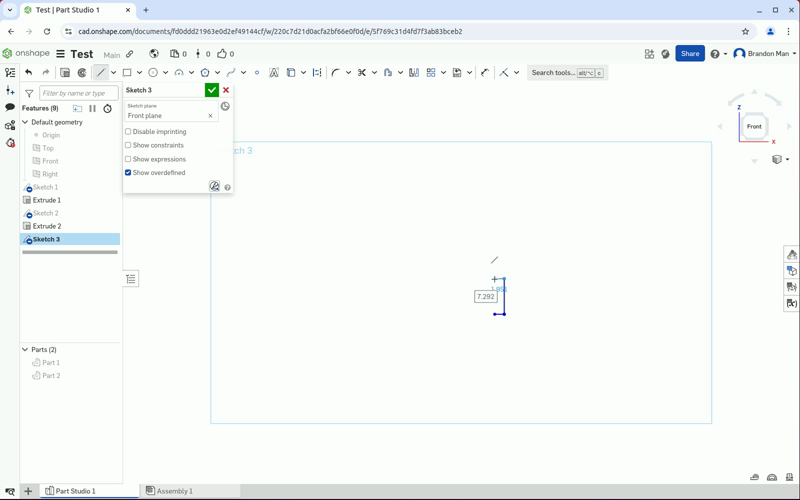
key_up(shift)
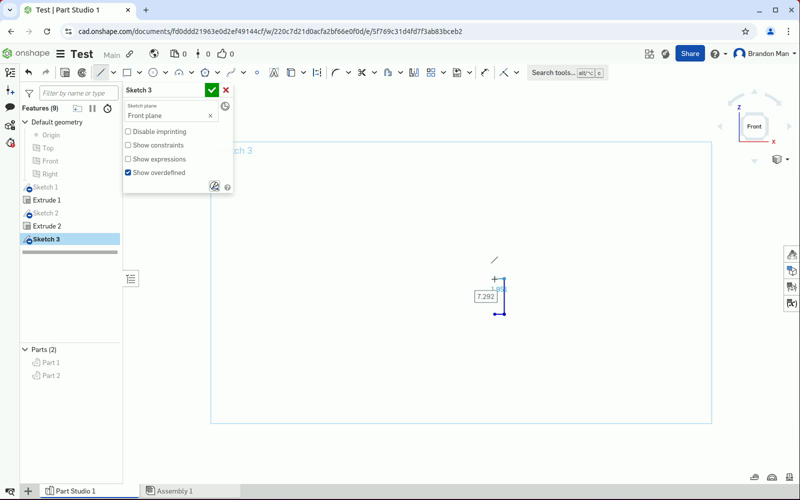
mouse_move(524, 278)
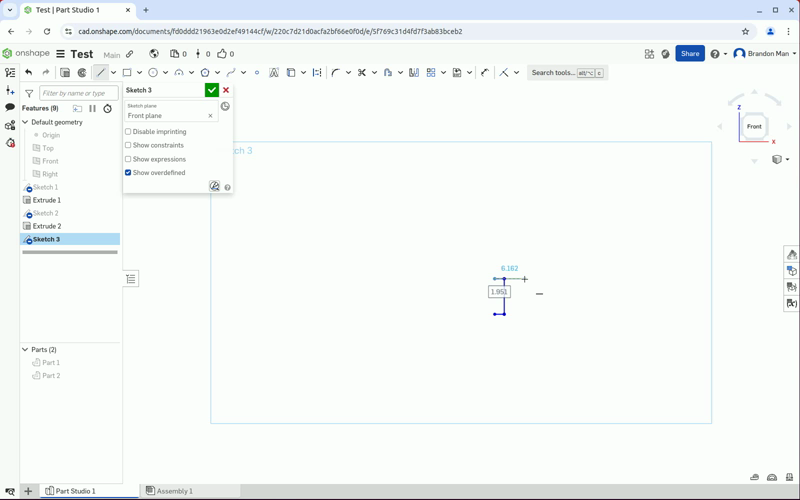
key_down(shift)
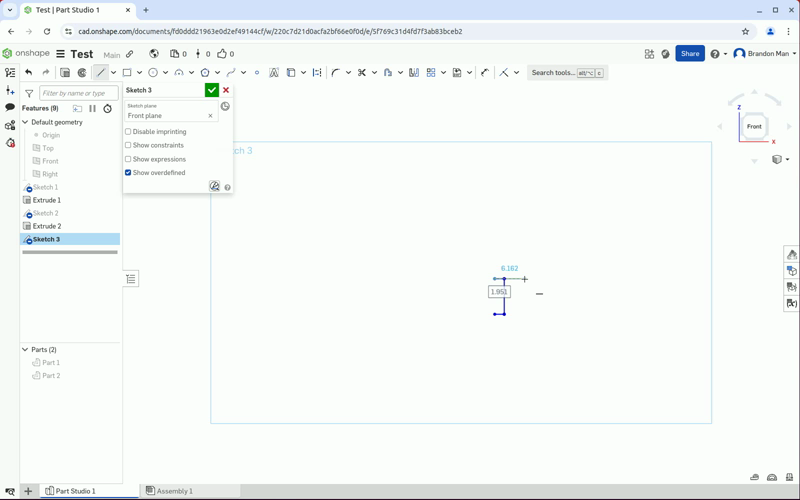
mouse_move(494, 314)
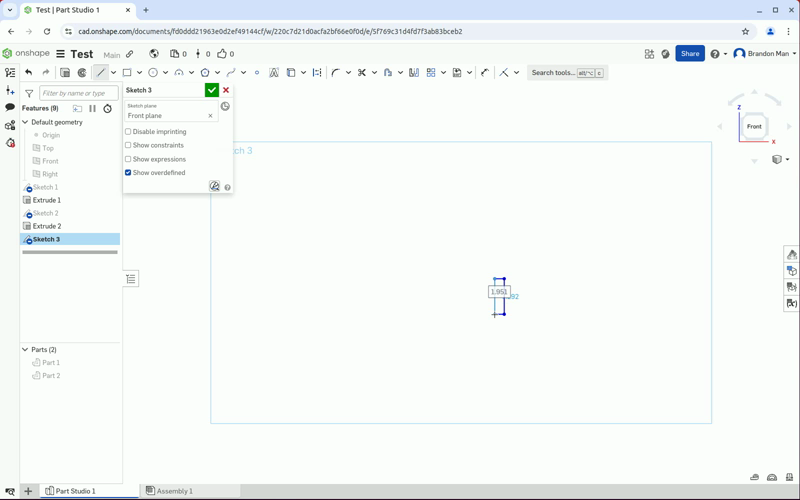
key_up(shift)
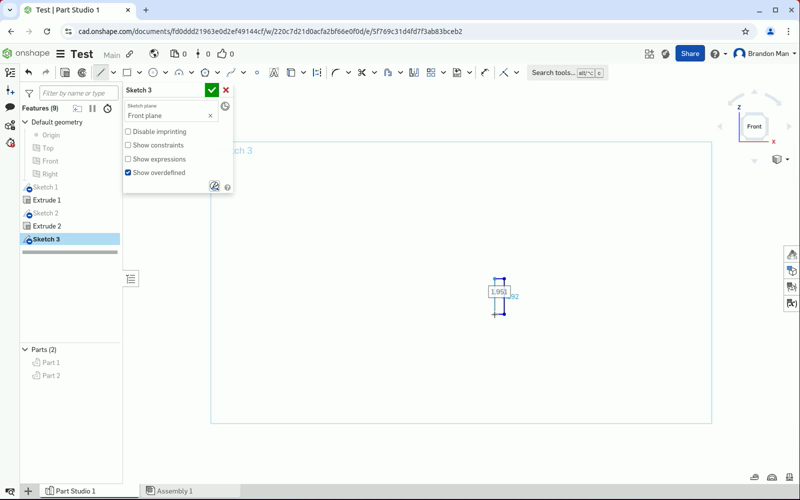
click(494, 314)
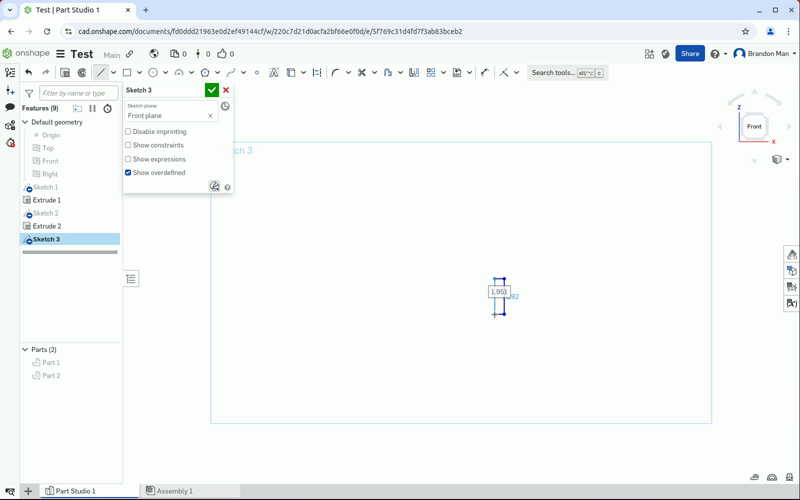
key(esc)
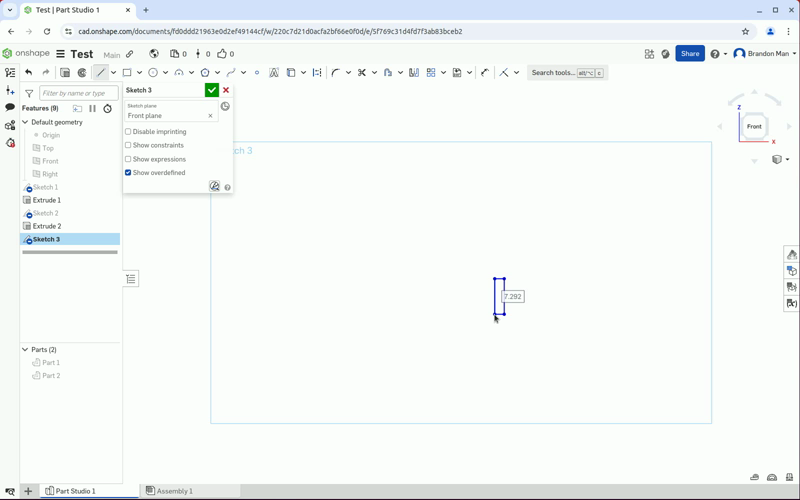
mouse_move(503, 286)
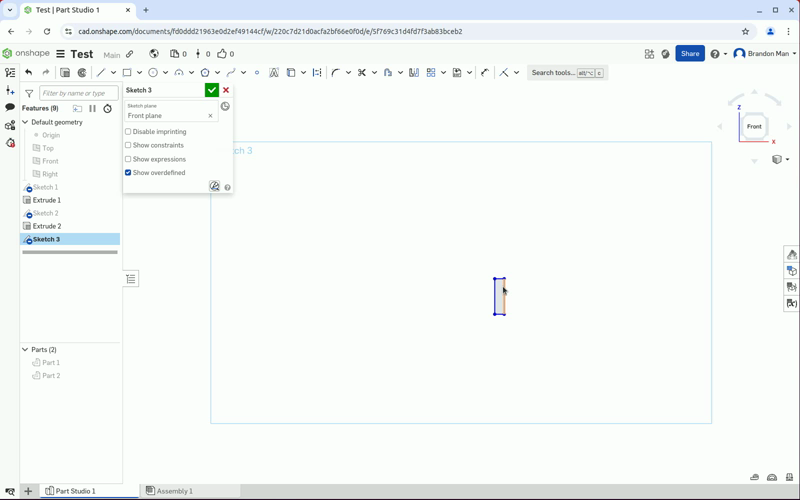
scroll(6)
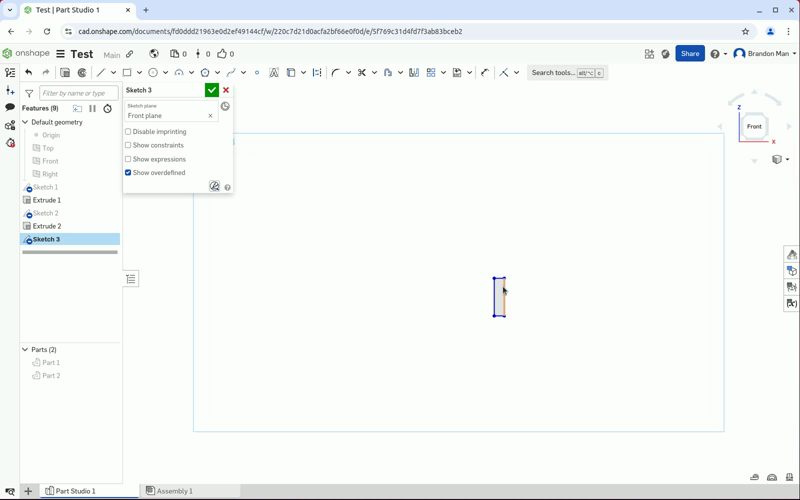
scroll(6)
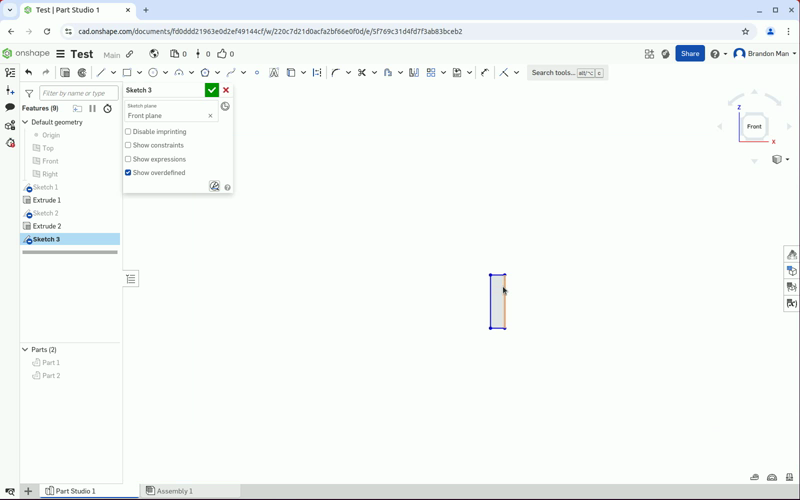
scroll(6)
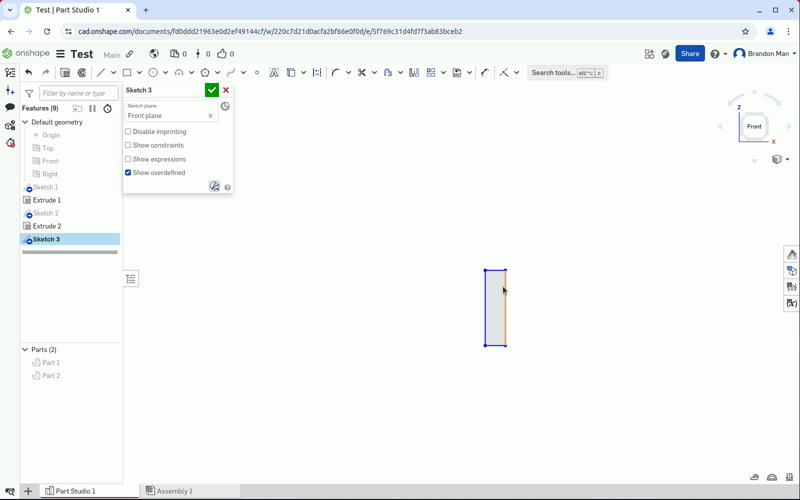
scroll(6)
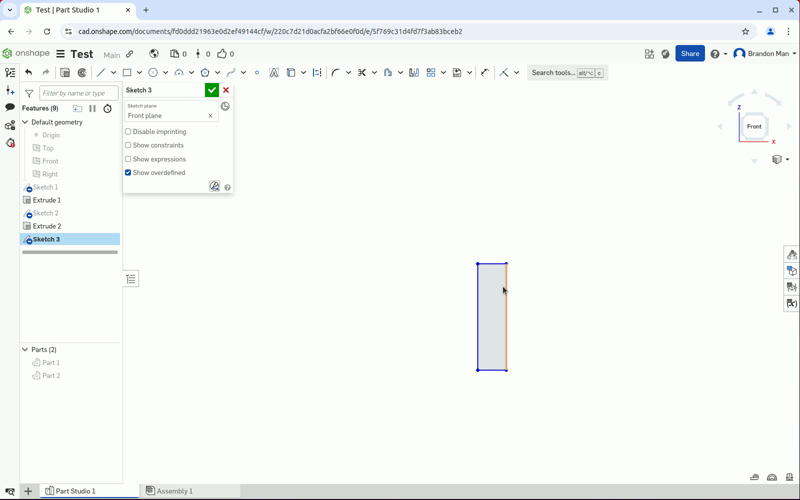
scroll(6)
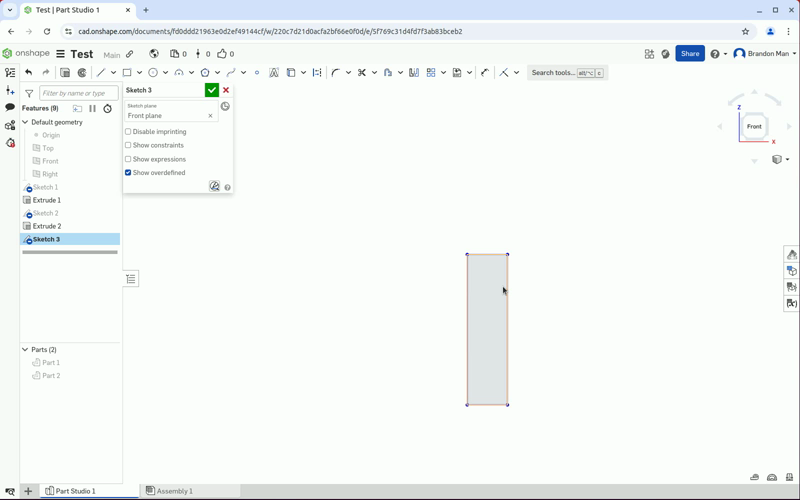
scroll(6)
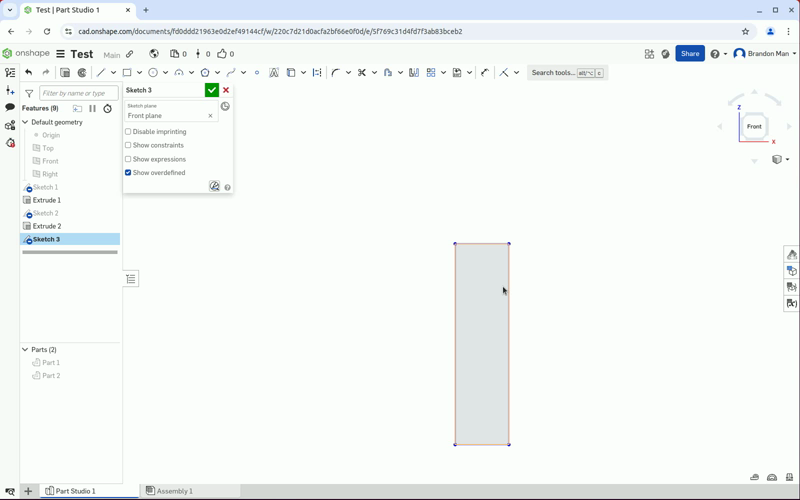
scroll(6)
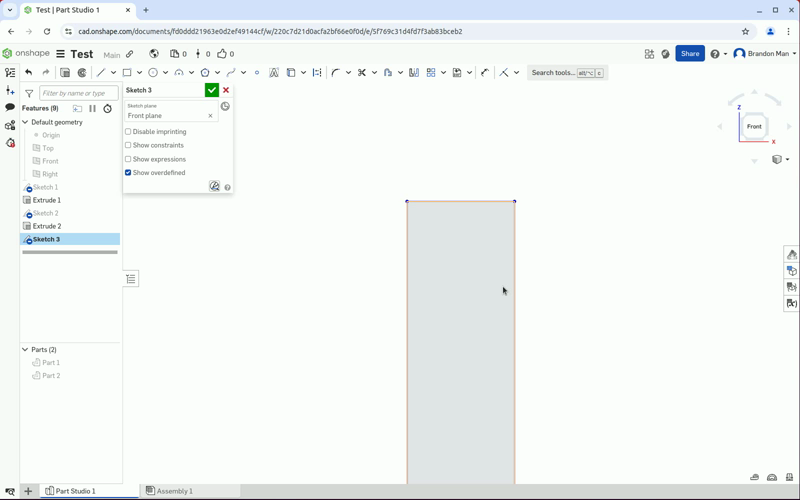
click(503, 286)
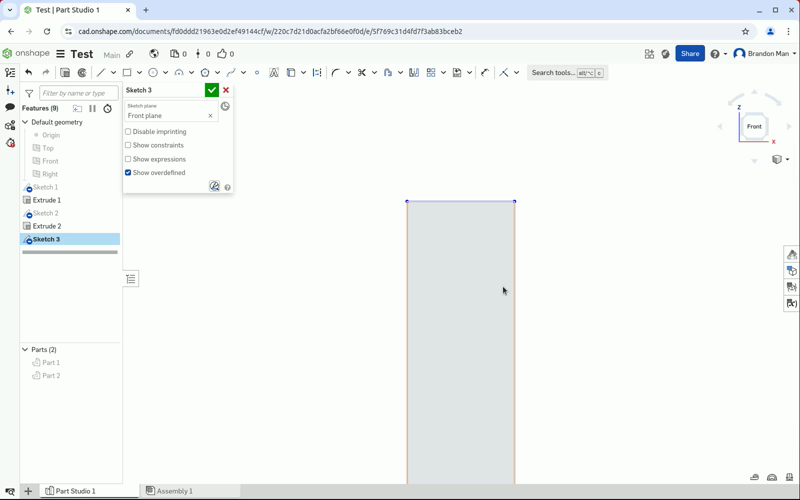
scroll(-6)
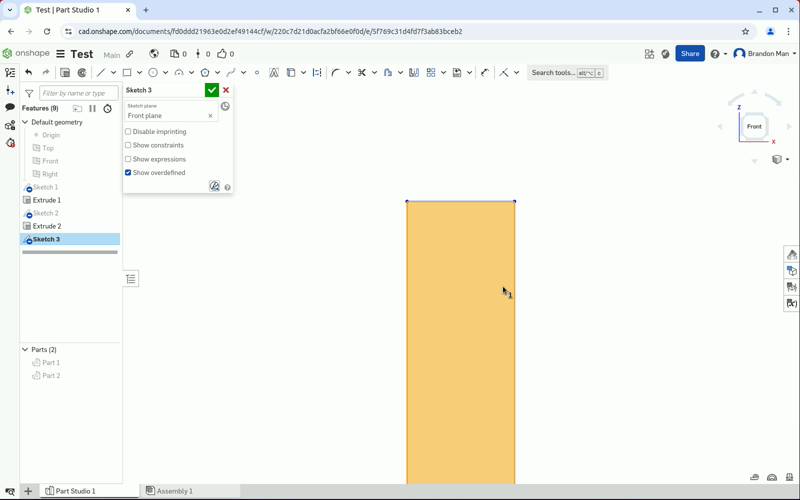
scroll(-6)
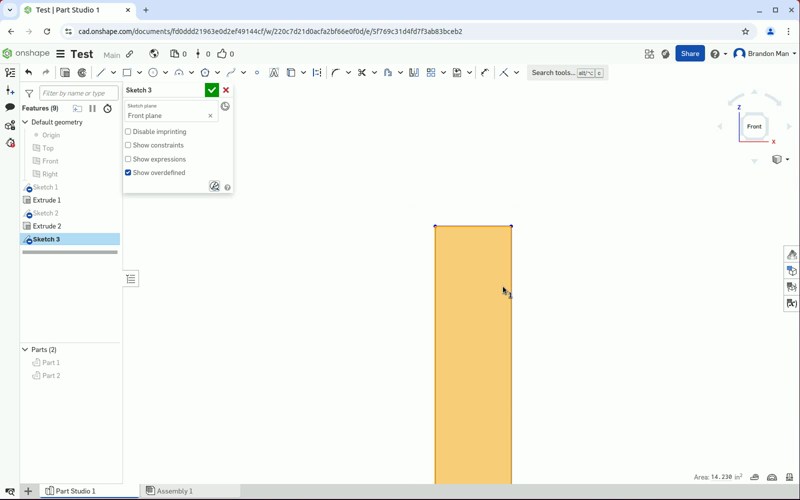
scroll(-6)
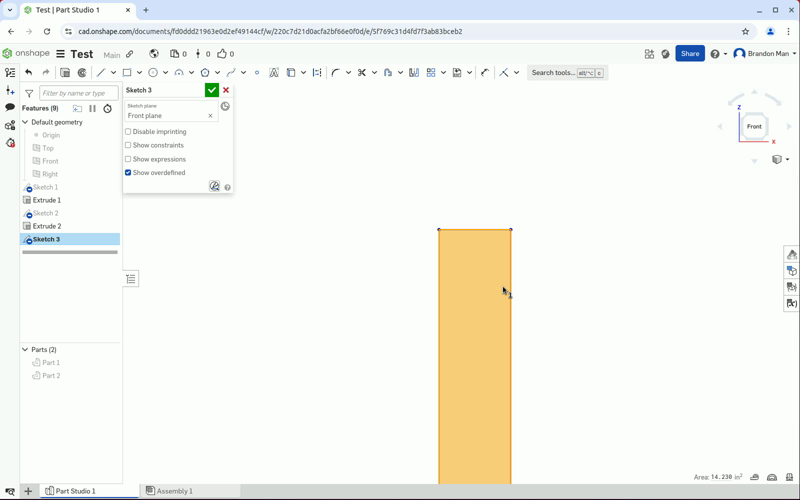
scroll(-6)
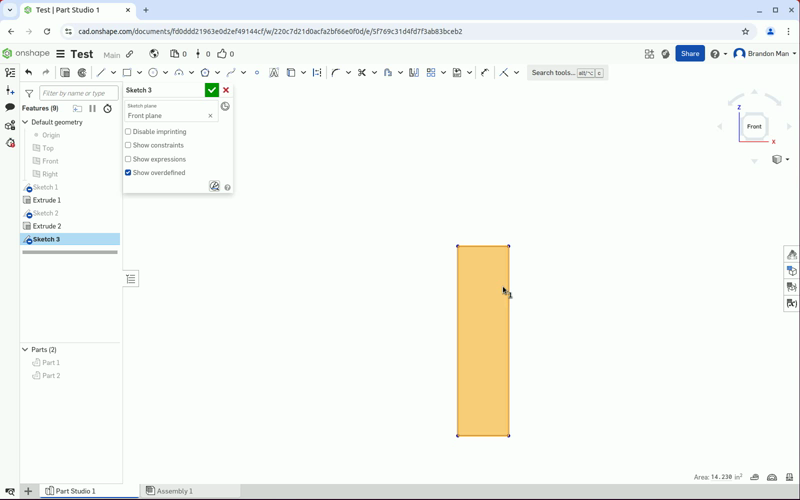
scroll(-6)
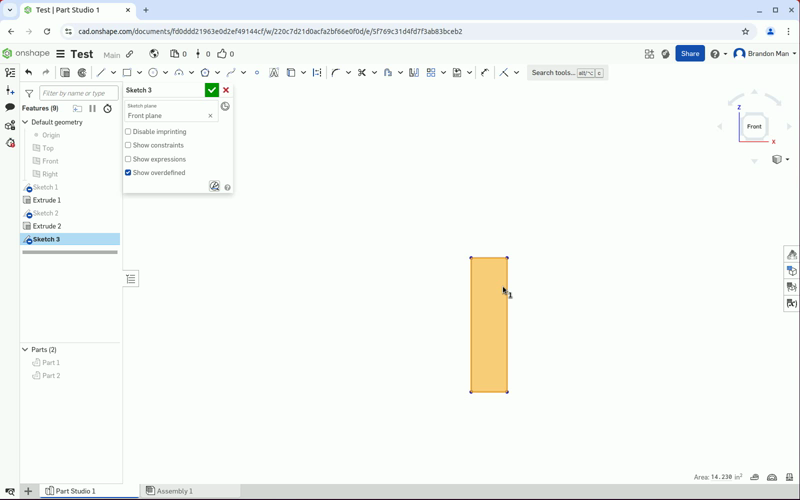
scroll(-6)
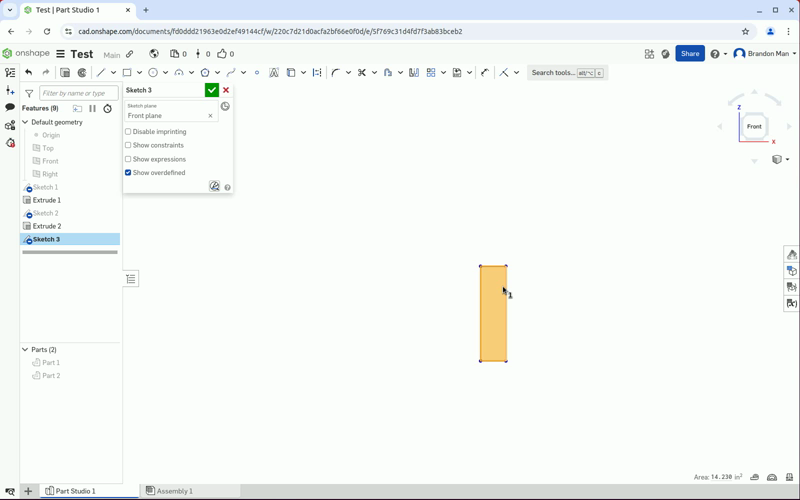
scroll(-6)
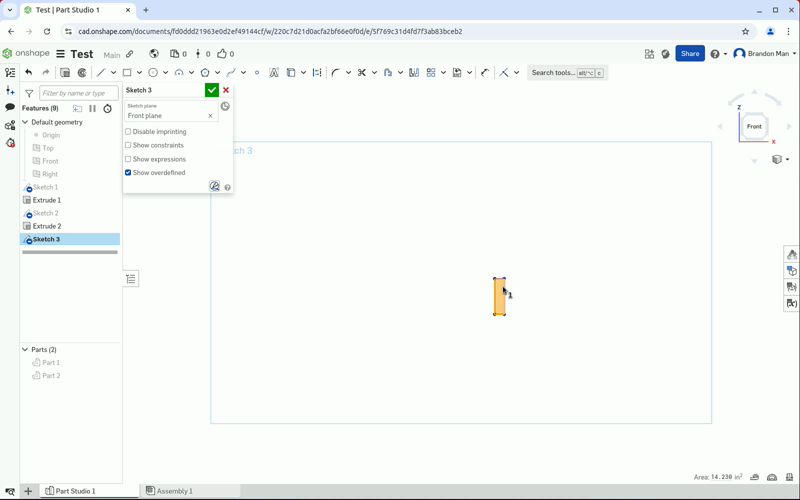
mouse_move(73, 352)
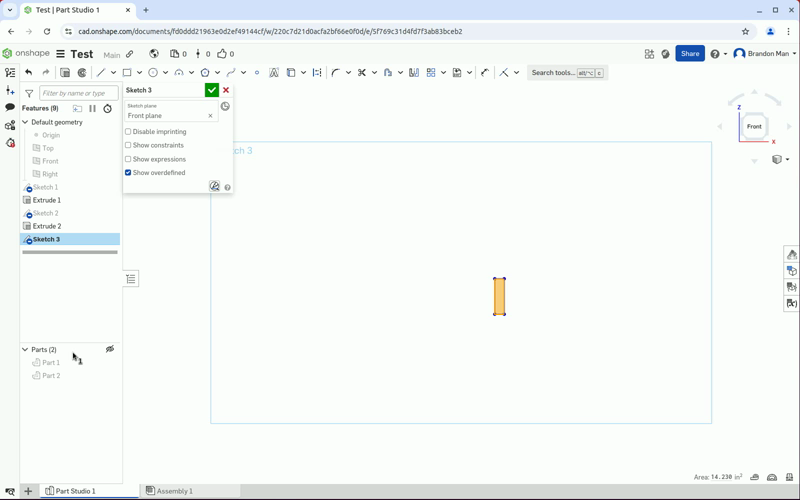
key(shift+y)
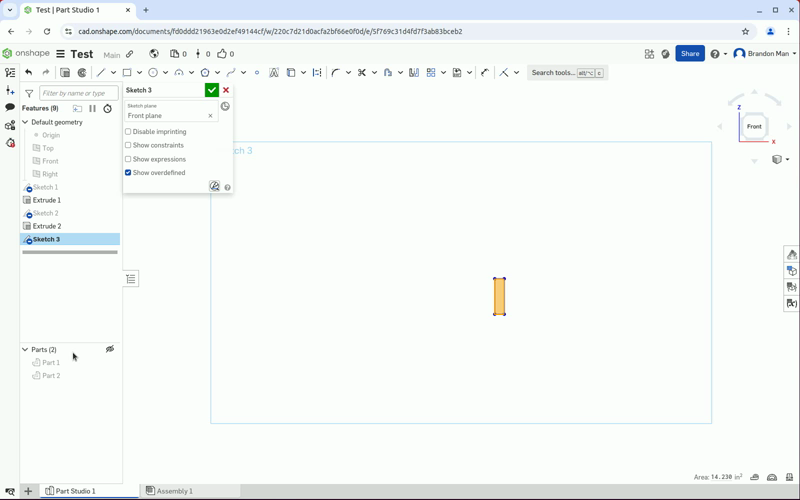
key(shift+e)
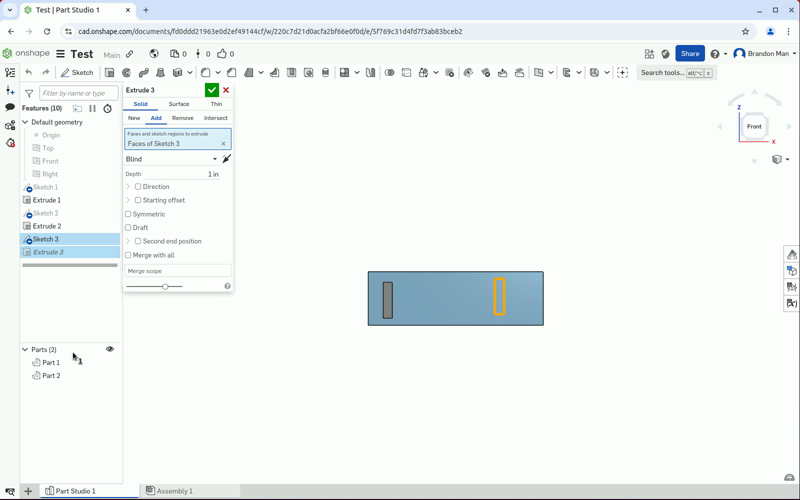
mouse_move(143, 106)
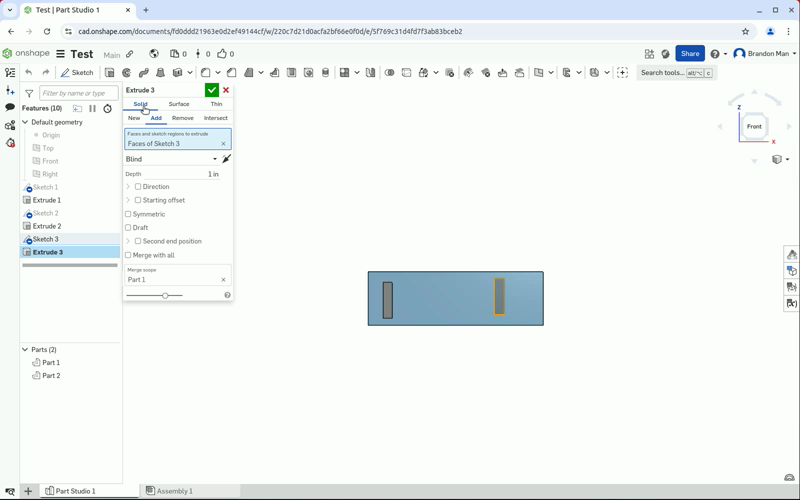
click(143, 106)
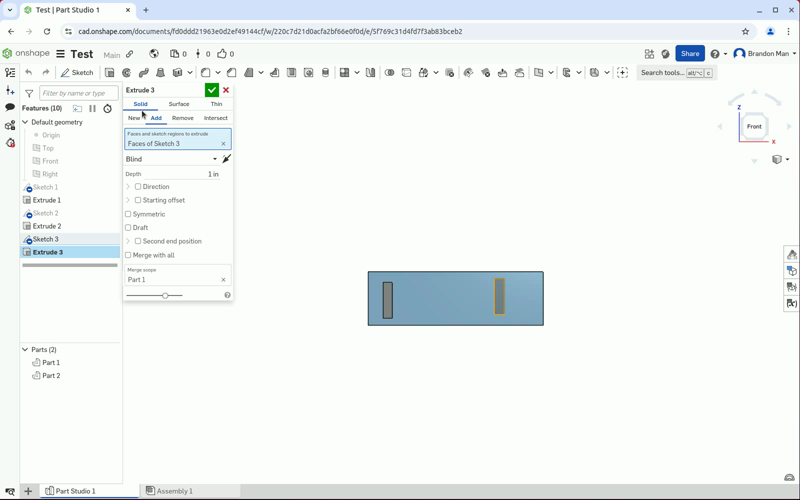
mouse_move(137, 120)
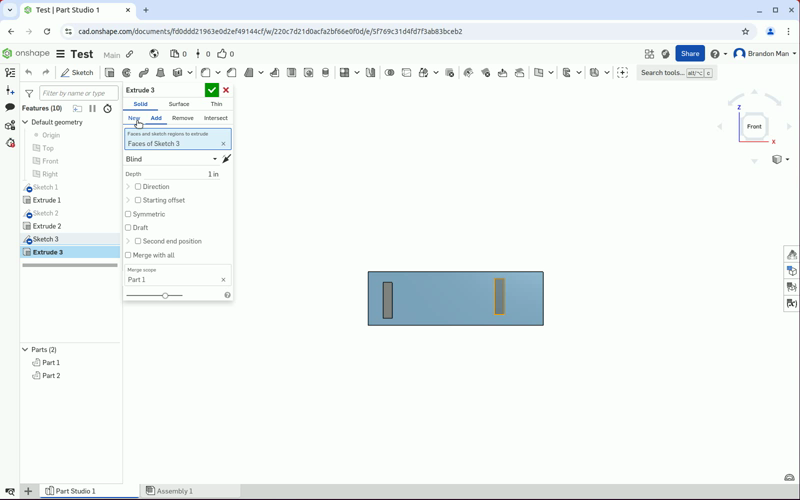
click(137, 120)
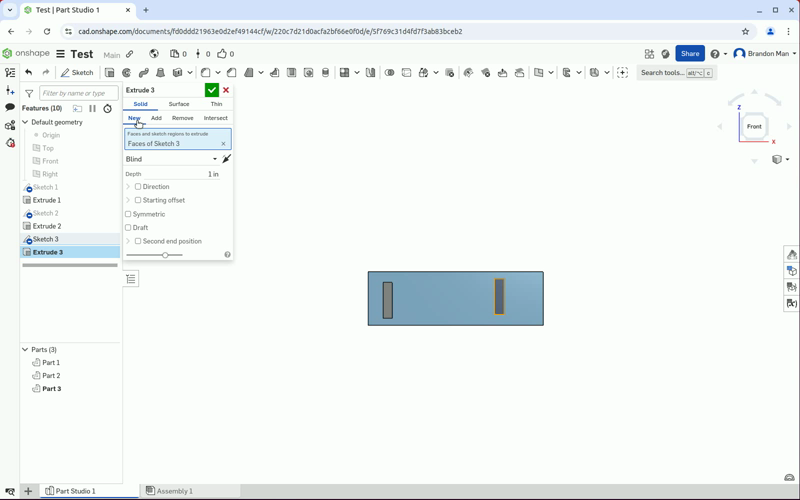
key(tab, 4)
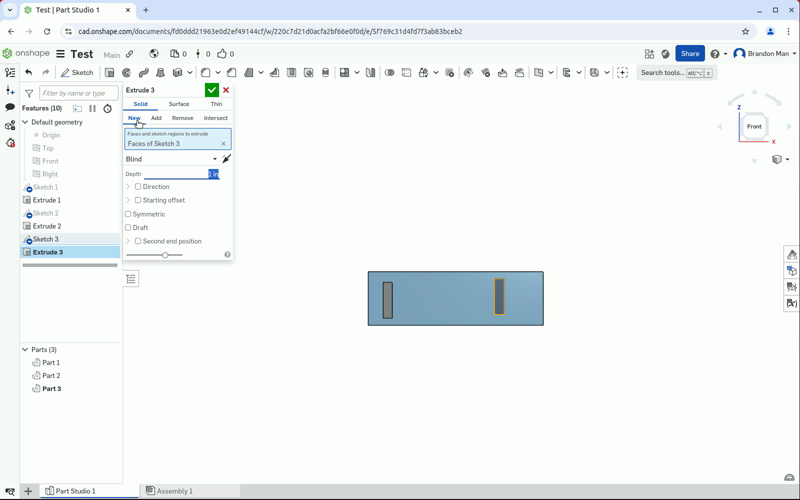
text(23.108)
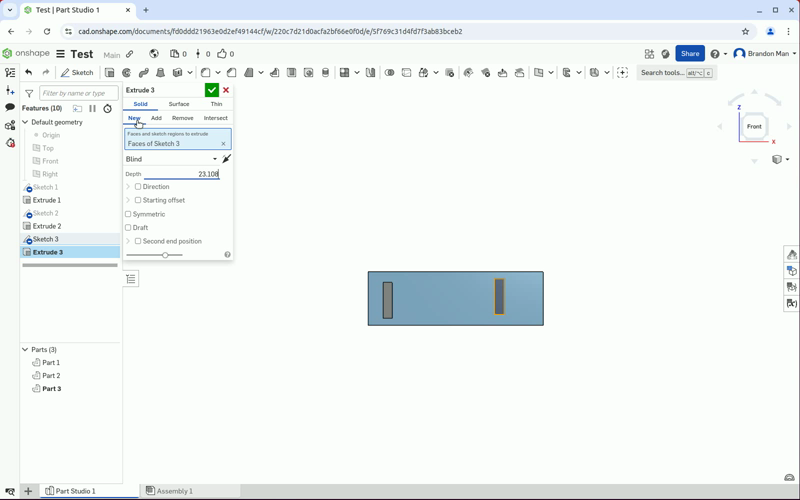
key(enter)
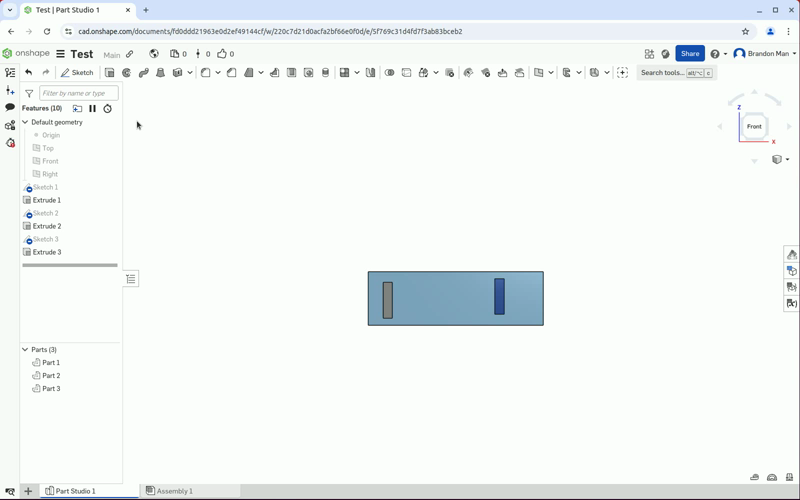
key(shift+h)
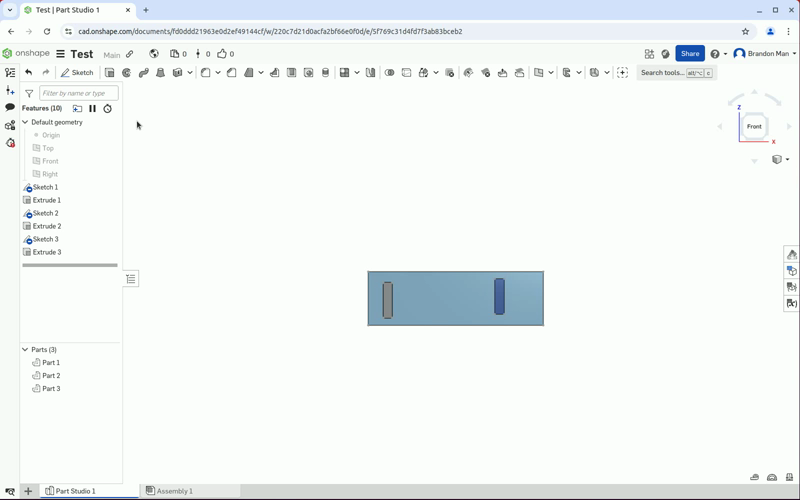
key(shift+h)
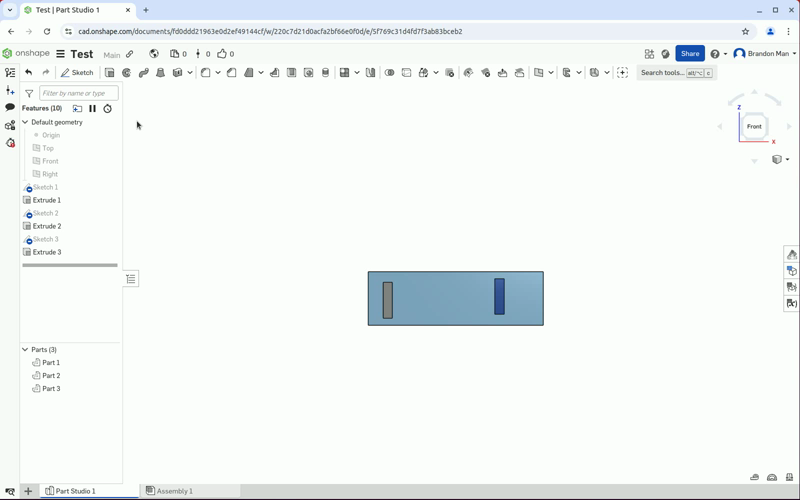
mouse_move(73, 189)
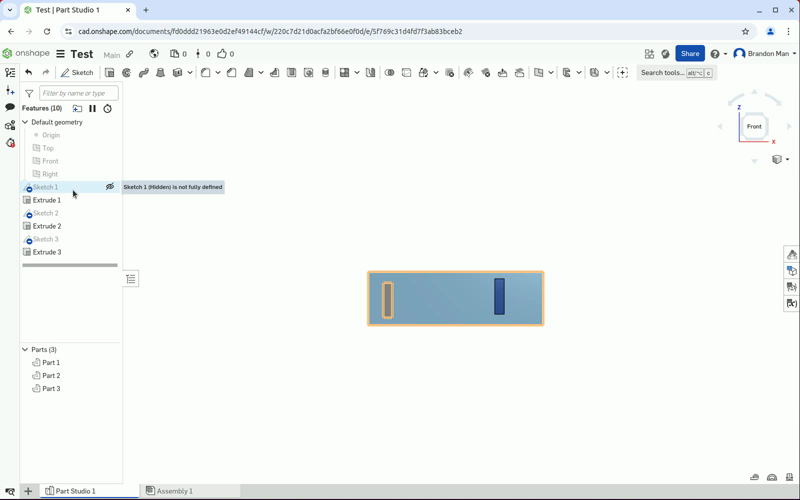
click(73, 189)
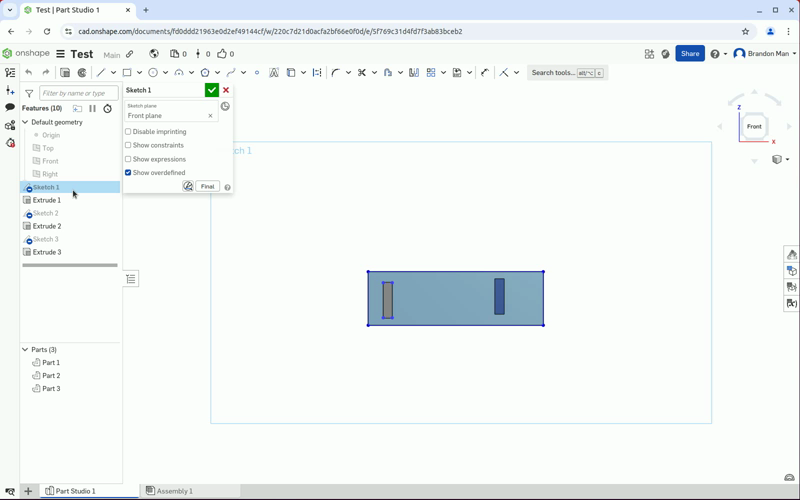
mouse_move(229, 92)
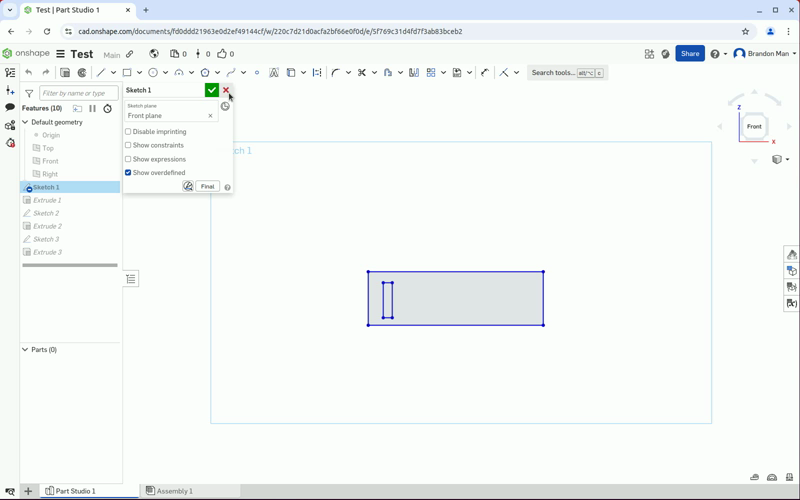
click(229, 92)
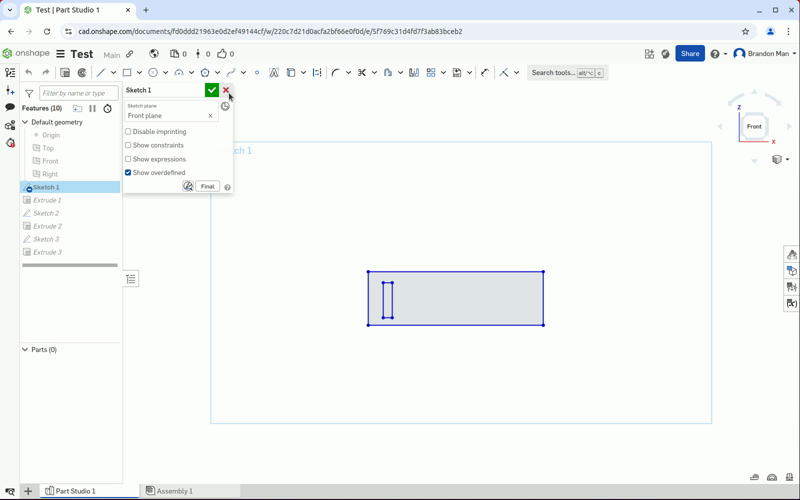
key(shift+s)
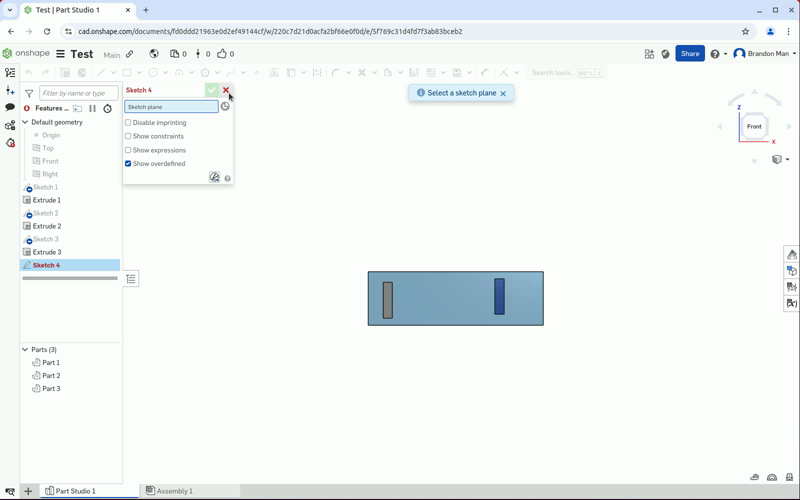
mouse_move(73, 163)
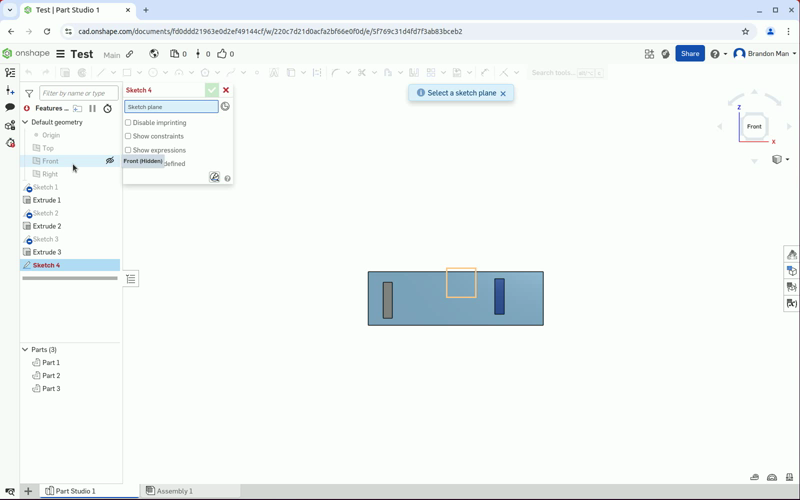
click(73, 163)
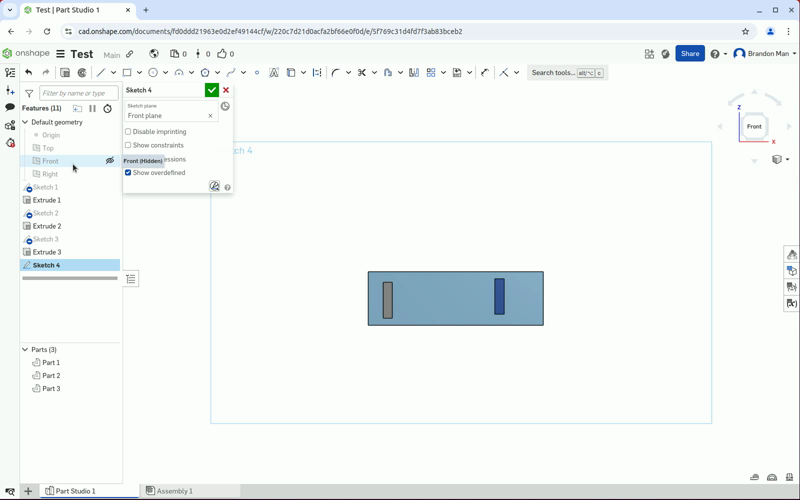
mouse_move(73, 352)
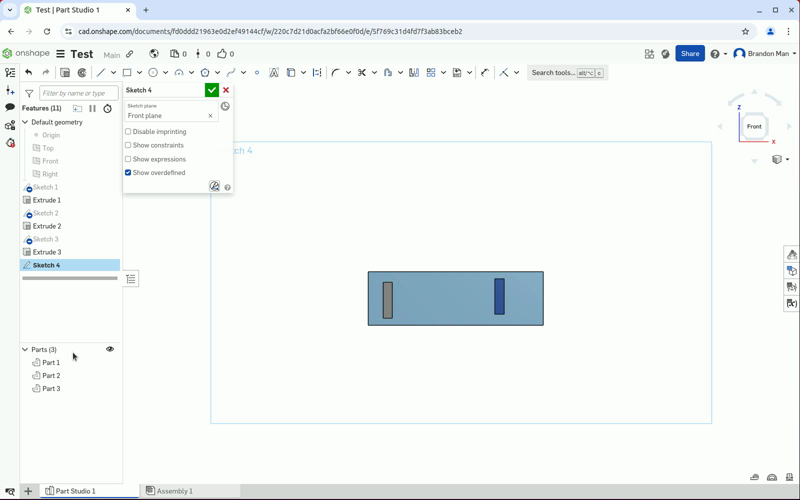
key(y)
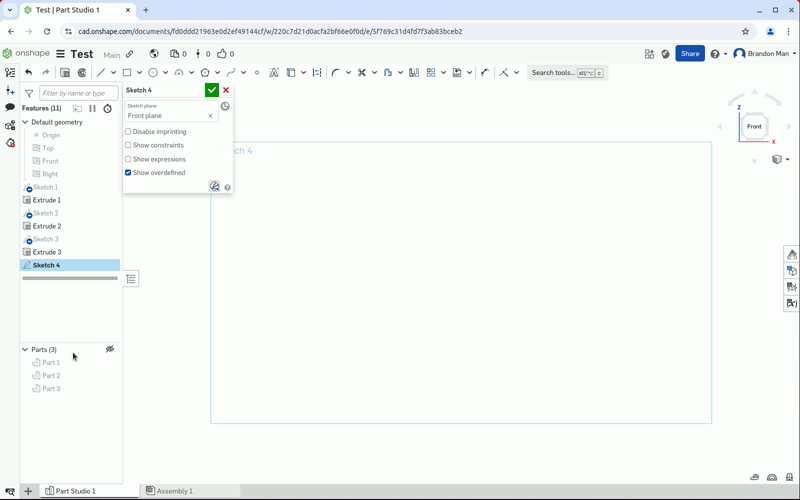
key(l)
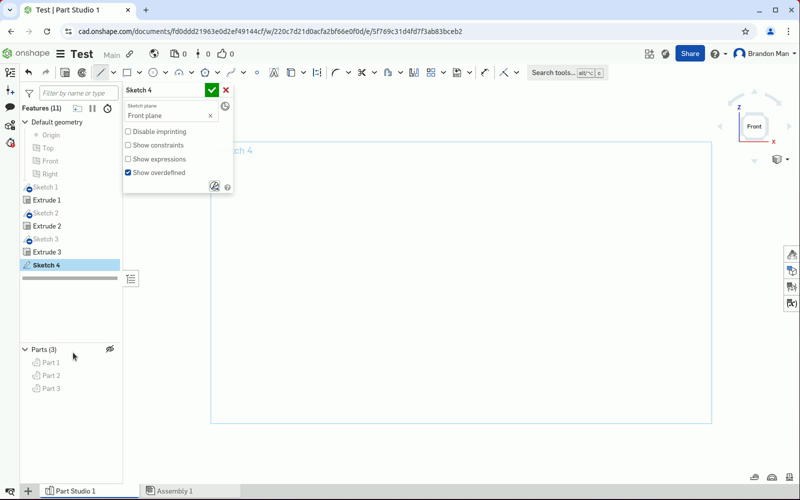
key_down(shift)
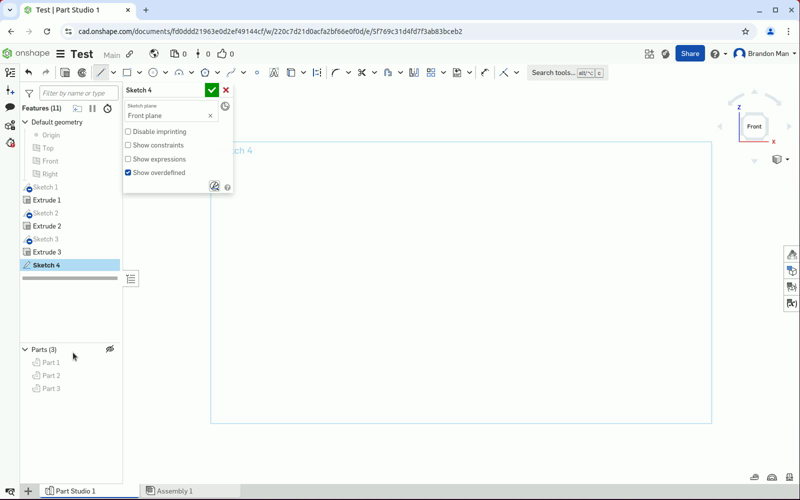
mouse_move(502, 304)
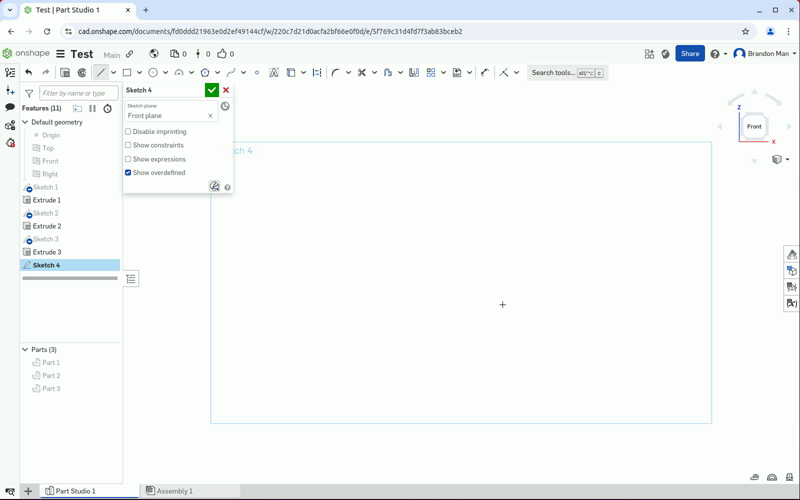
click(502, 304)
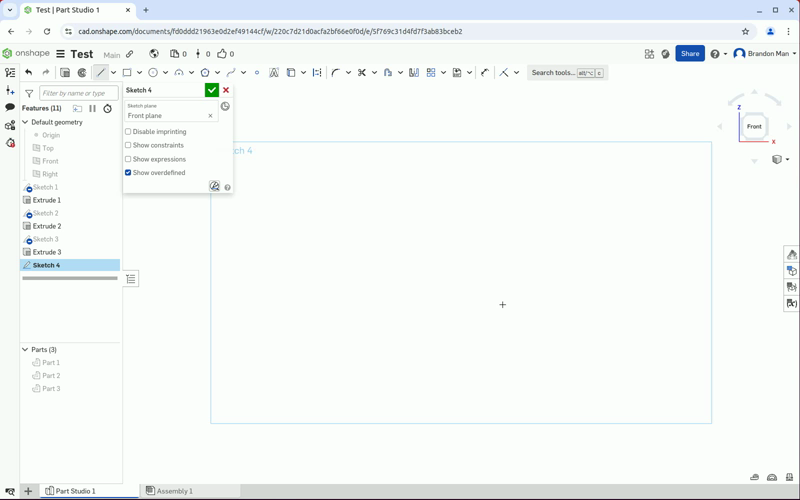
key_up(shift)
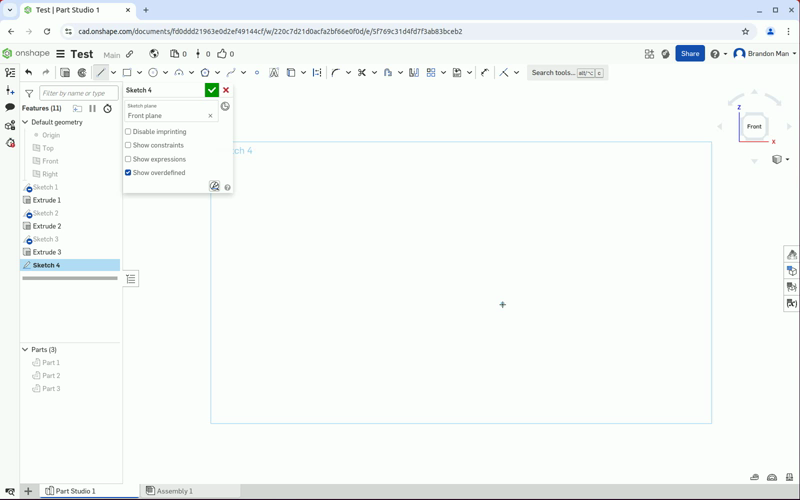
key_down(shift)
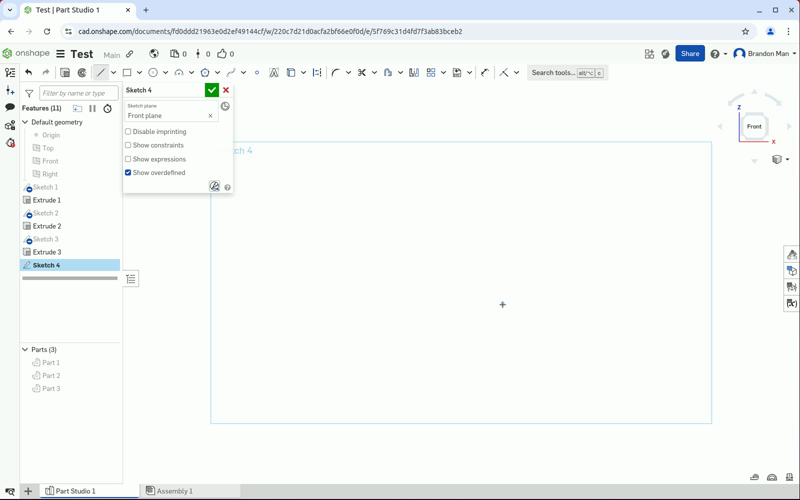
mouse_move(532, 304)
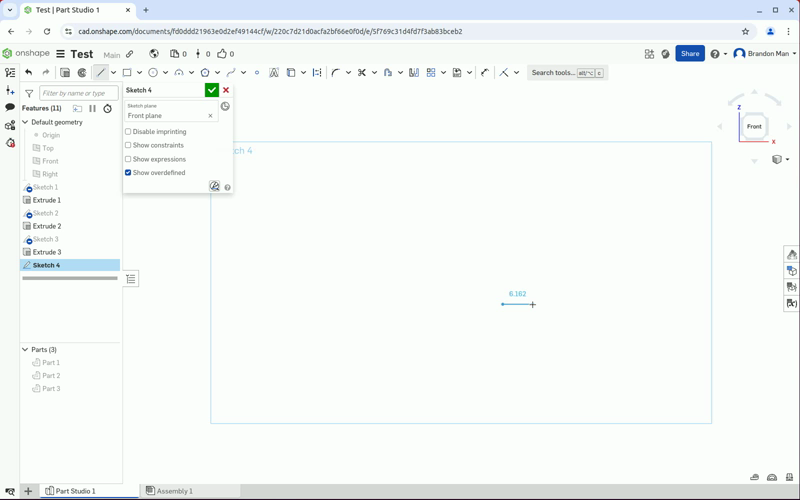
mouse_move(538, 304)
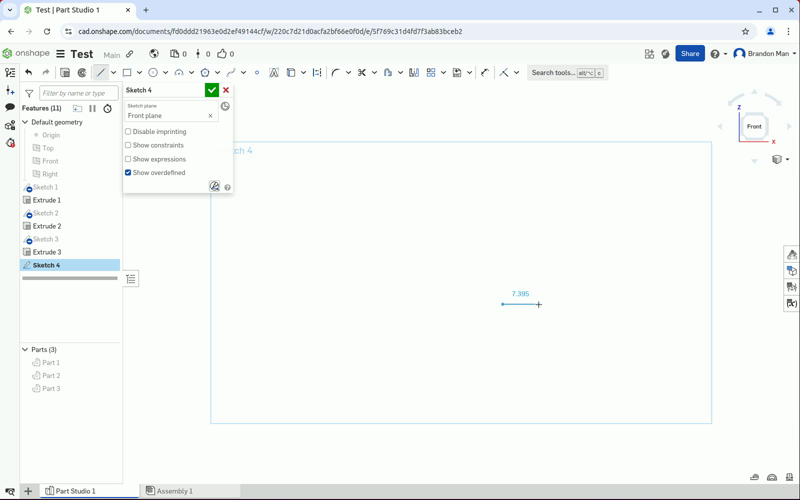
click(538, 304)
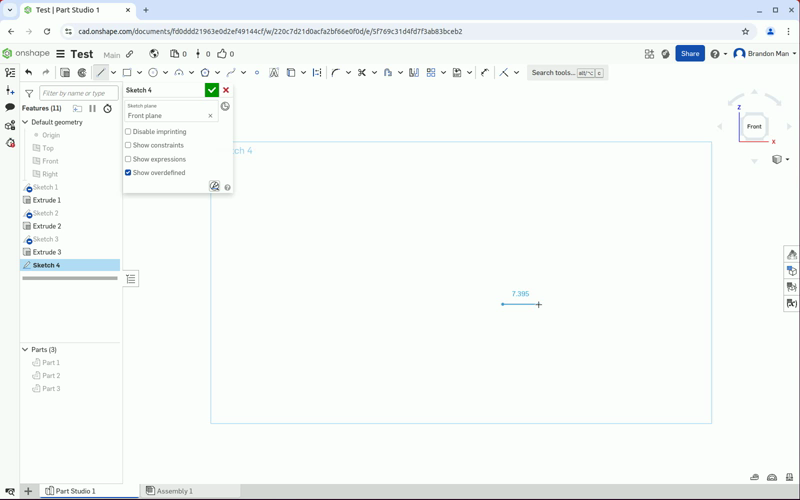
key_up(shift)
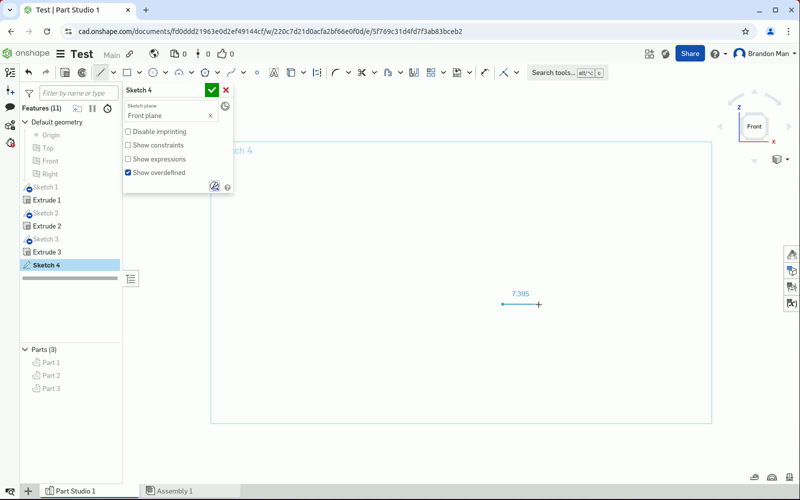
key_down(shift)
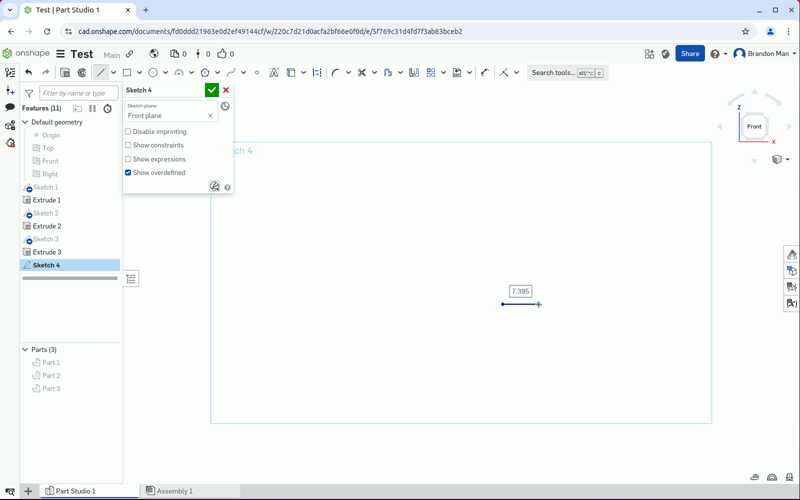
mouse_move(568, 304)
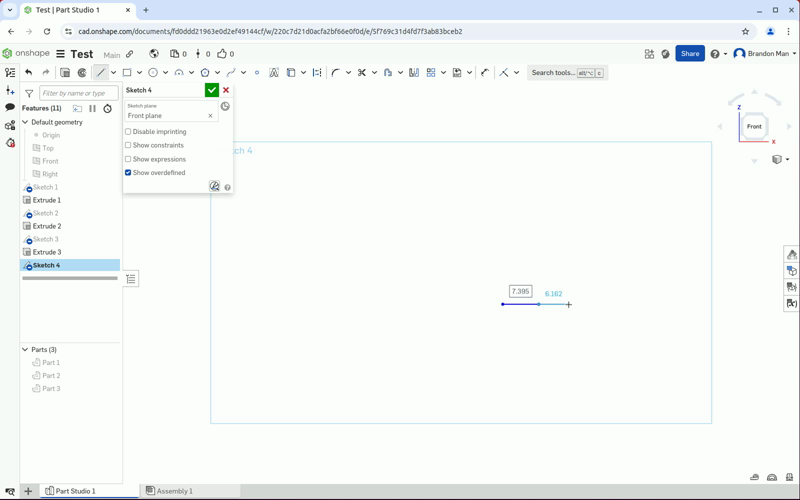
mouse_move(538, 294)
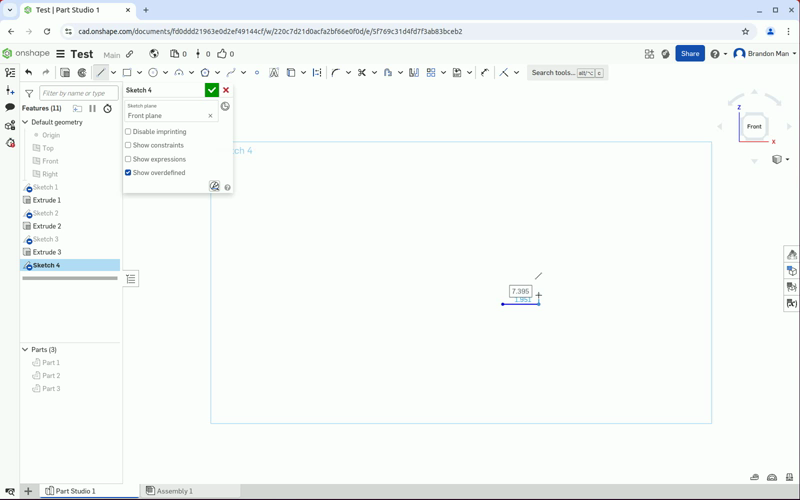
click(538, 294)
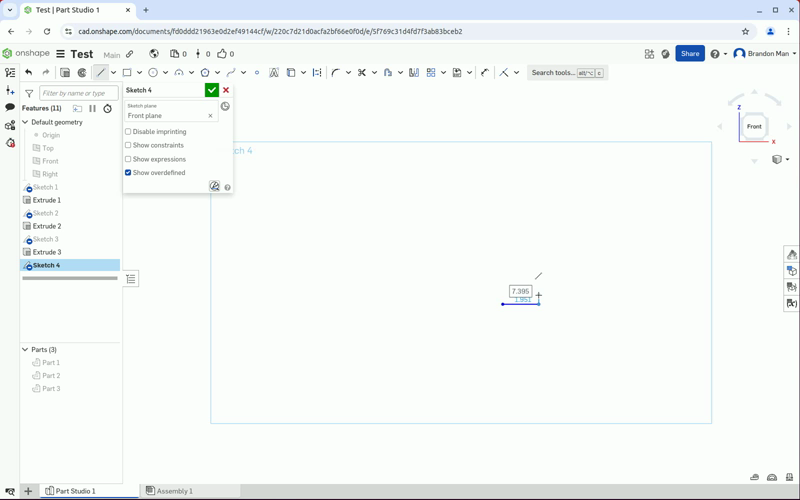
key_up(shift)
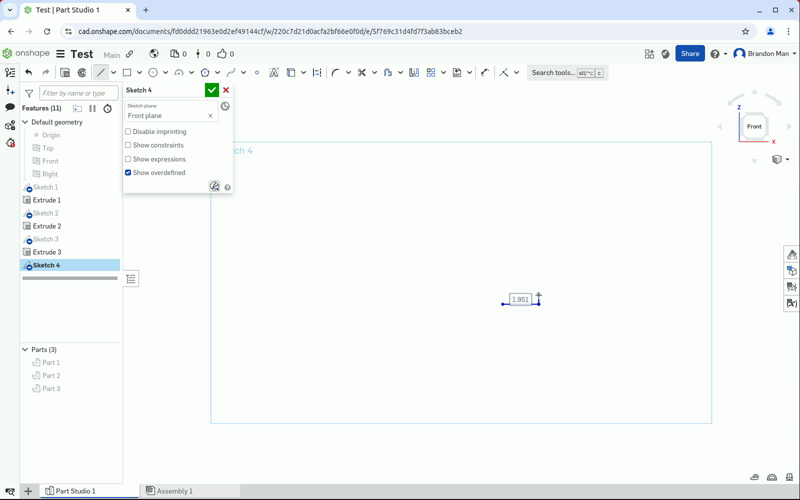
key_down(shift)
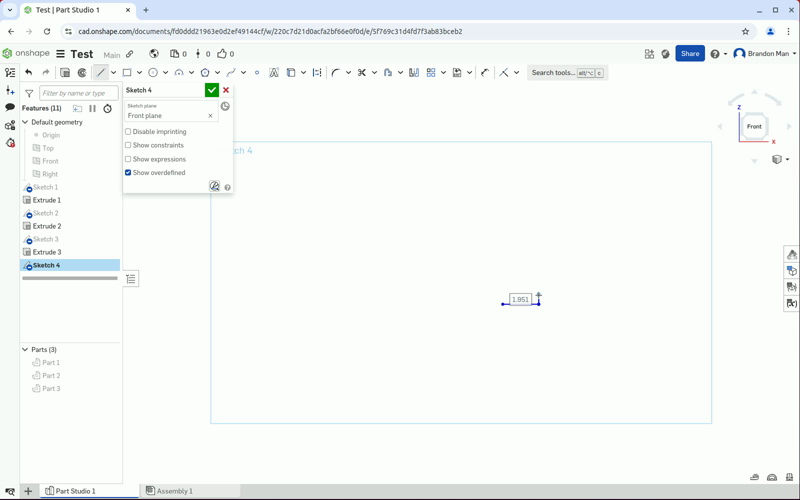
mouse_move(568, 294)
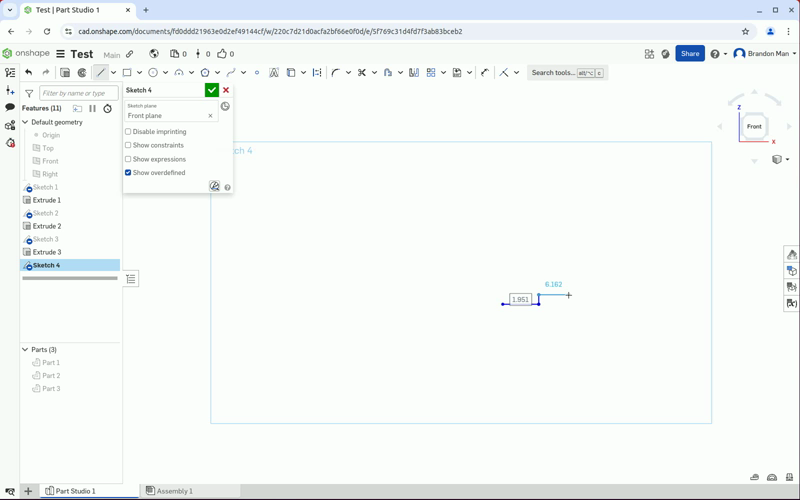
mouse_move(502, 294)
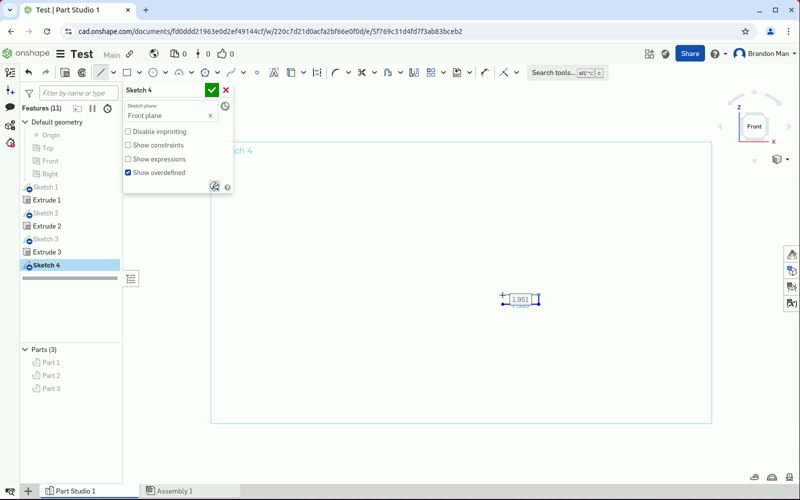
click(502, 294)
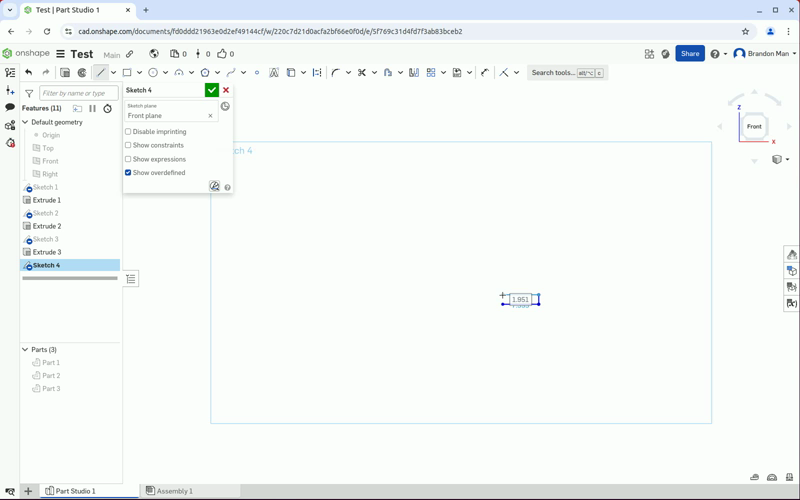
key_up(shift)
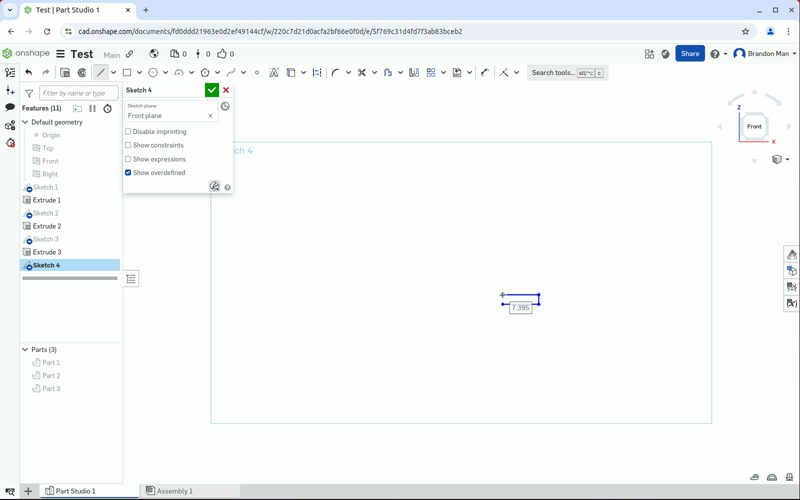
mouse_move(532, 294)
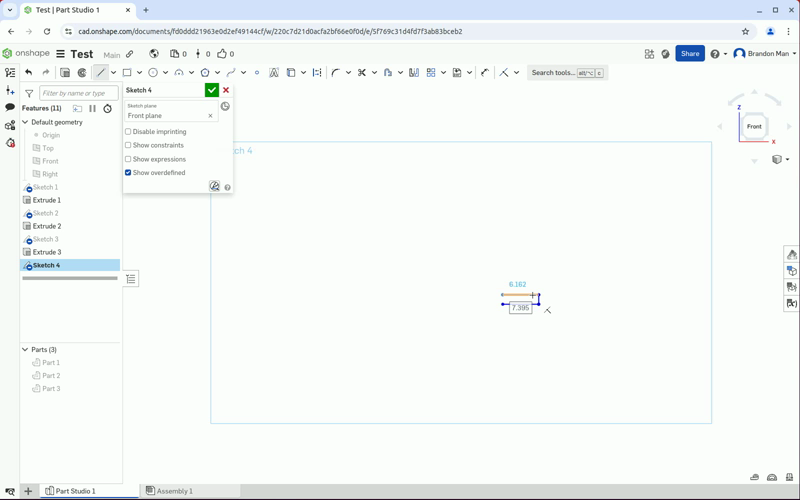
key_down(shift)
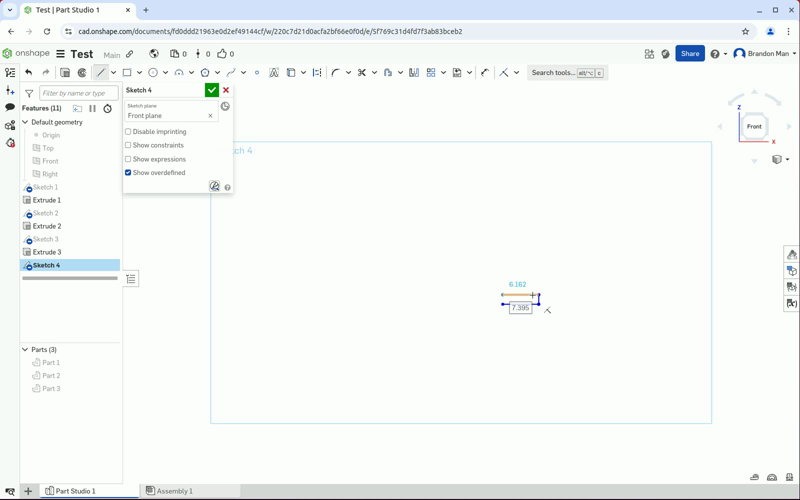
mouse_move(502, 304)
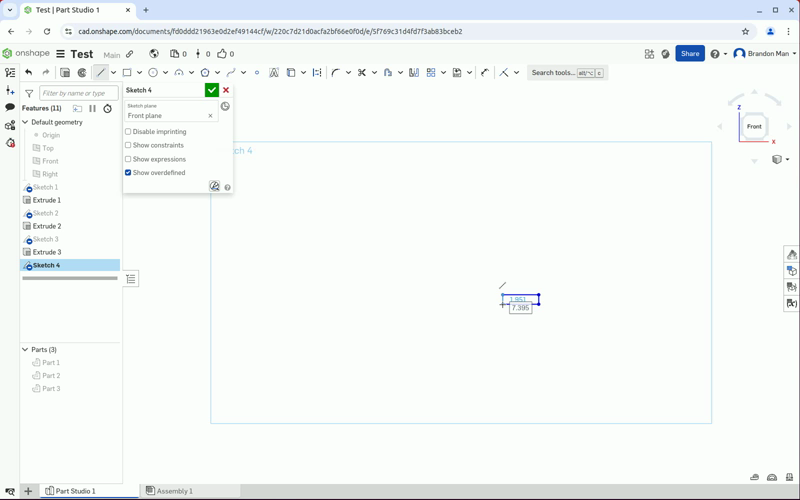
key_up(shift)
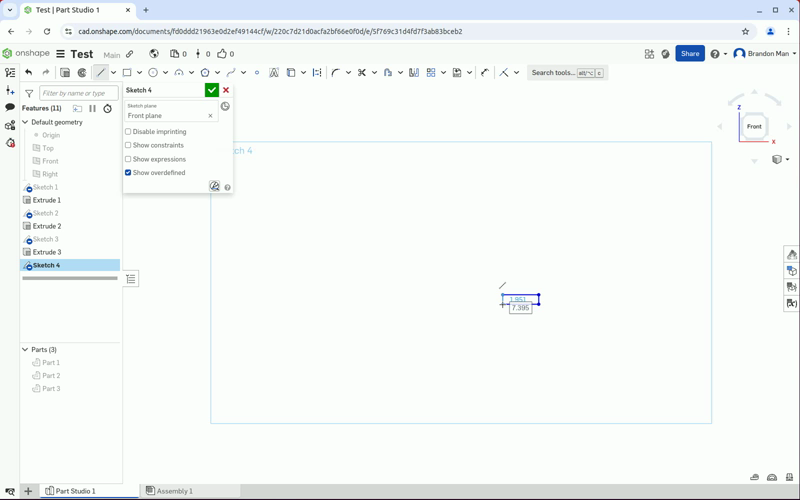
click(502, 304)
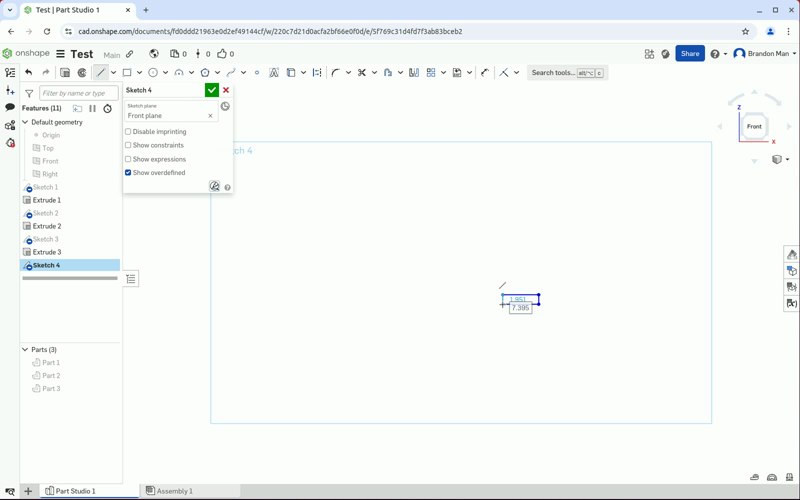
key(esc)
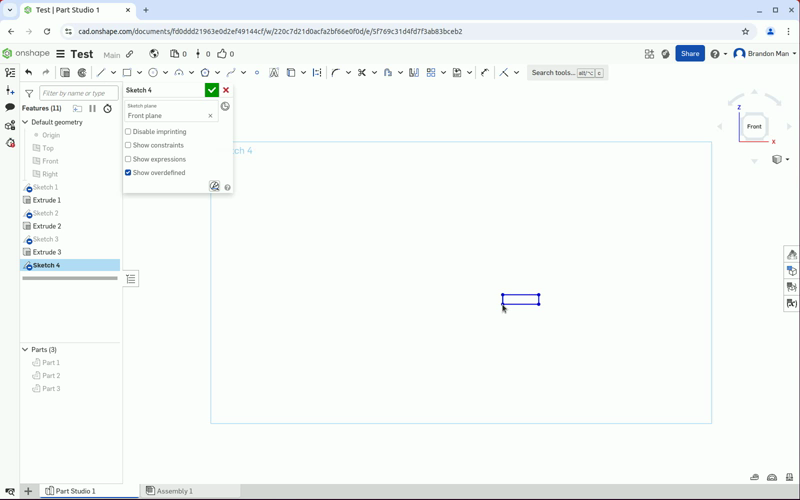
mouse_move(536, 303)
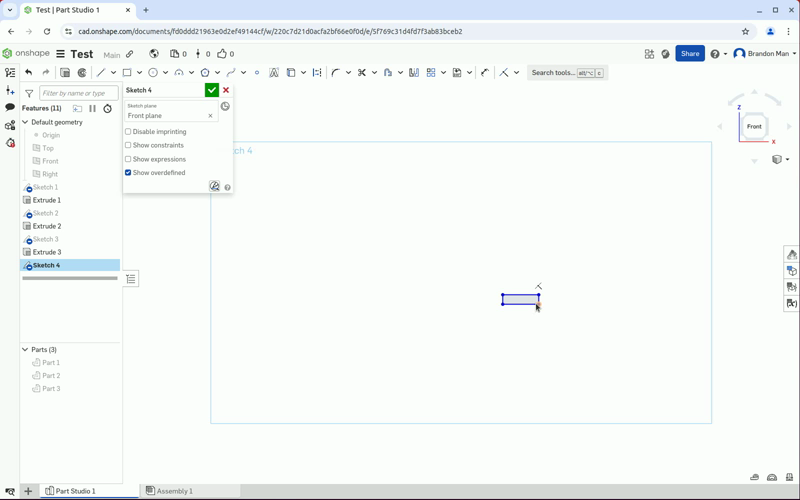
scroll(6)
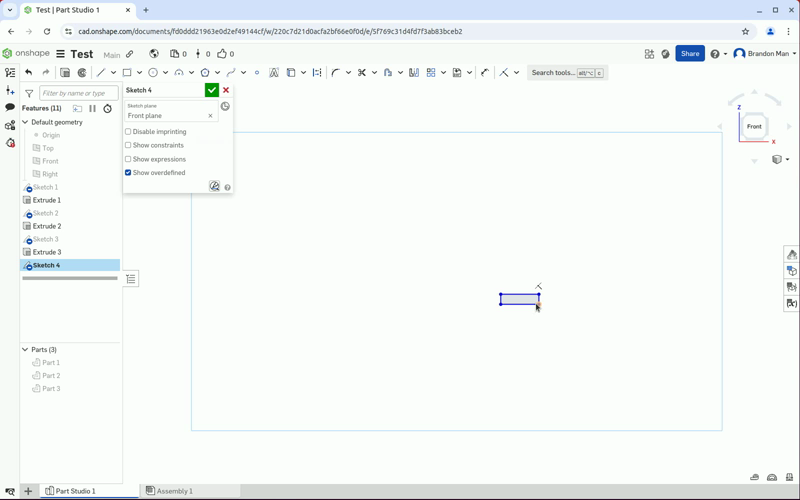
scroll(6)
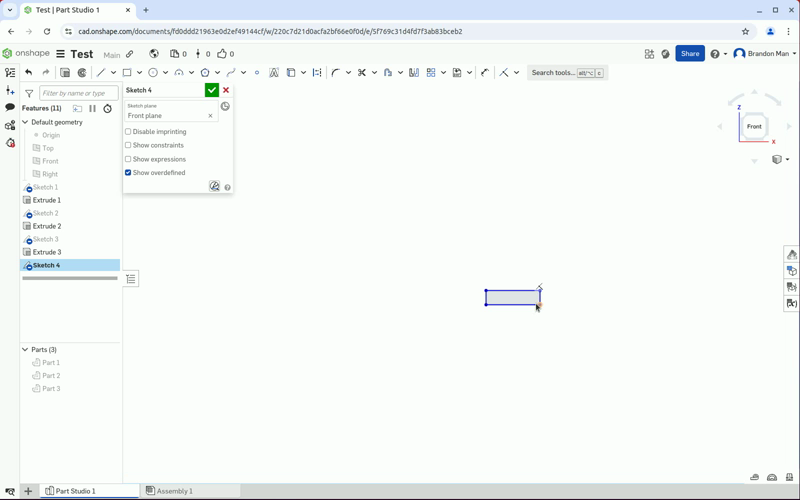
scroll(6)
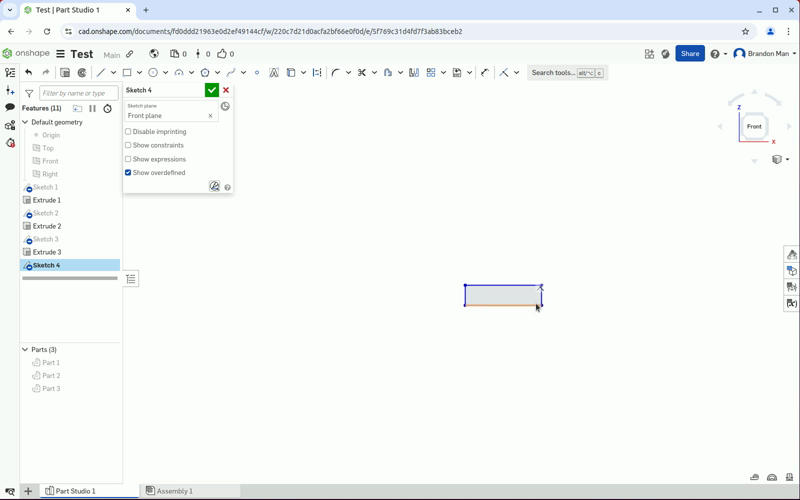
scroll(6)
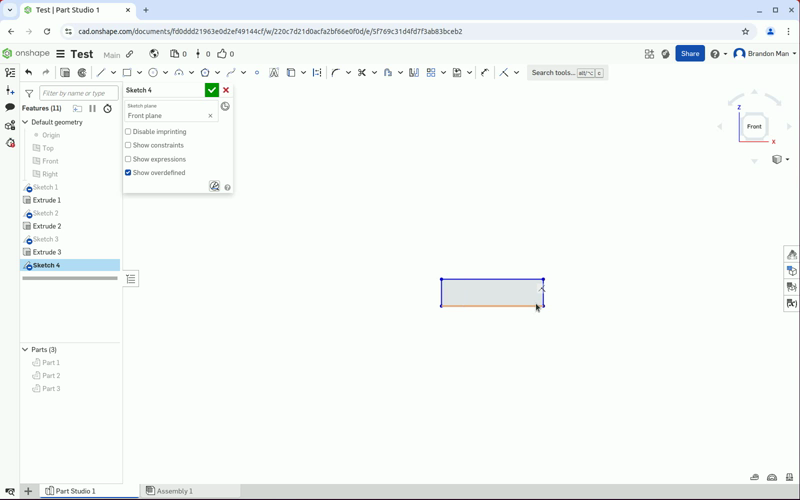
scroll(6)
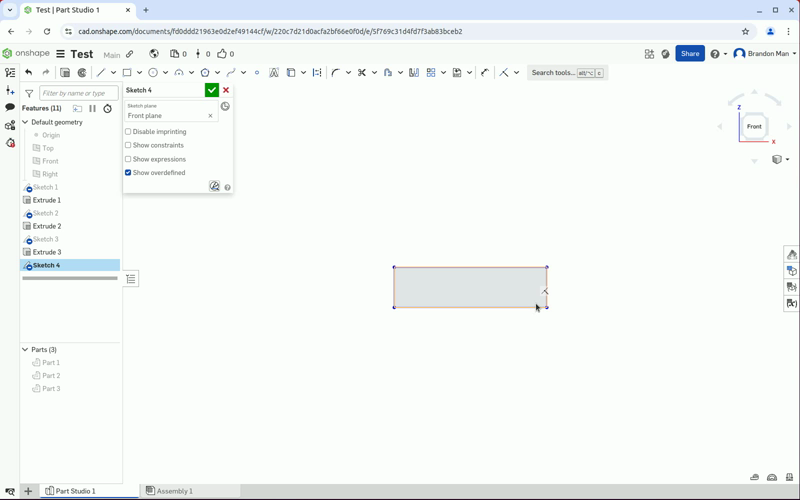
scroll(6)
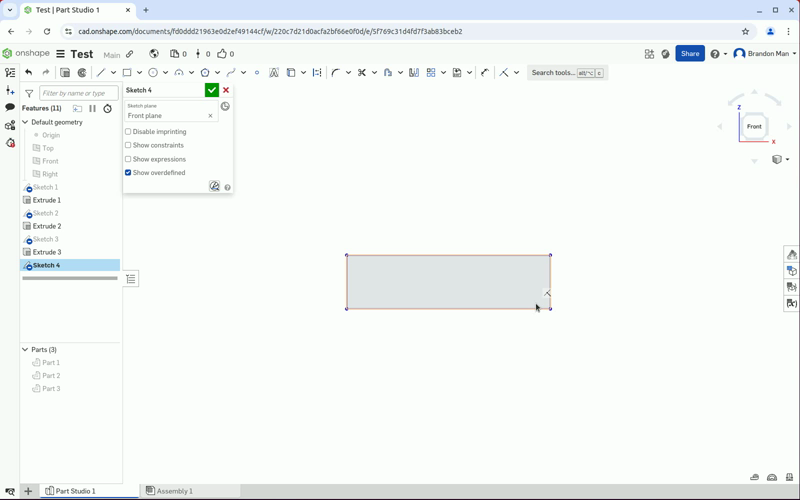
scroll(6)
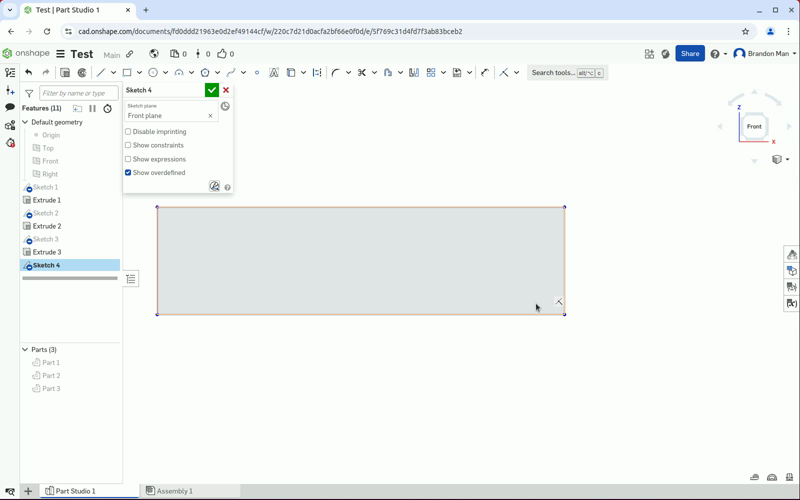
click(536, 303)
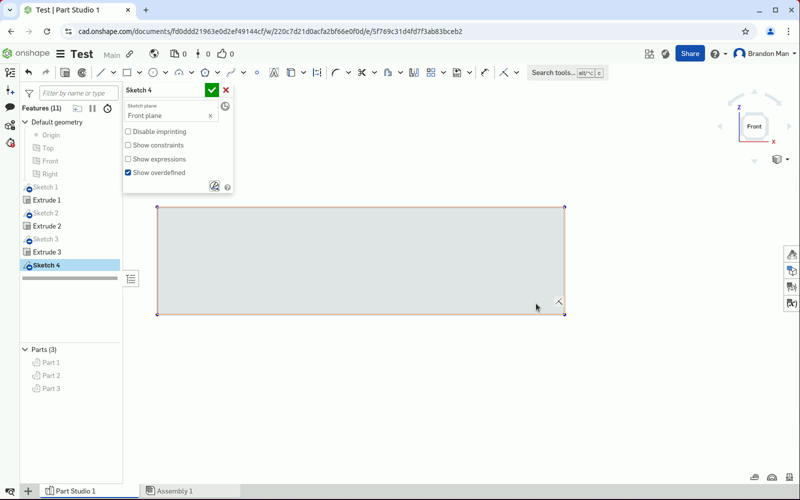
scroll(-6)
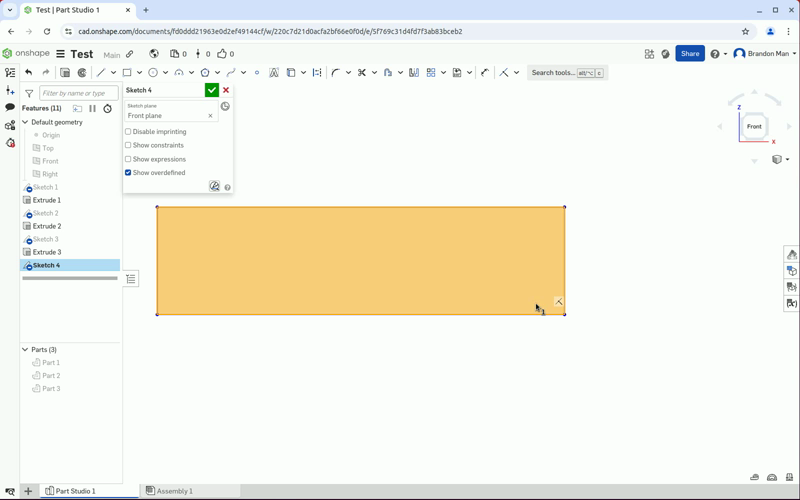
scroll(-6)
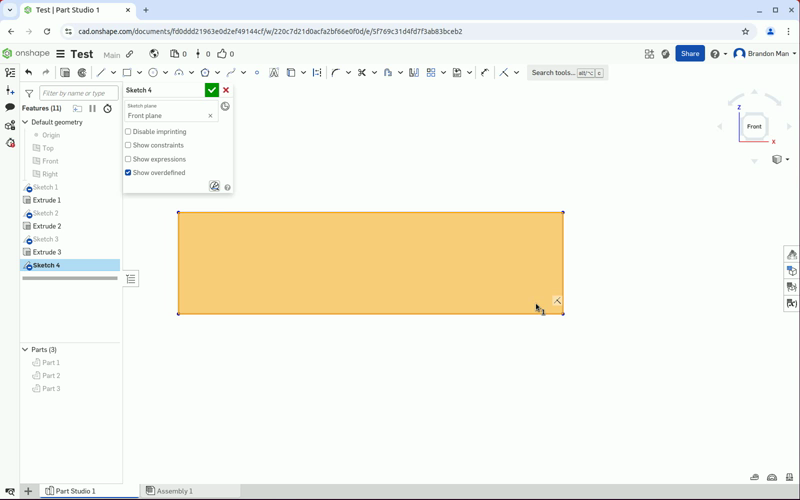
scroll(-6)
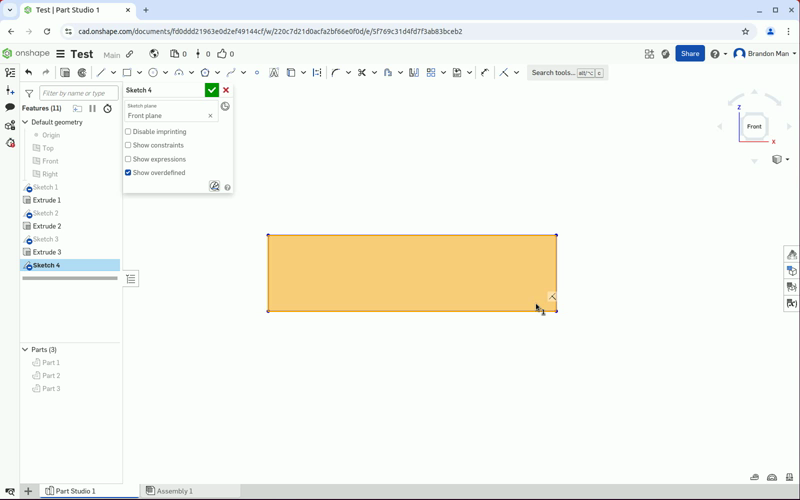
scroll(-6)
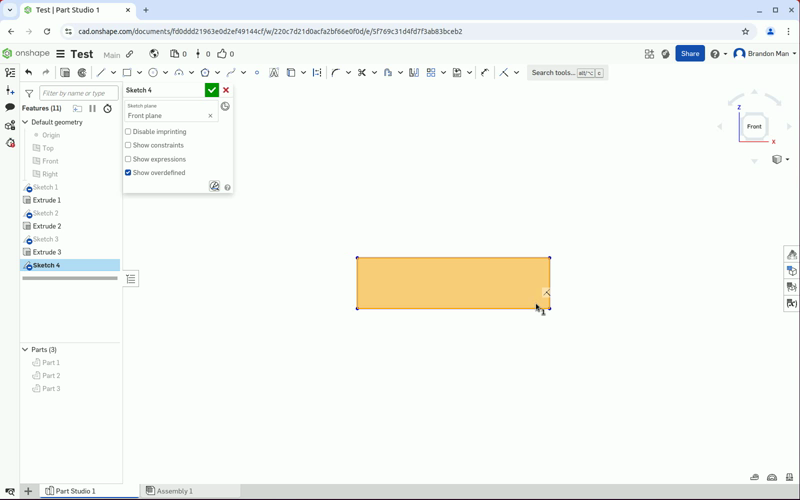
scroll(-6)
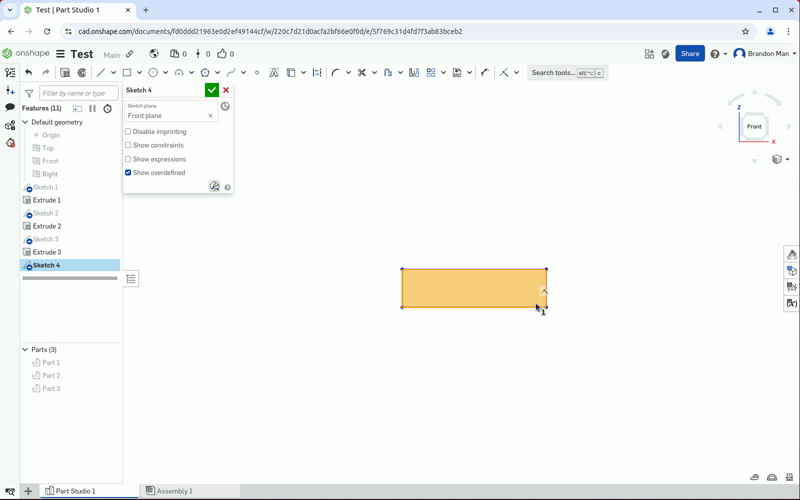
scroll(-6)
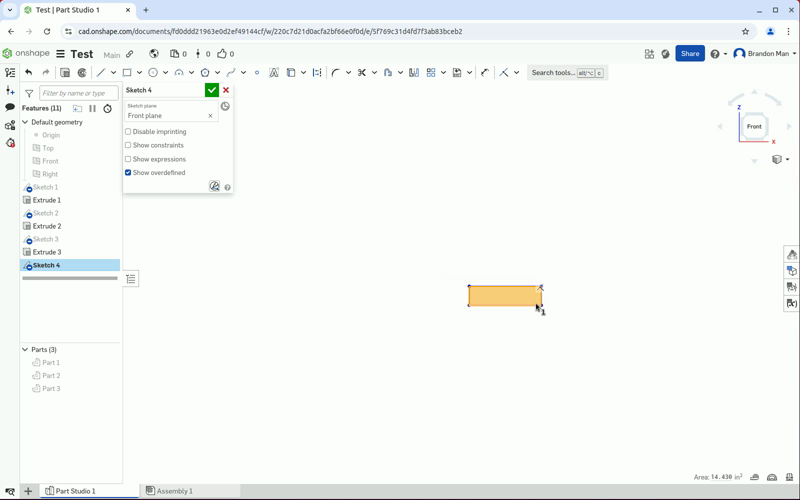
scroll(-6)
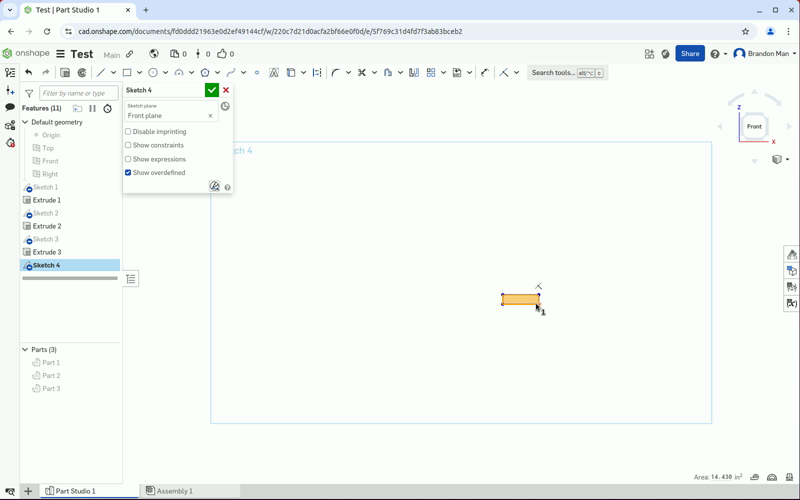
mouse_move(73, 352)
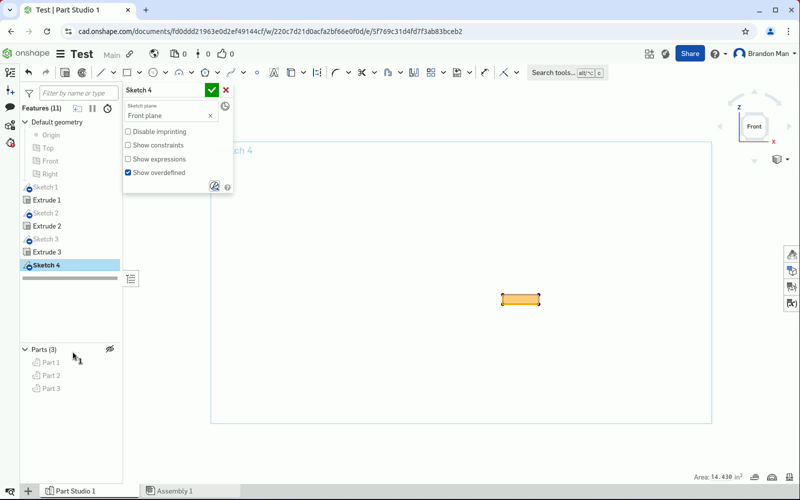
key(shift+y)
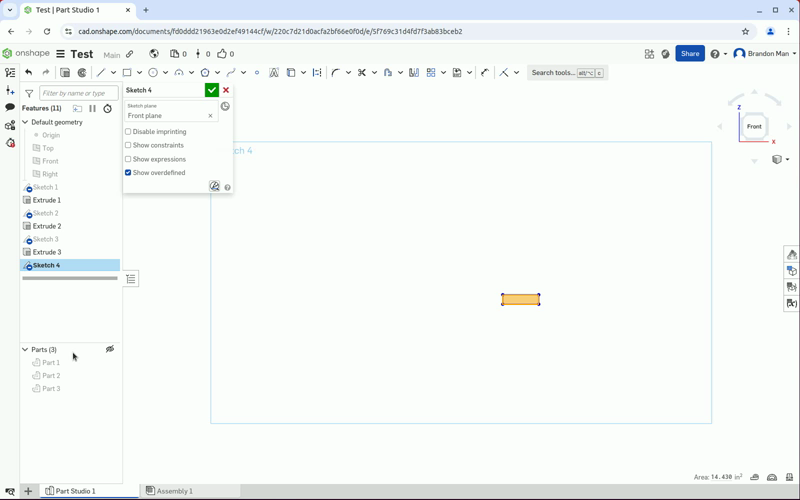
key(shift+e)
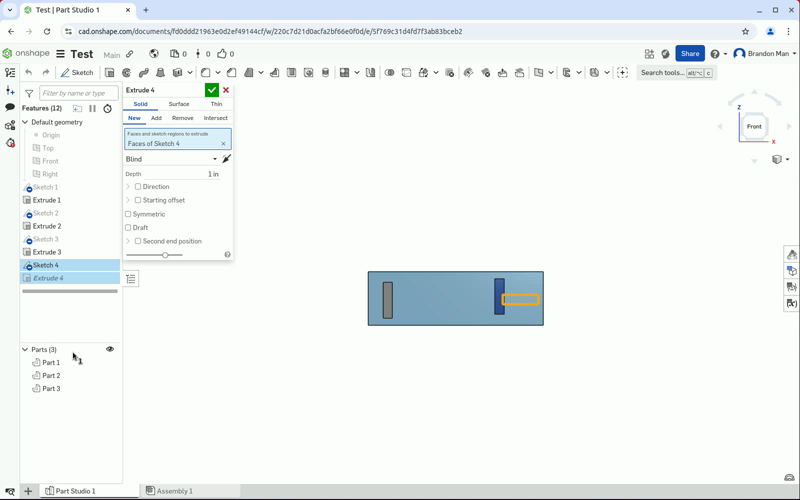
mouse_move(143, 106)
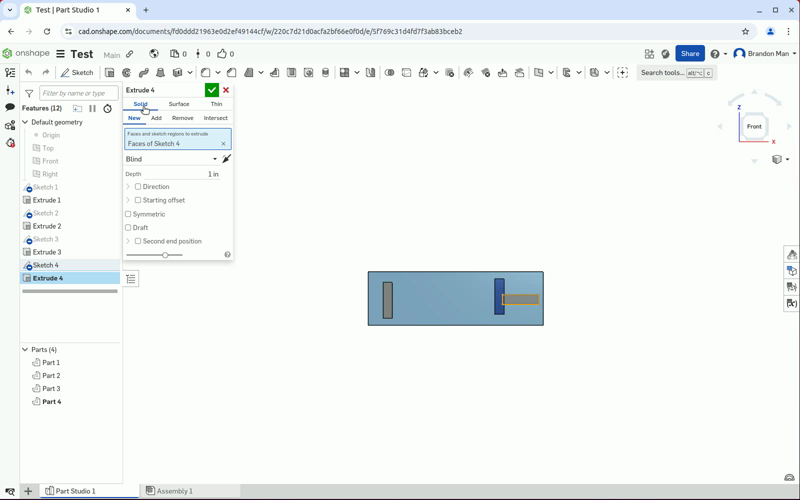
click(143, 106)
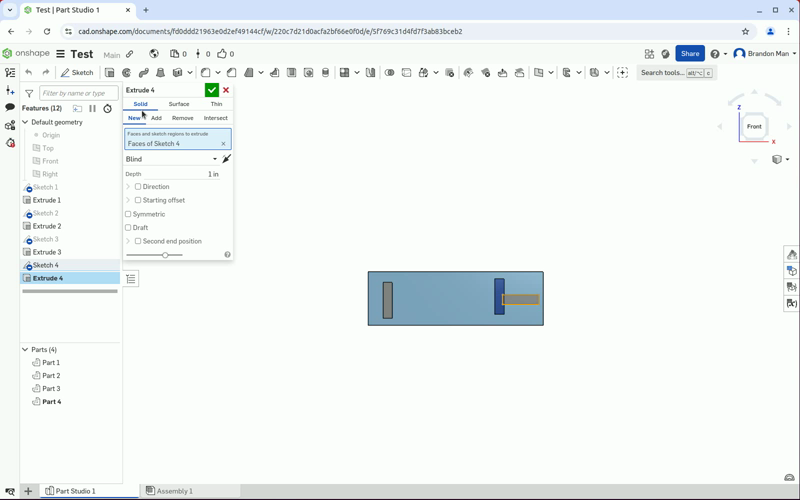
mouse_move(137, 120)
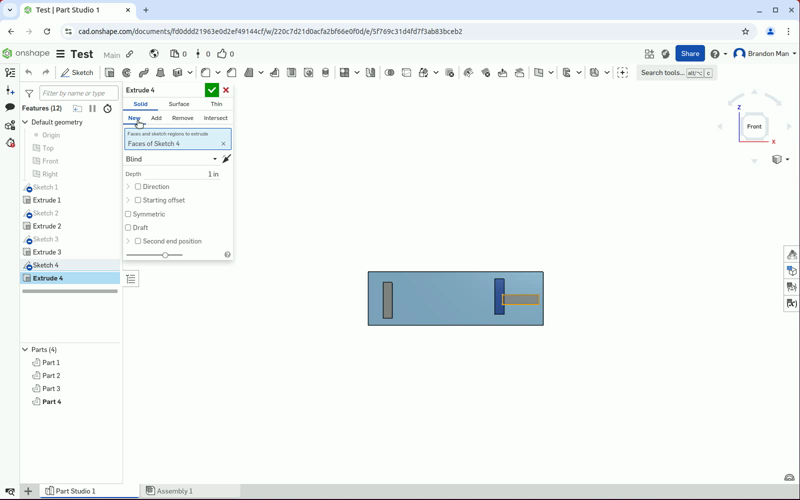
click(137, 120)
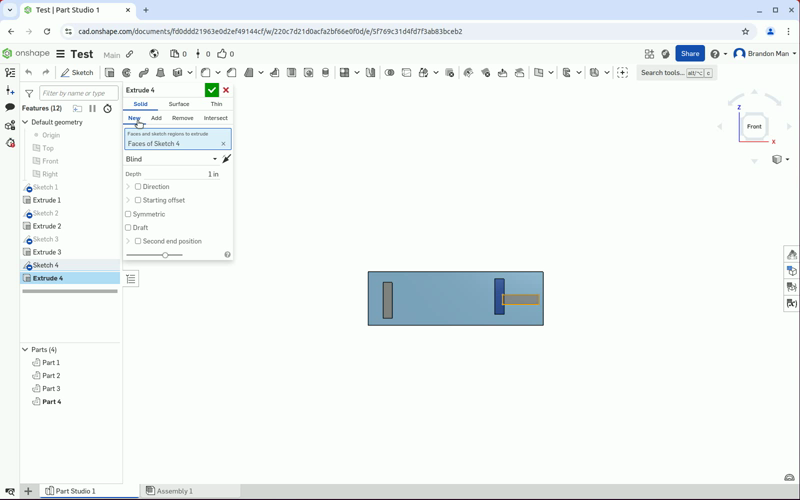
key(tab, 4)
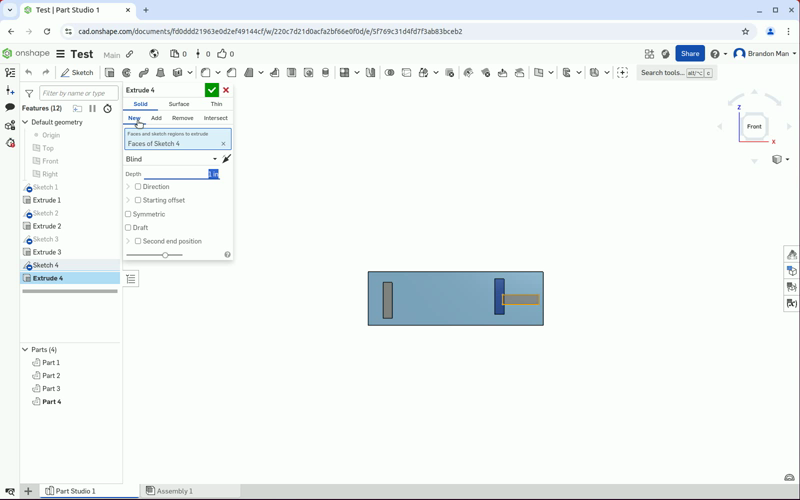
text(21.905)
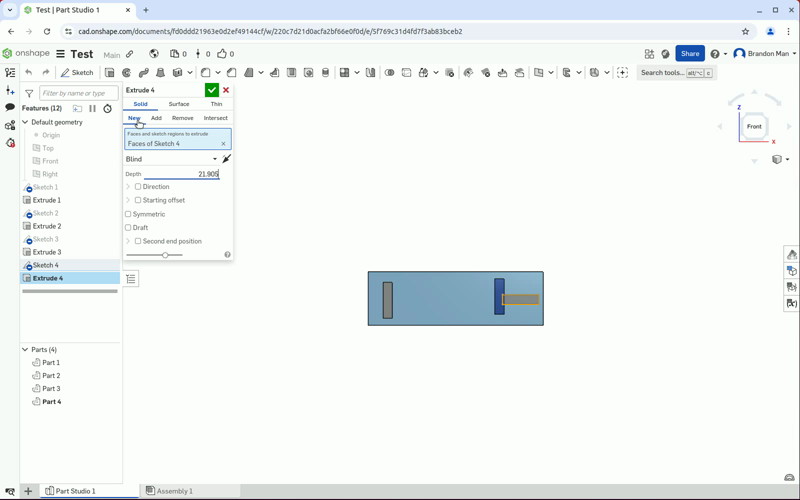
key(enter)
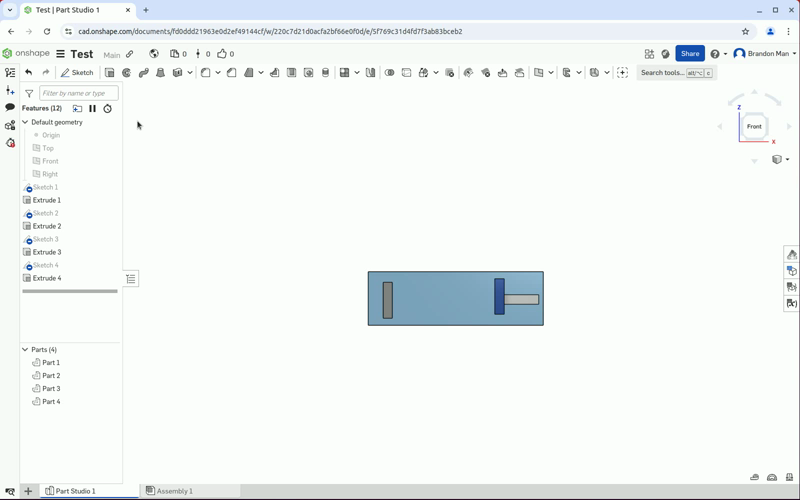
key(shift+h)
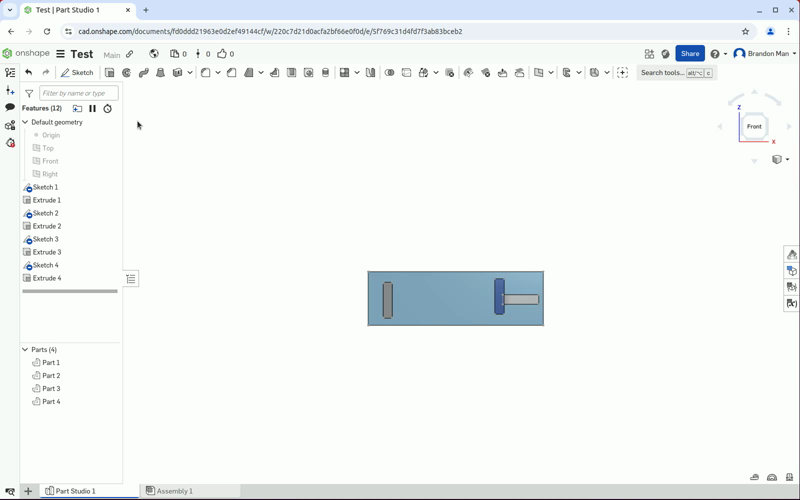
key(shift+h)
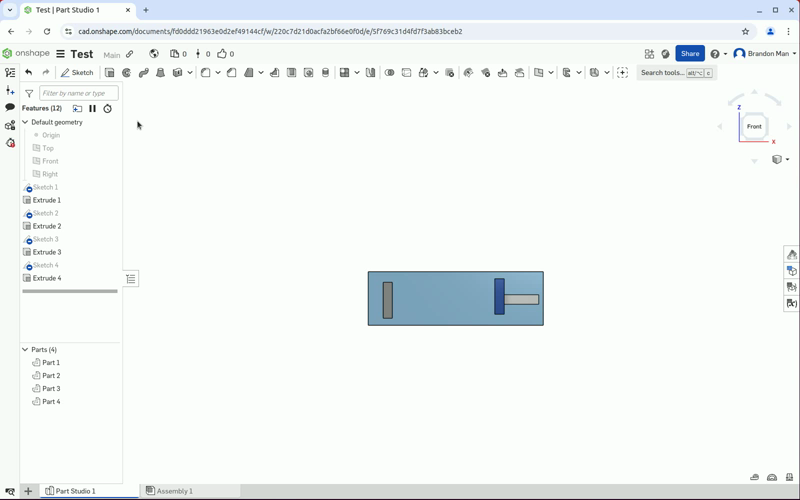
mouse_move(73, 189)
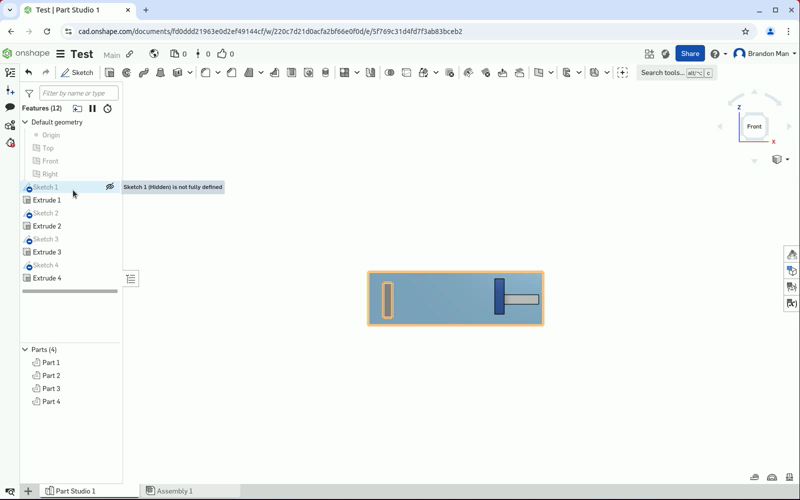
click(73, 189)
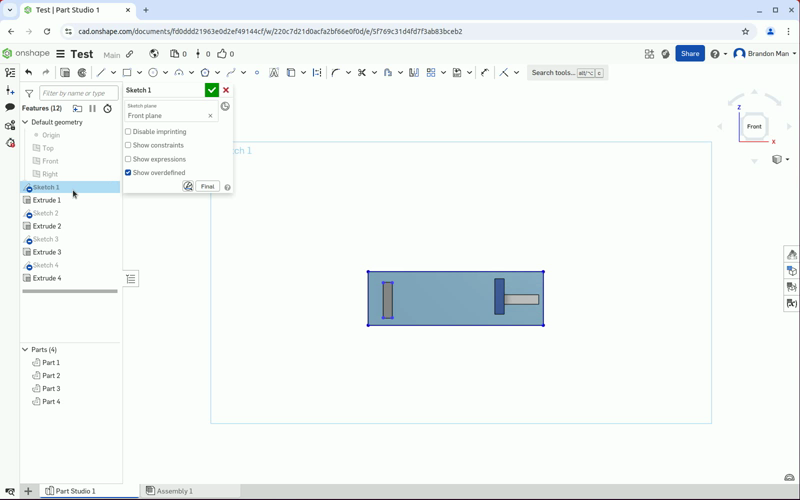
mouse_move(229, 92)
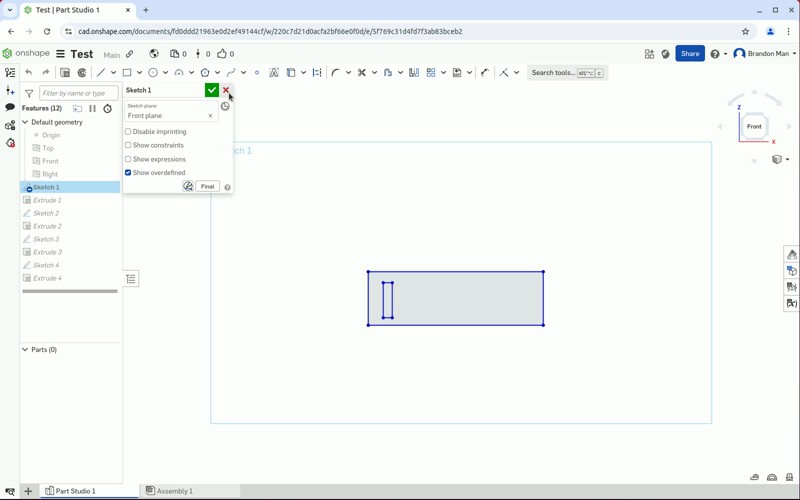
click(229, 92)
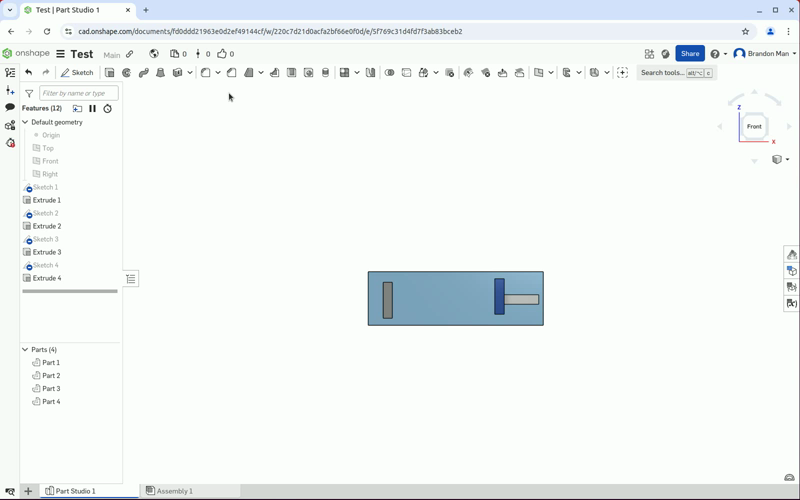
mouse_move(73, 352)
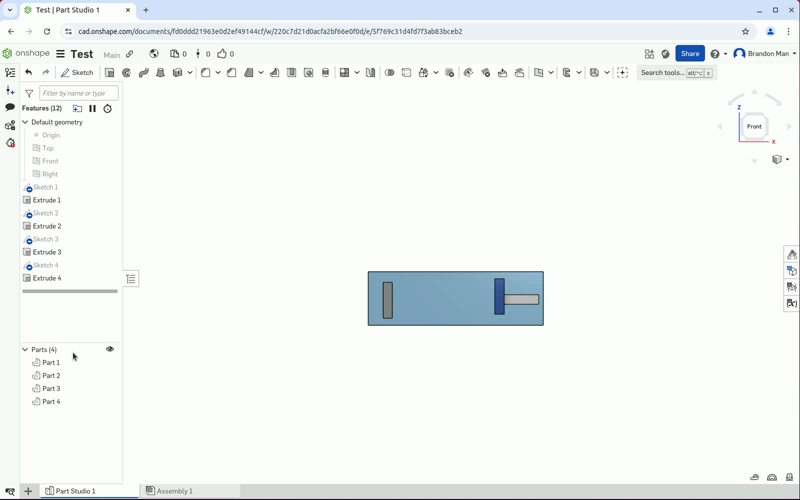
key(y)
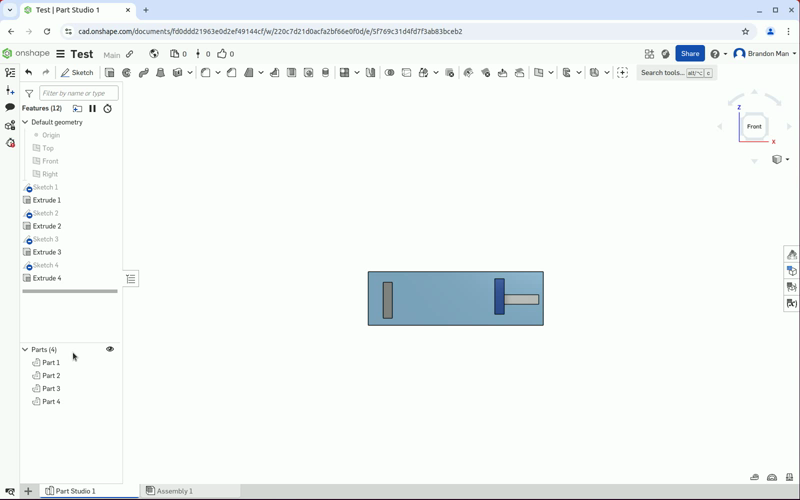
key(shift+p)
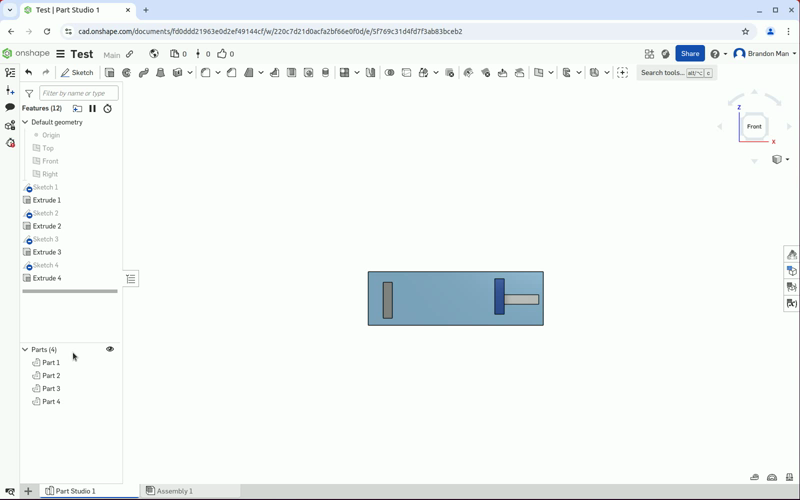
key(space)
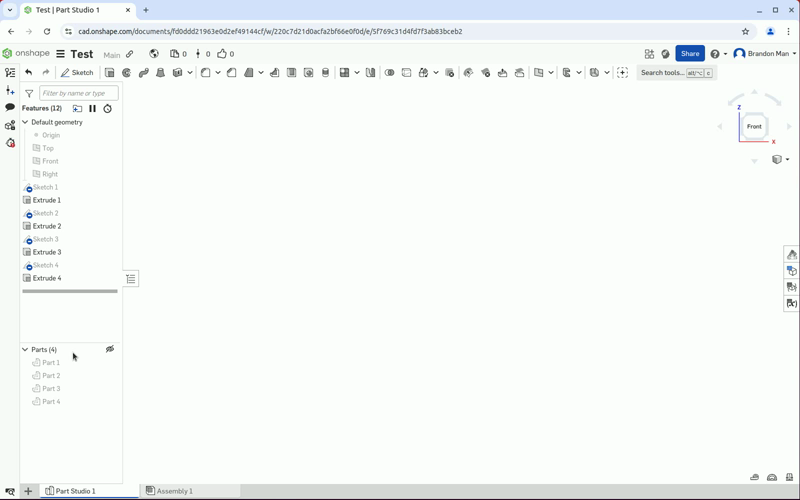
key_down(shift)
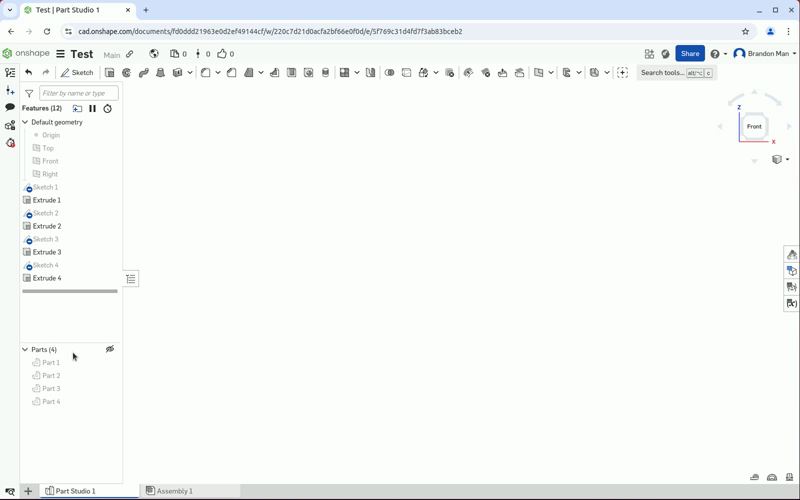
key(left)
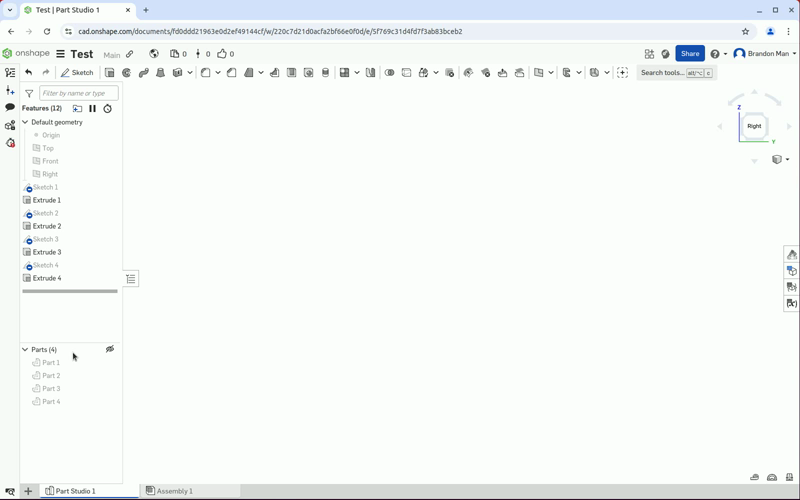
key_up(shift)
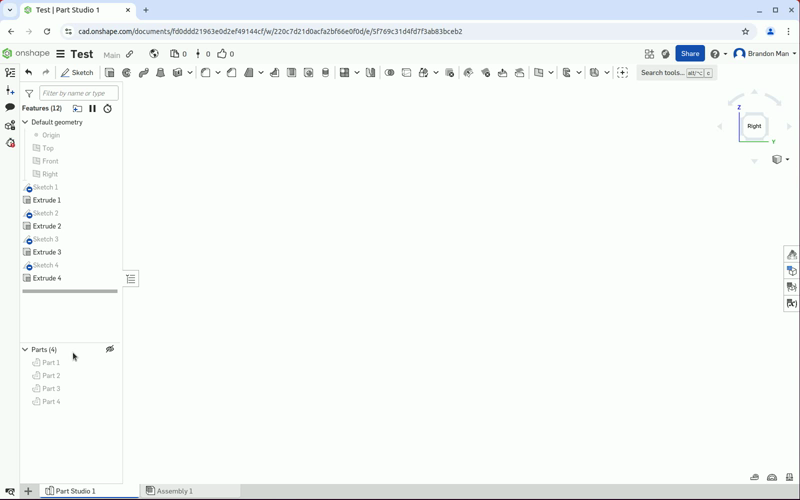
mouse_move(73, 352)
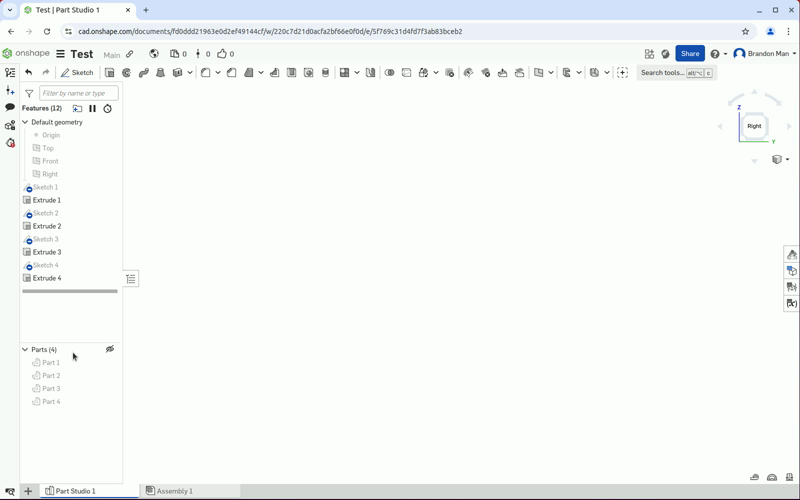
key(shift+y)
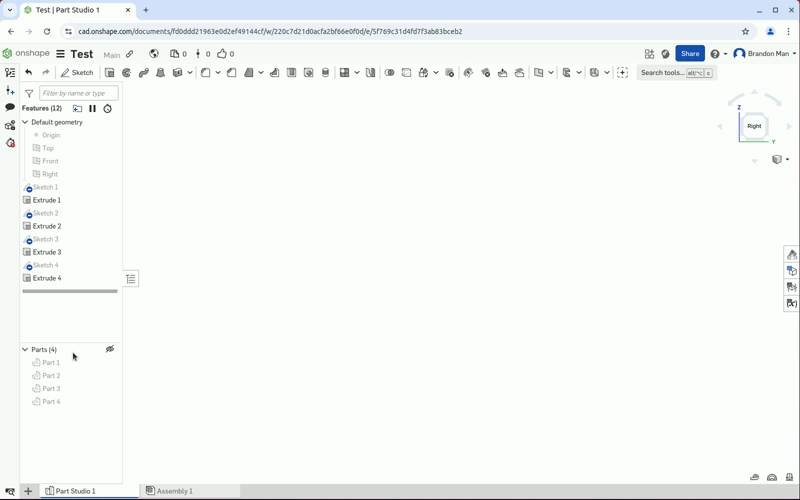
key(shift+s)
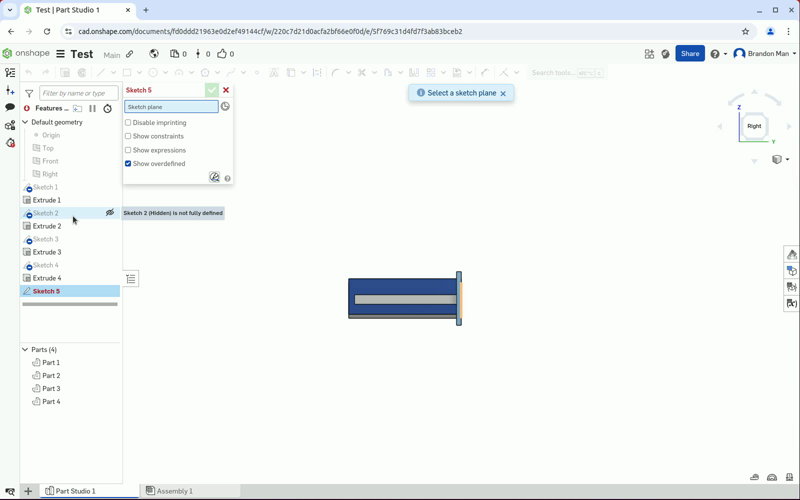
scroll(3)
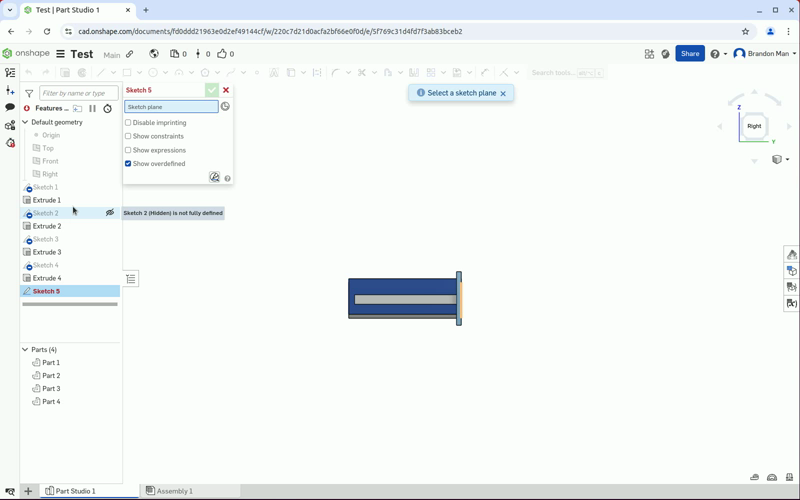
mouse_move(73, 176)
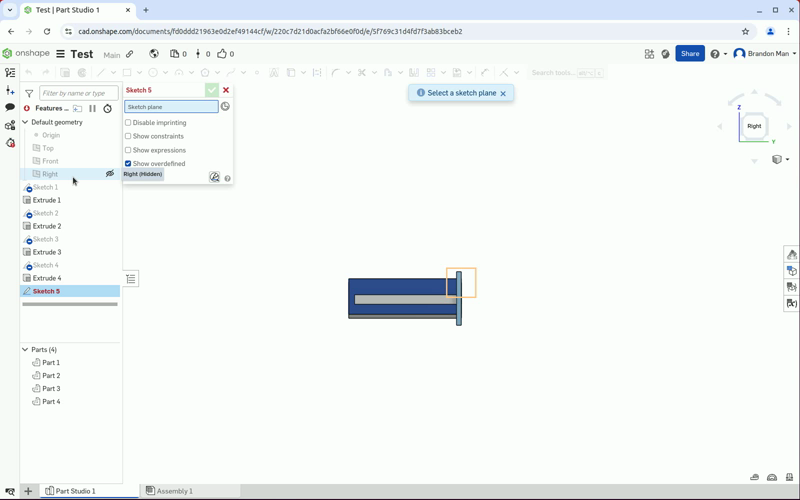
click(73, 176)
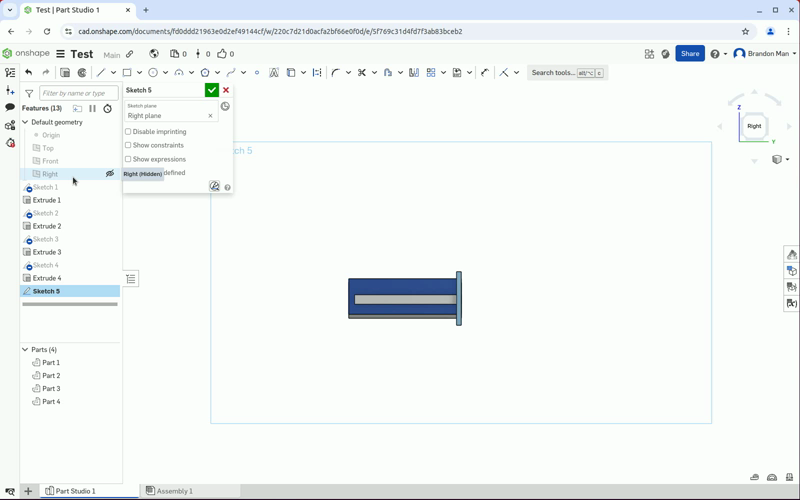
mouse_move(73, 352)
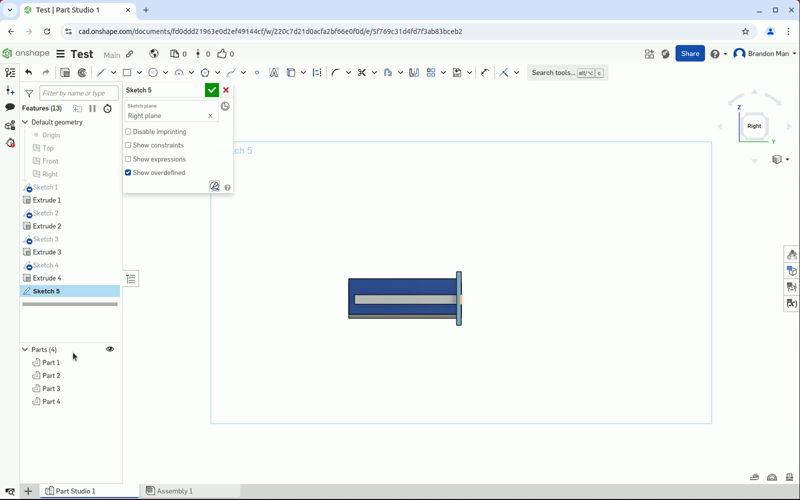
key(y)
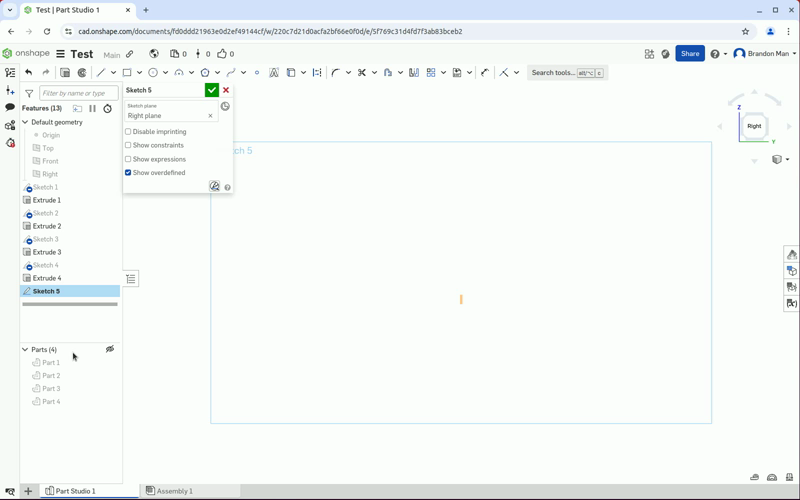
key(c)
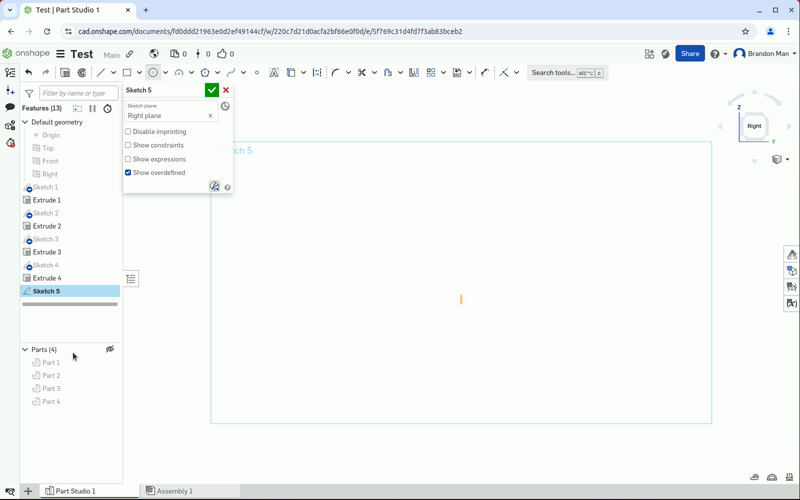
key_down(shift)
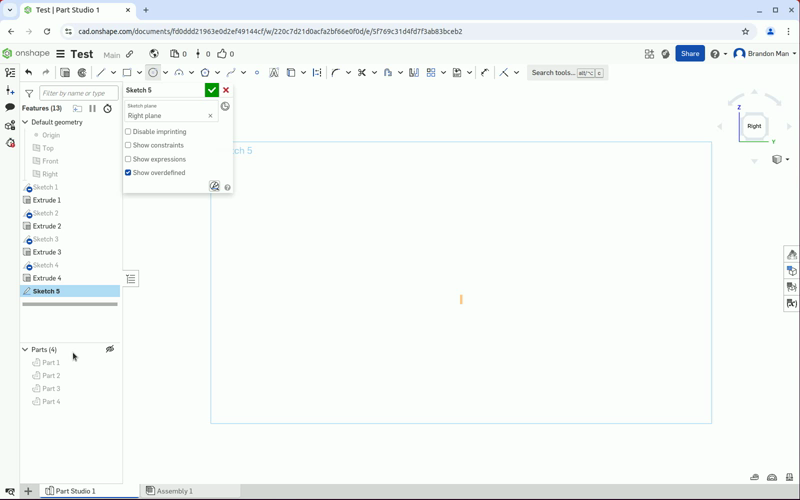
mouse_move(370, 295)
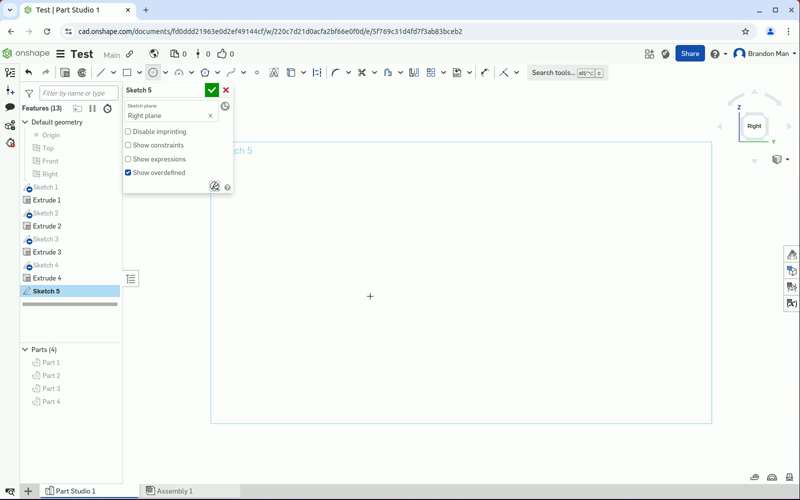
click(370, 295)
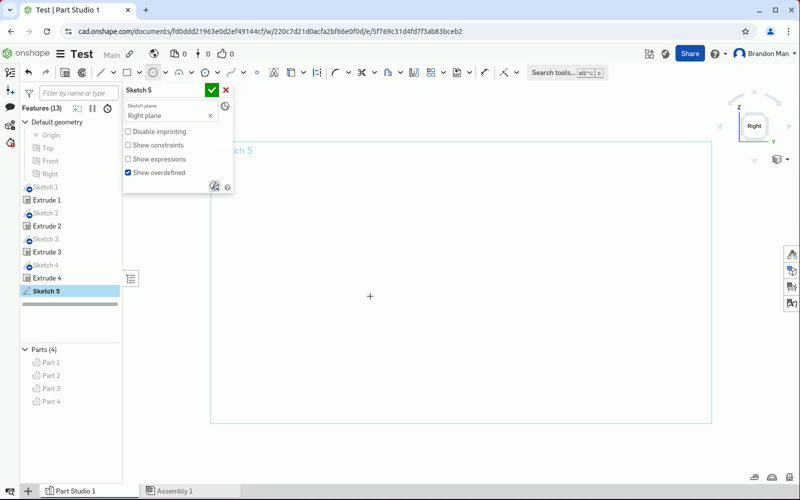
key_up(shift)
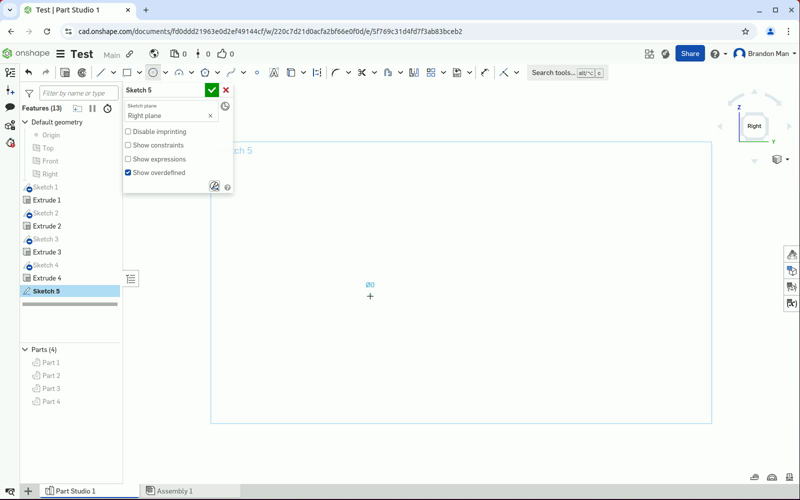
mouse_move(379, 295)
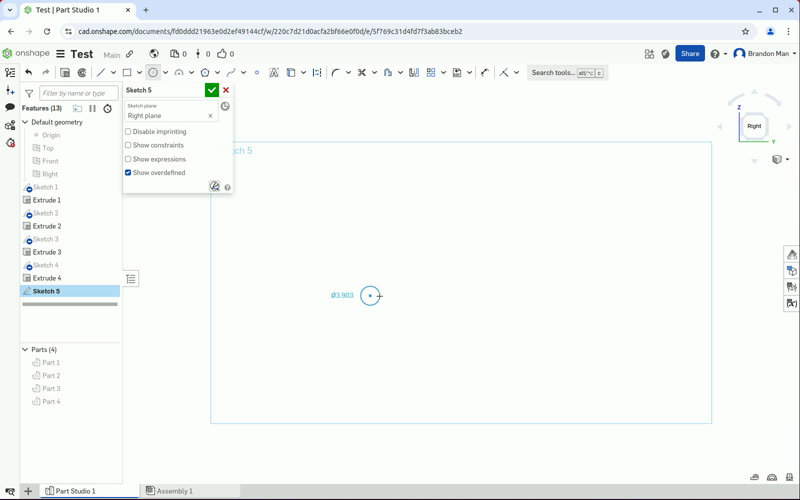
click(379, 295)
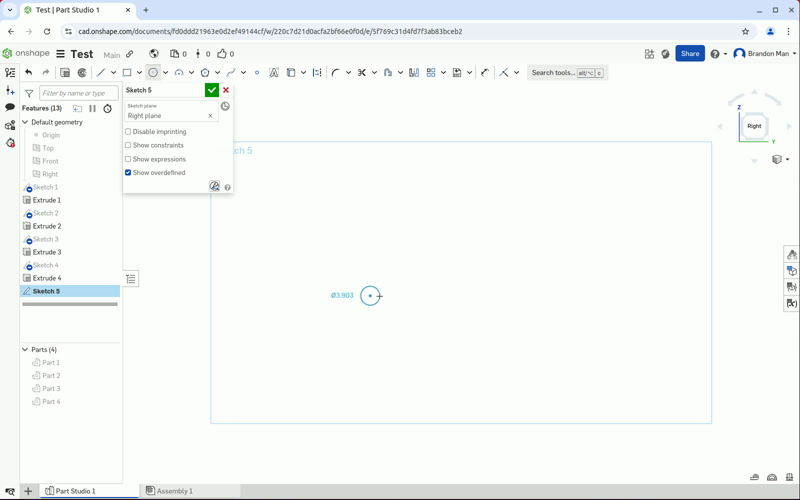
key(esc)
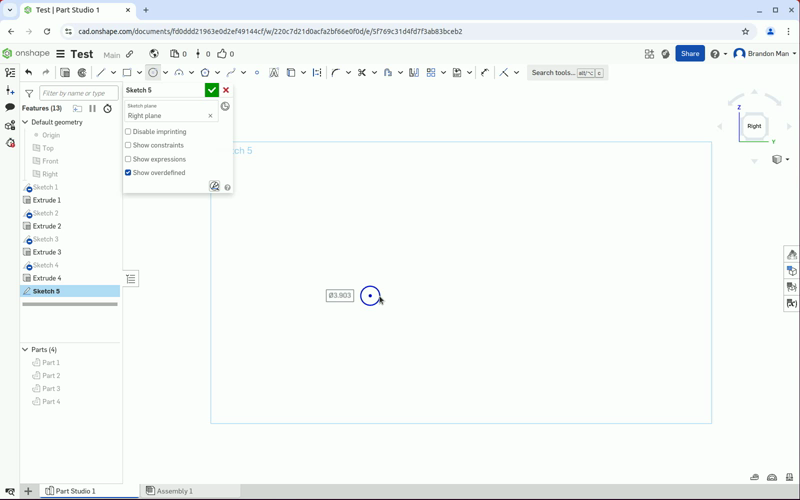
mouse_move(372, 296)
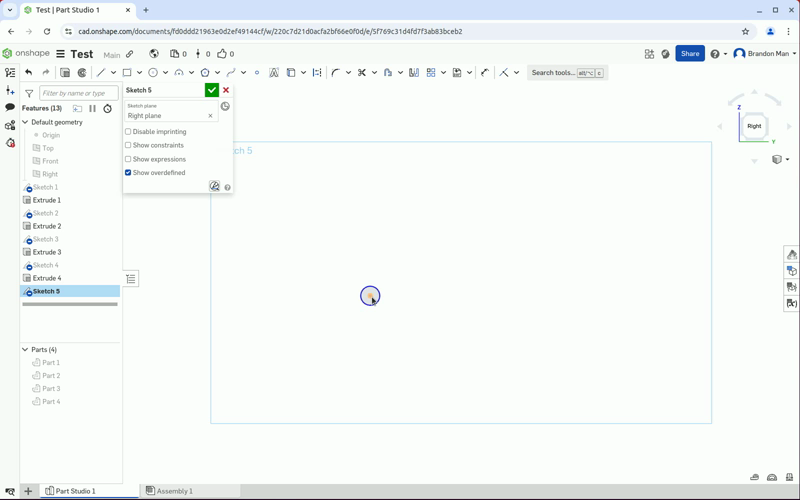
scroll(6)
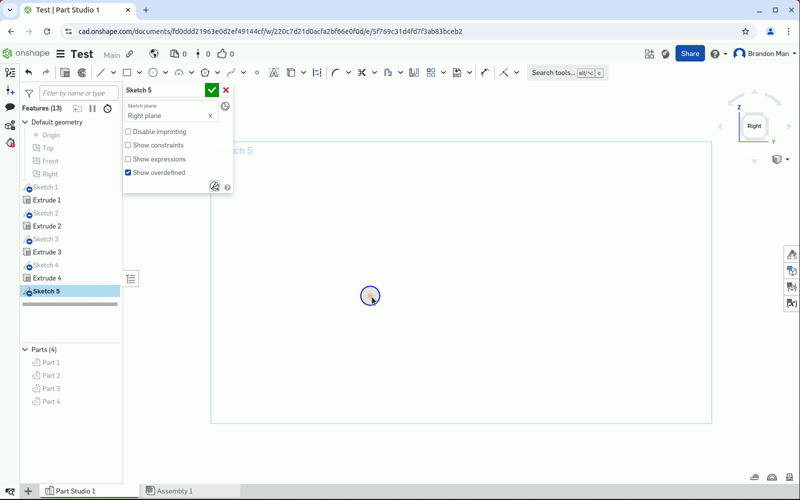
scroll(6)
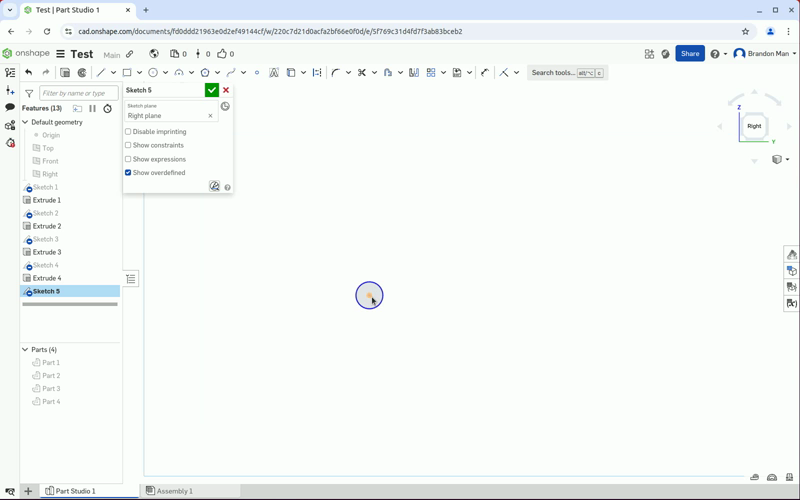
scroll(6)
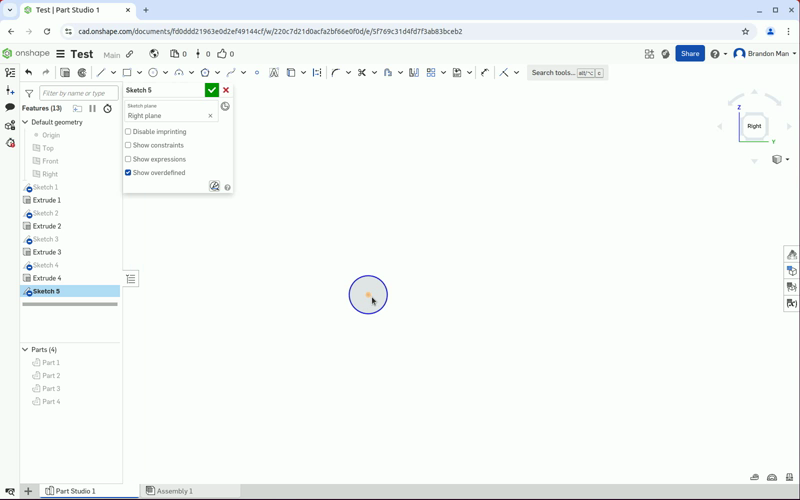
scroll(6)
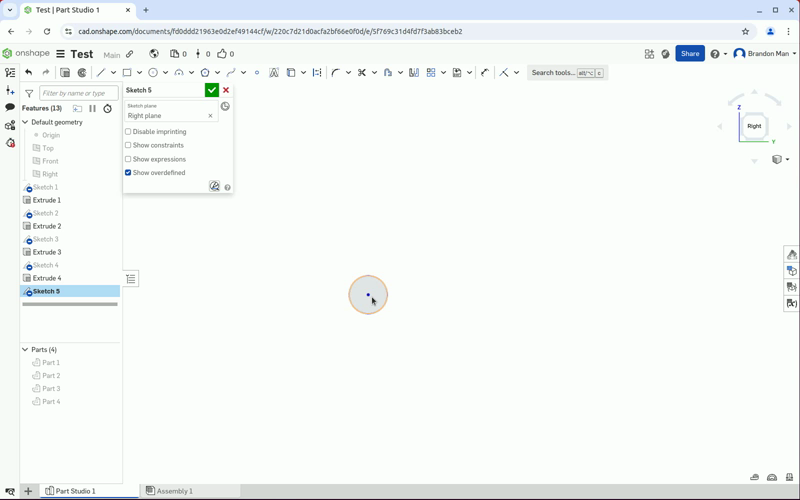
scroll(6)
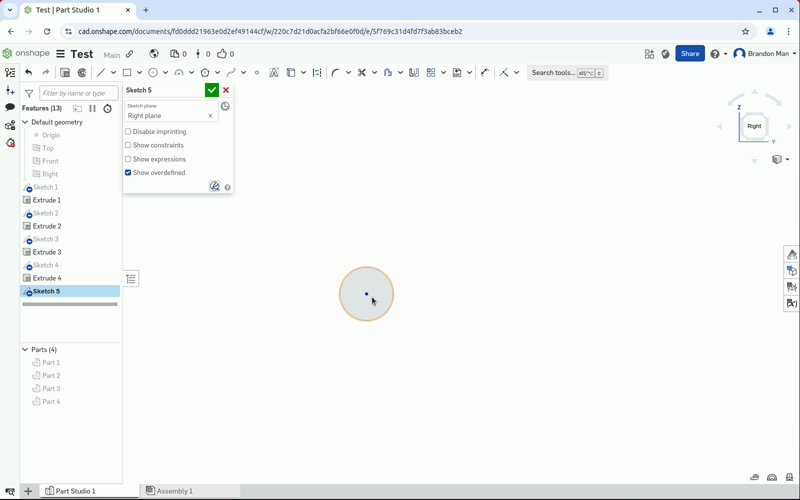
scroll(6)
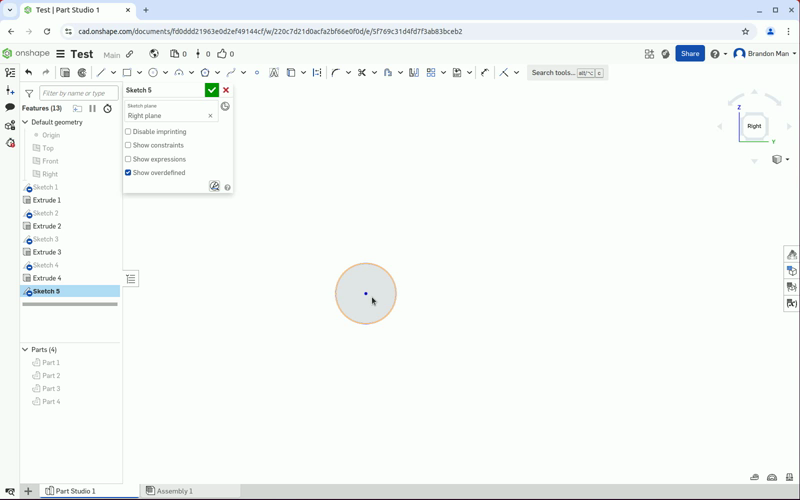
scroll(6)
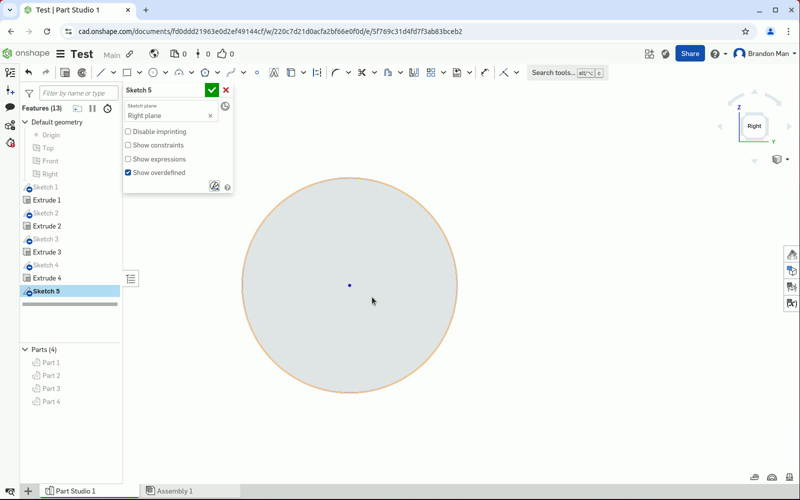
click(372, 296)
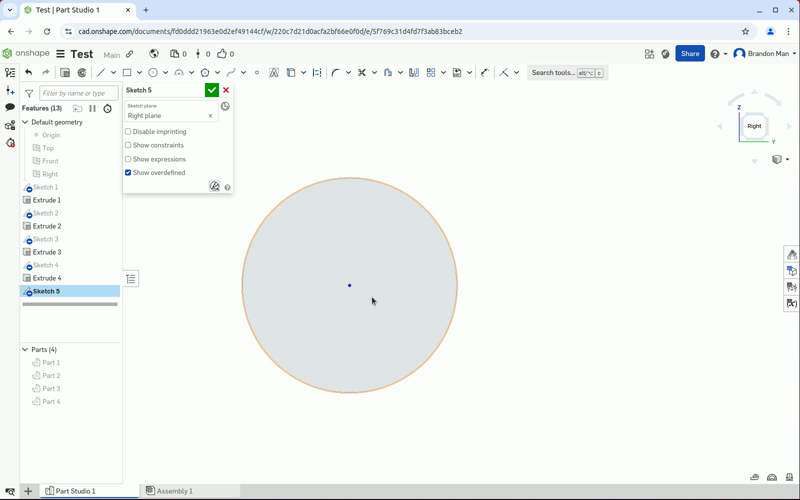
scroll(-6)
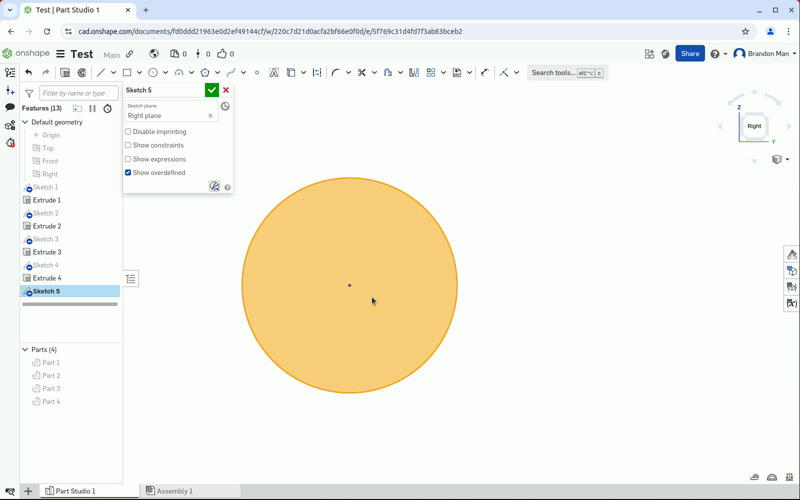
scroll(-6)
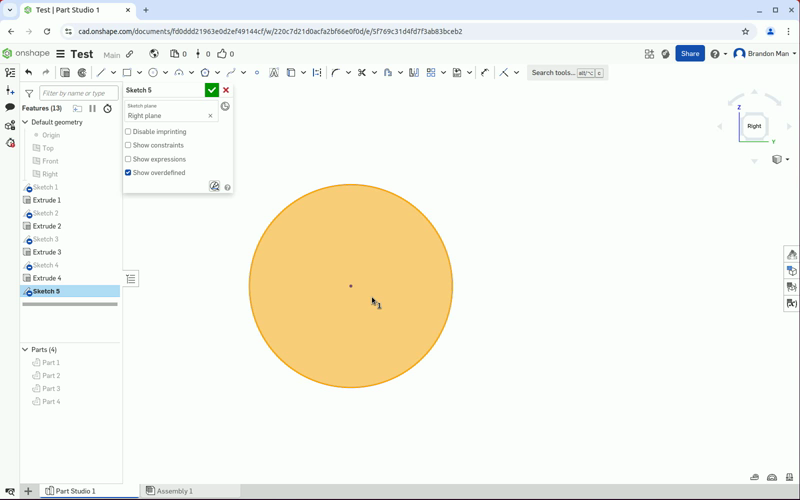
scroll(-6)
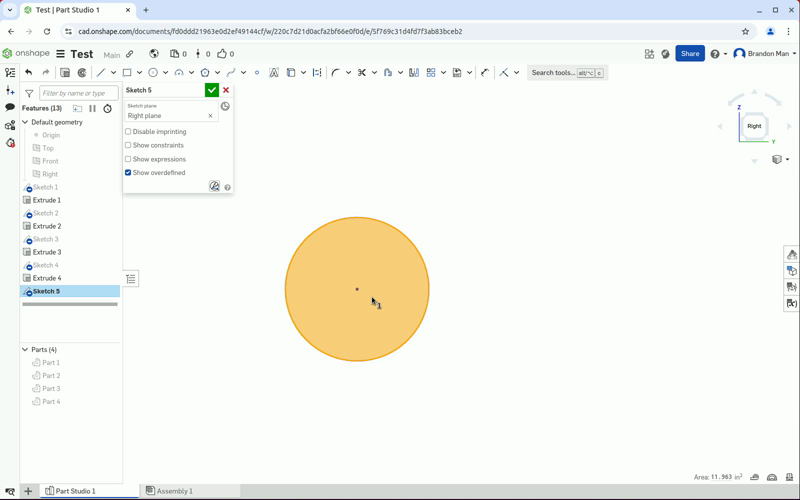
scroll(-6)
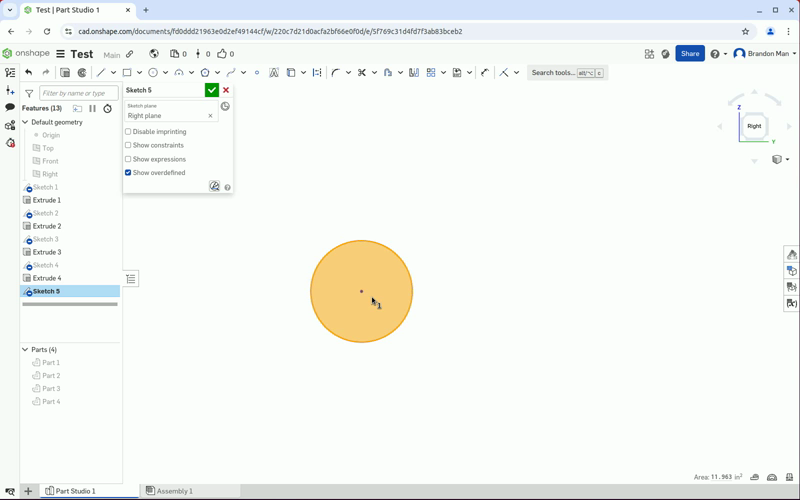
scroll(-6)
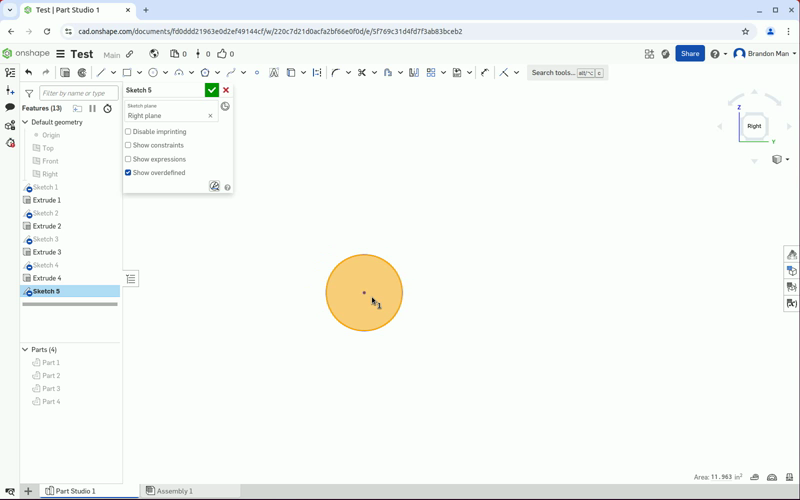
scroll(-6)
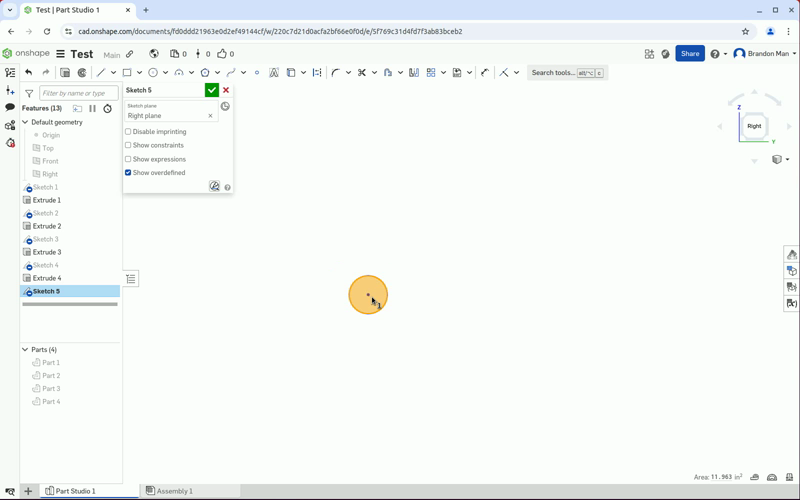
scroll(-6)
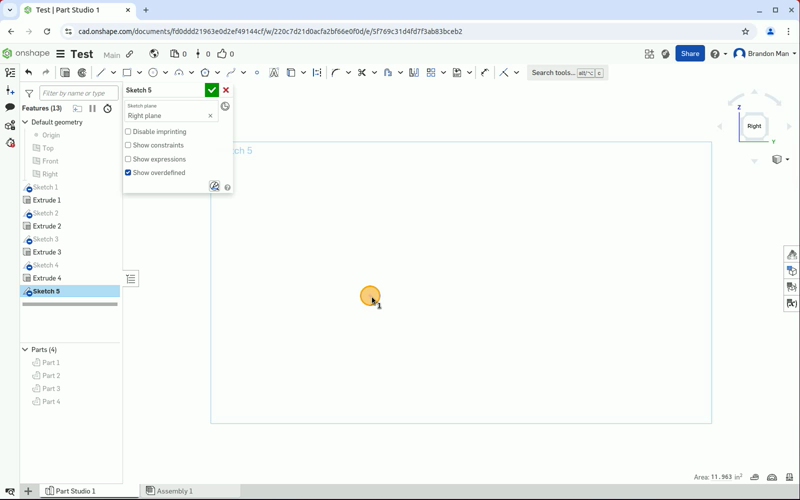
mouse_move(73, 352)
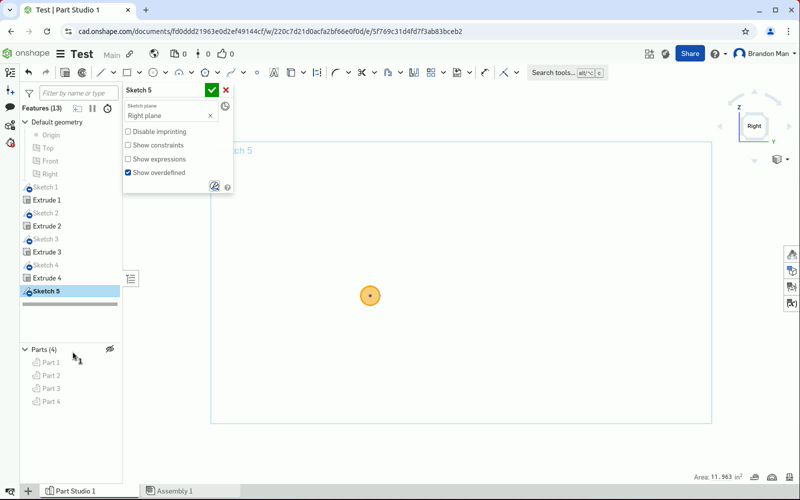
key(shift+y)
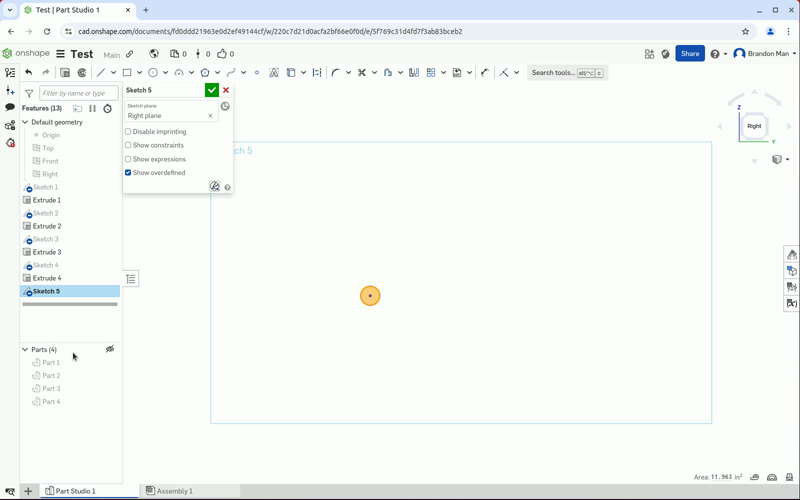
key(shift+e)
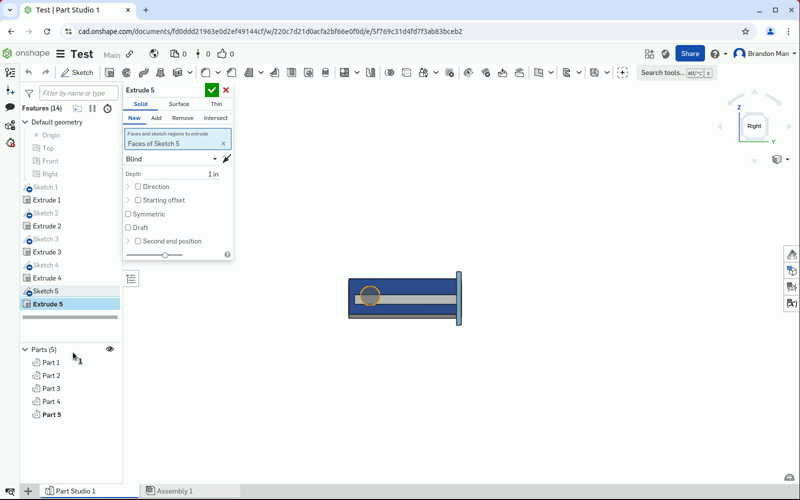
mouse_move(143, 106)
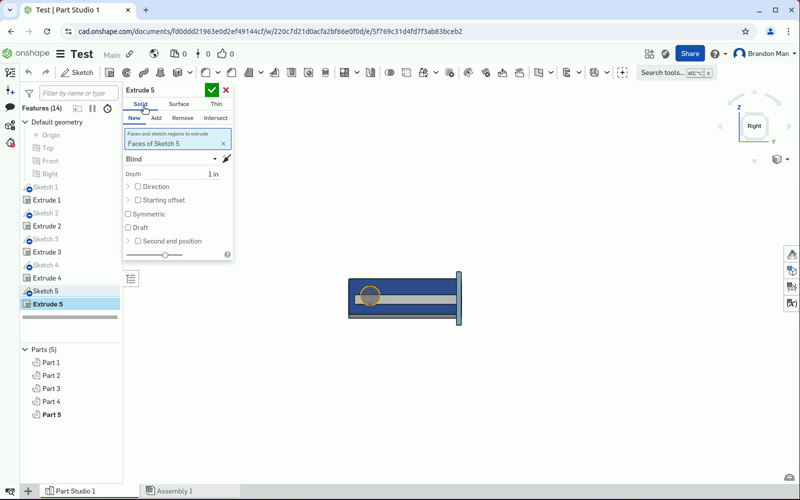
click(143, 106)
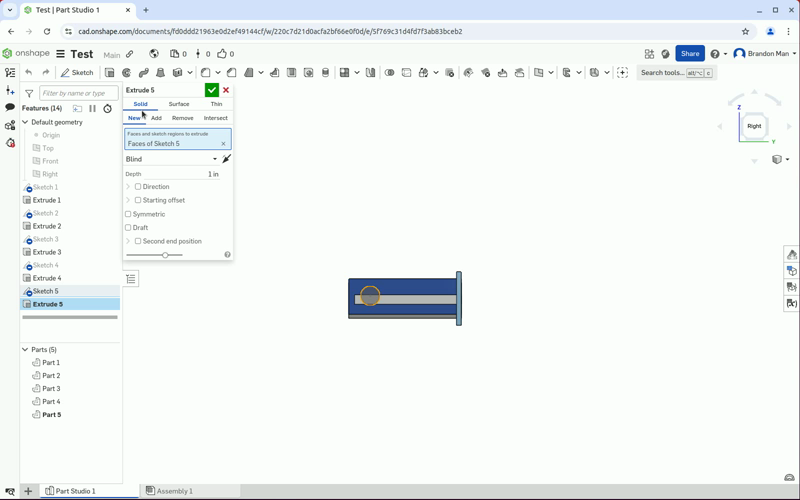
mouse_move(137, 120)
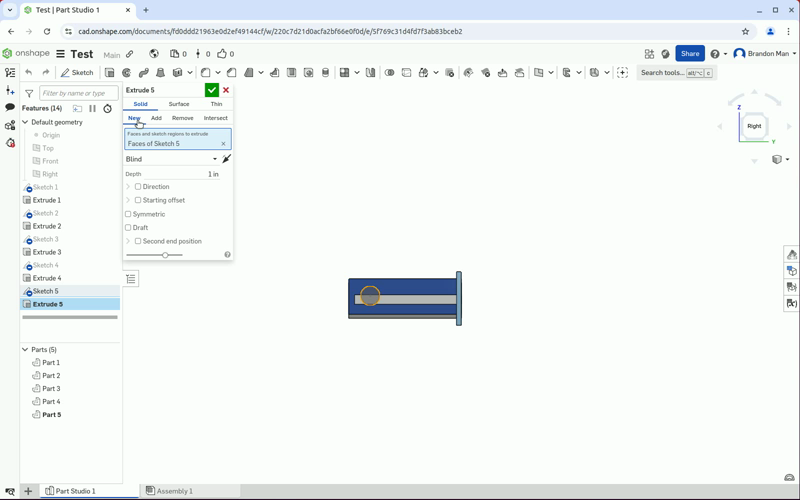
click(137, 120)
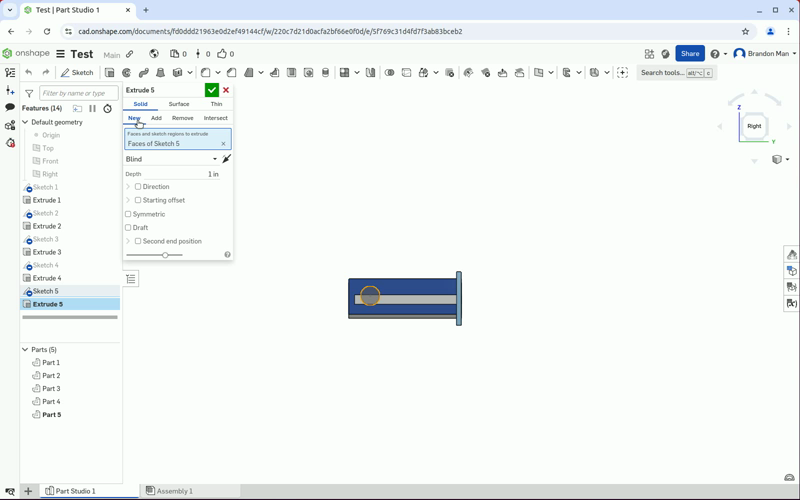
key(tab, 4)
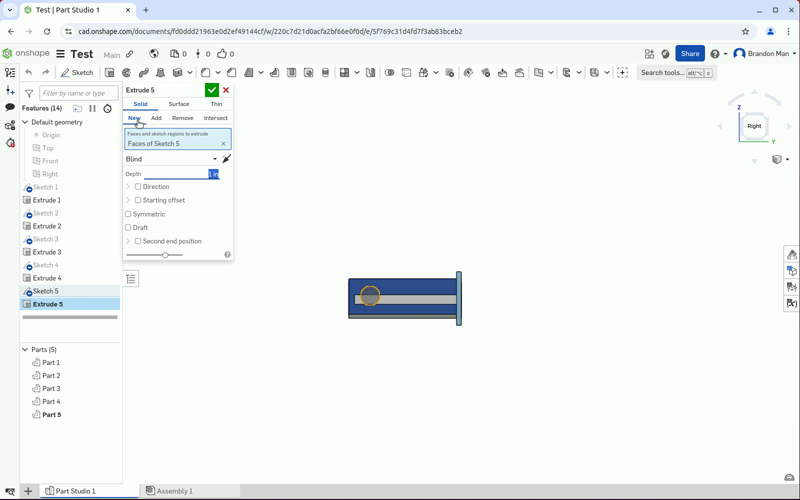
text(7.943)
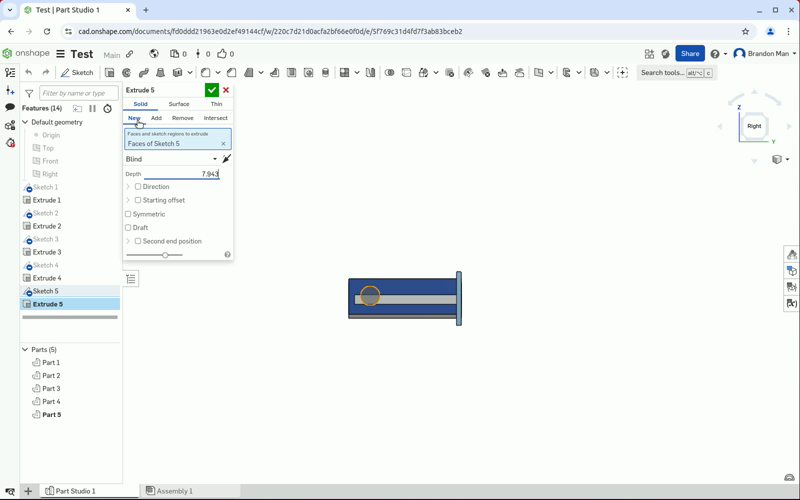
key(tab, 3)
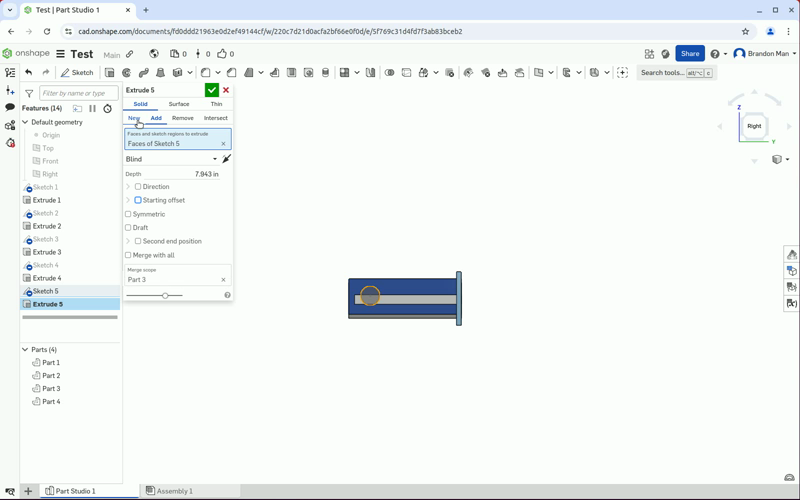
key(tab, 2)
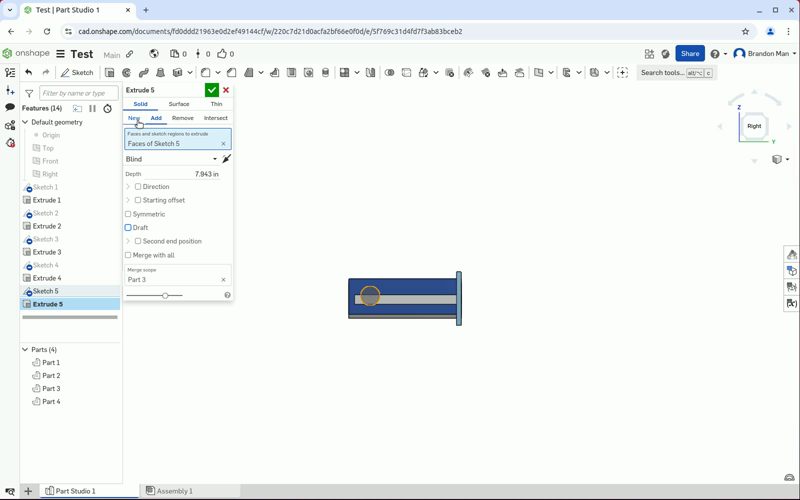
key(space)
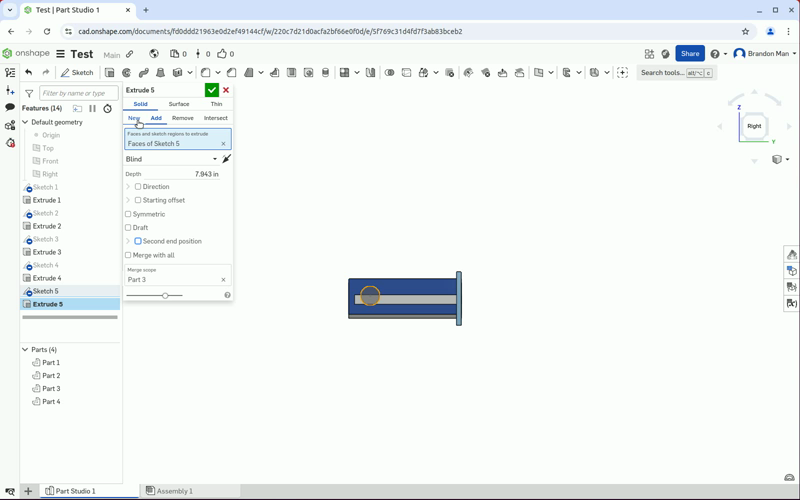
key(tab, 3)
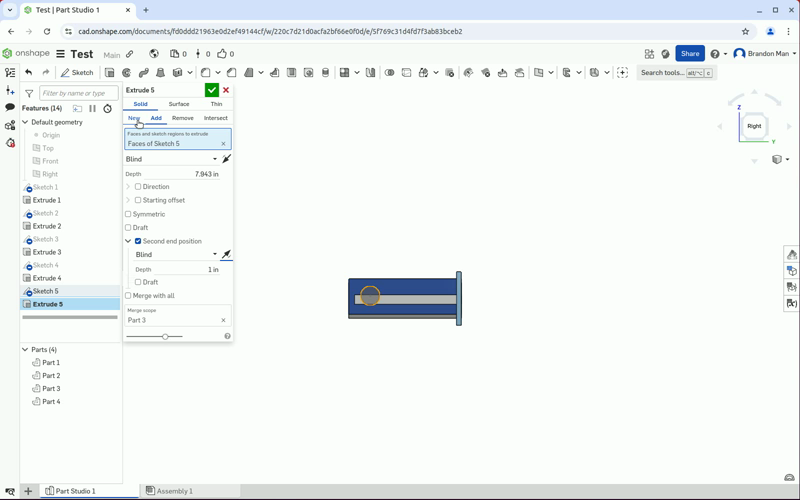
text(13.961)
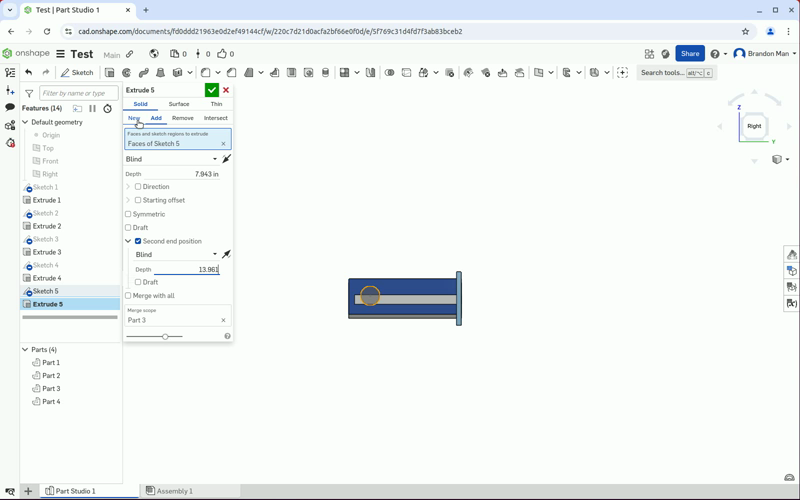
key(enter)
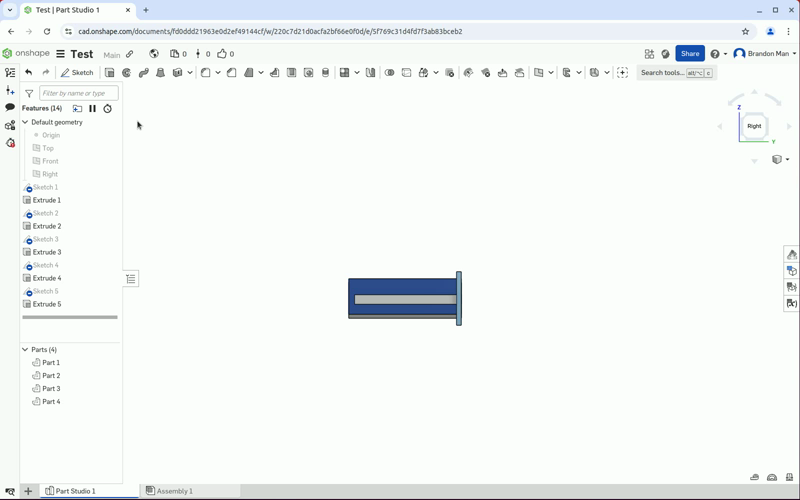
key(shift+h)
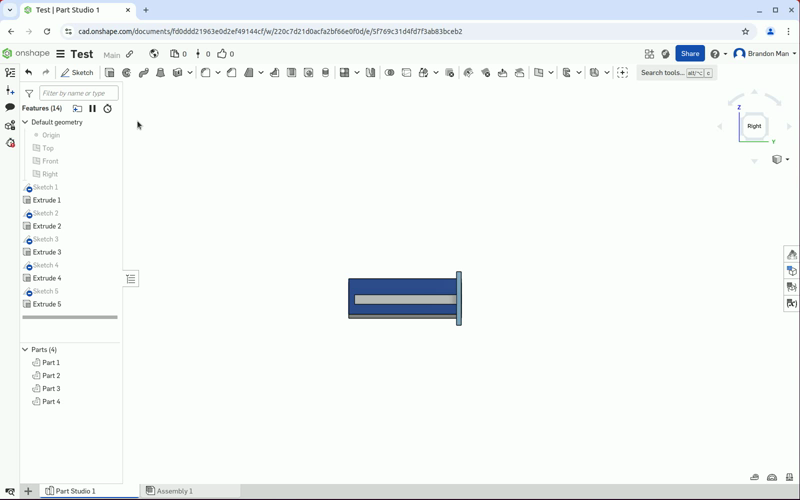
key(shift+h)
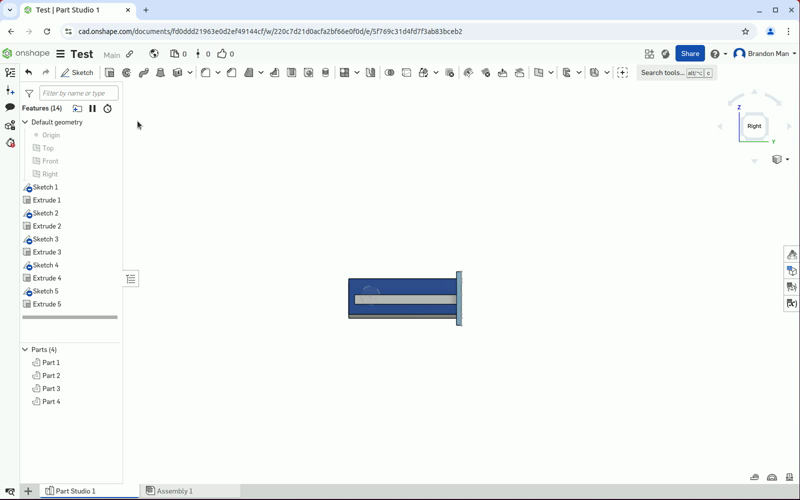
key(shift+7)
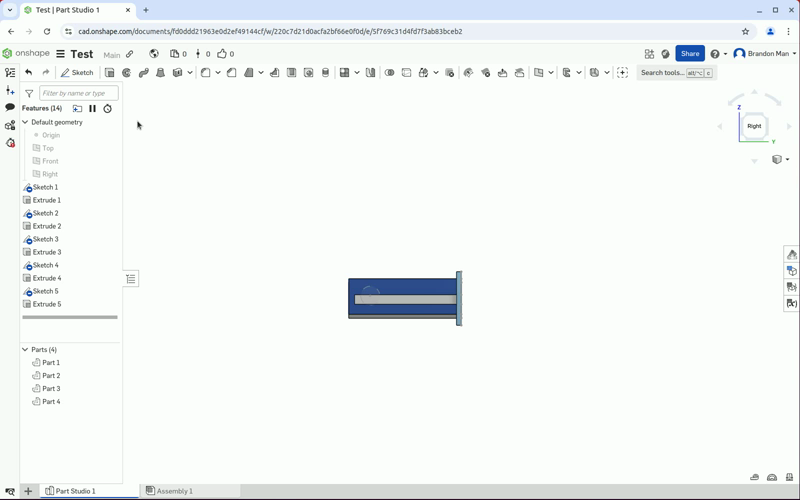
key(right, 2)
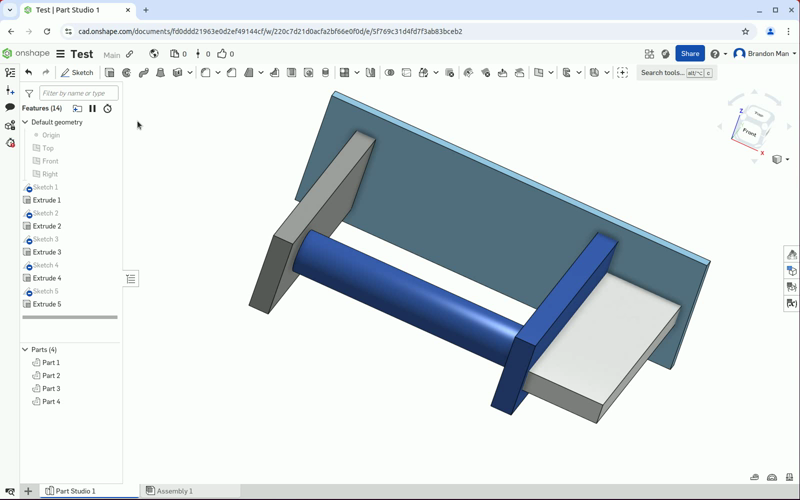
key(down, 2)
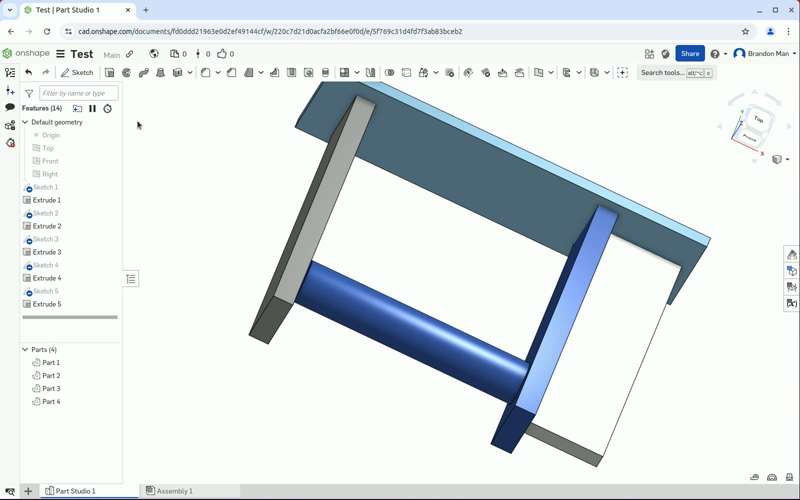
key(up, 2)
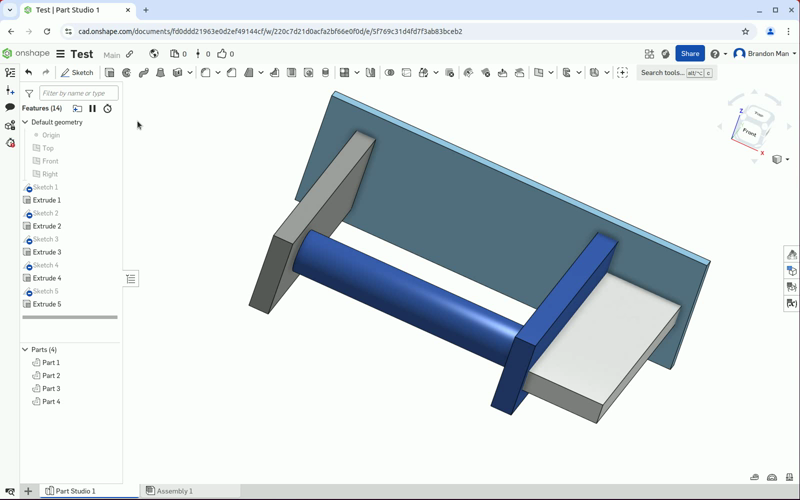
key(left, 2)
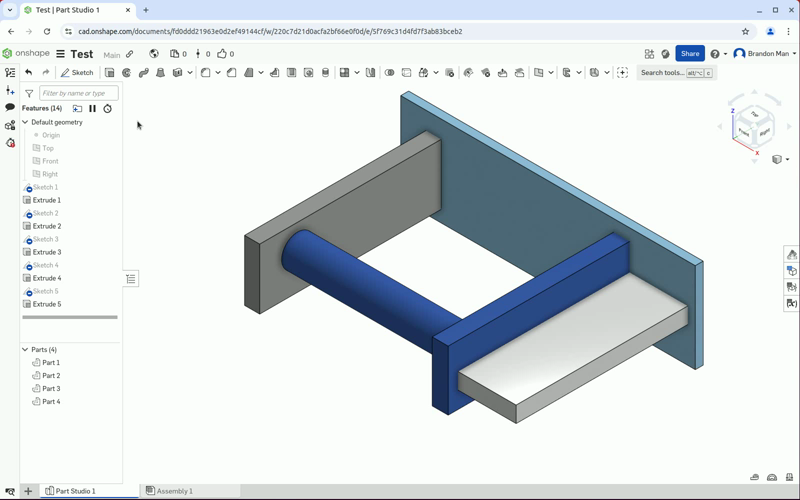
mouse_move(73, 189)
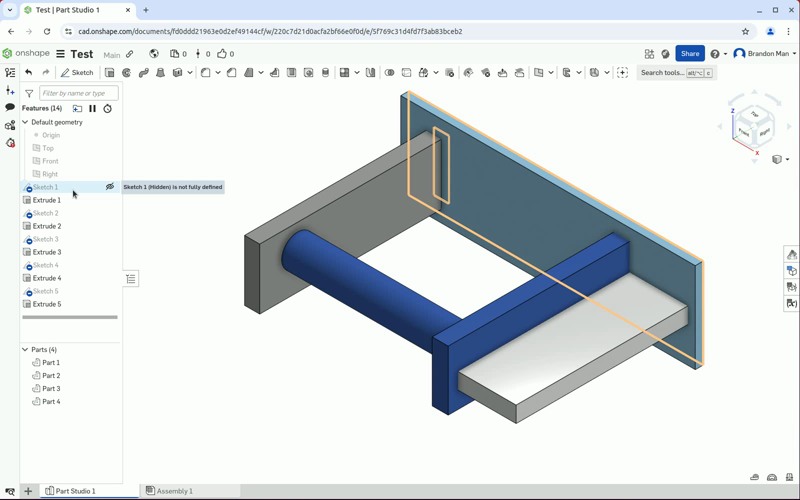
click(73, 189)